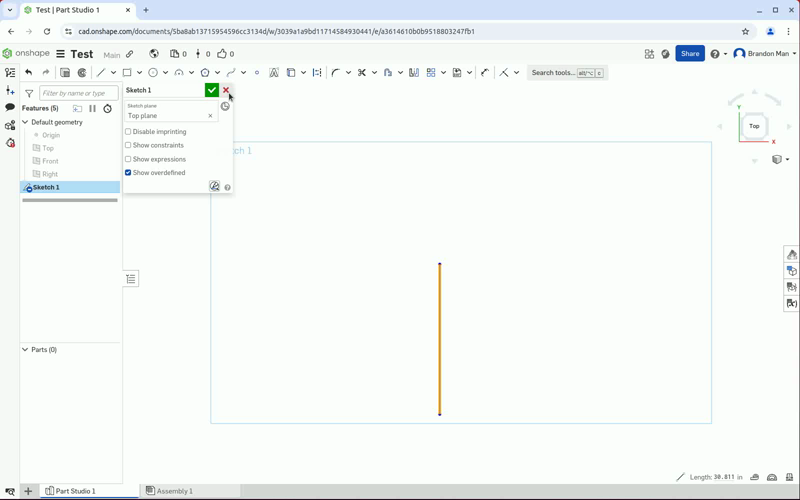
key(shift+h)
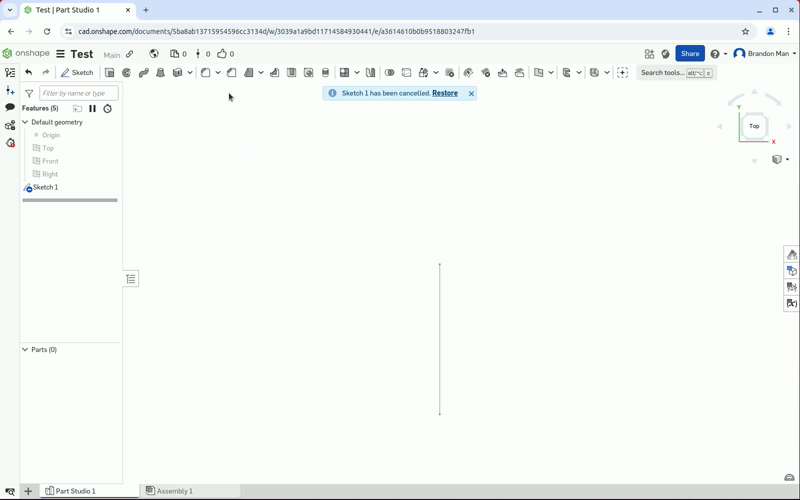
key(shift+s)
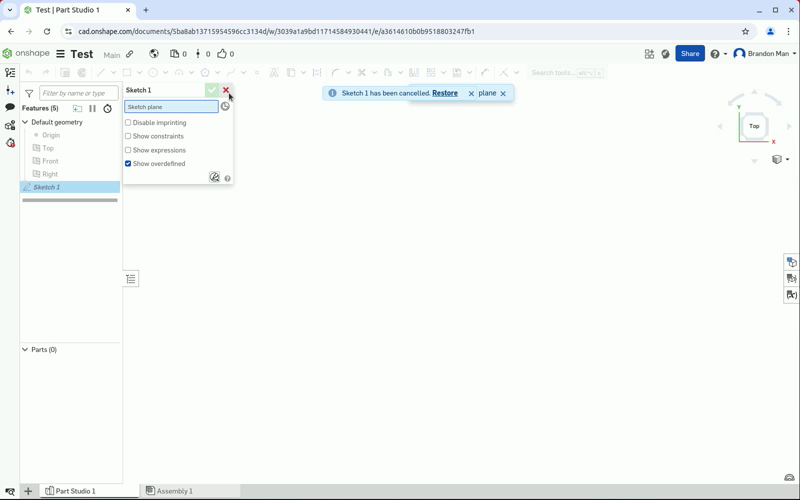
mouse_move(73, 150)
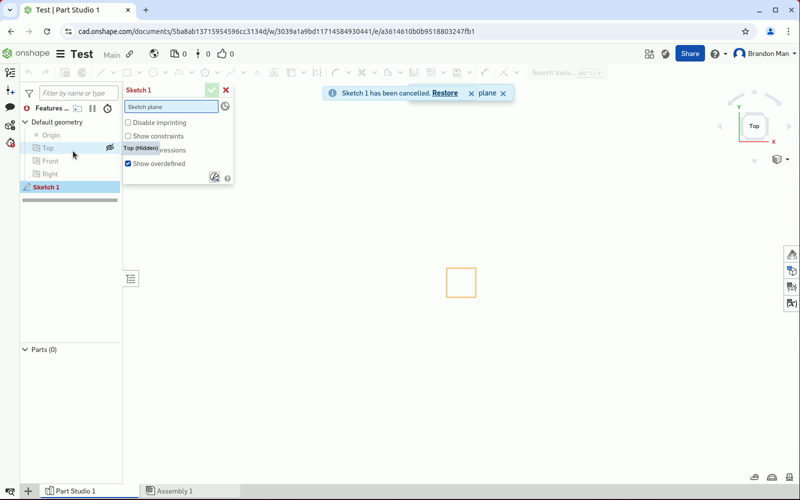
click(73, 150)
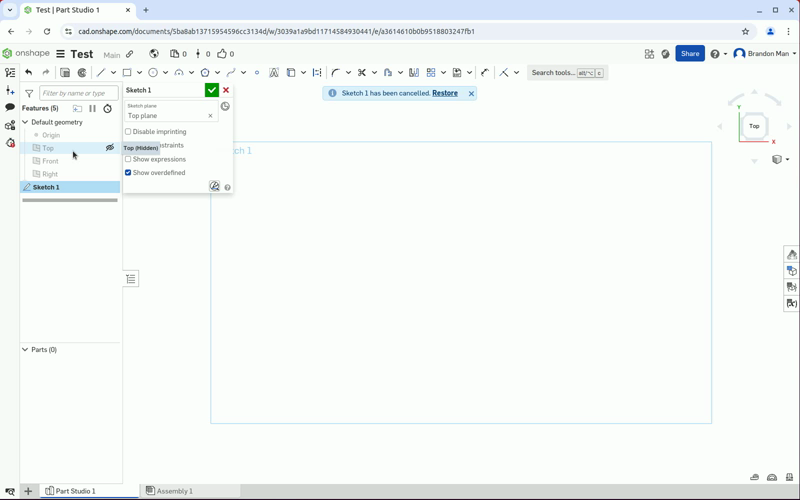
mouse_move(73, 352)
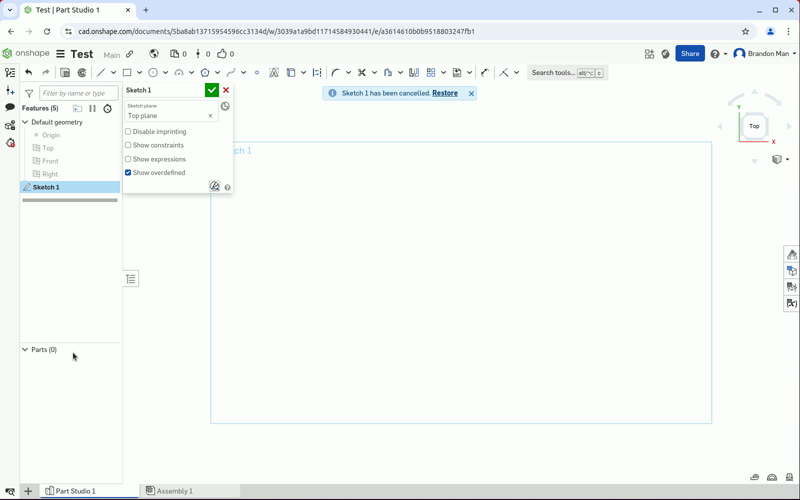
key(y)
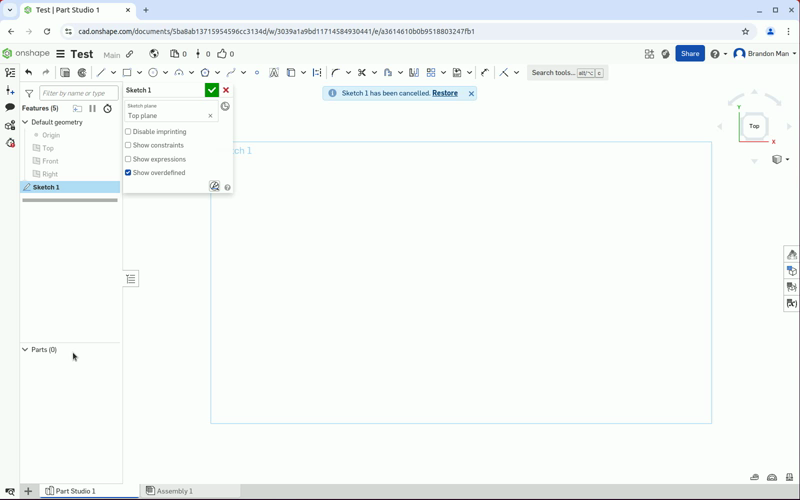
key(c)
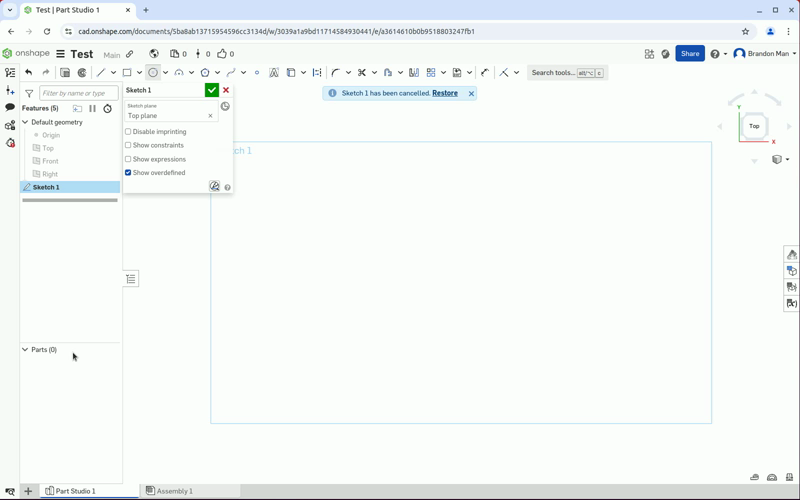
key_down(shift)
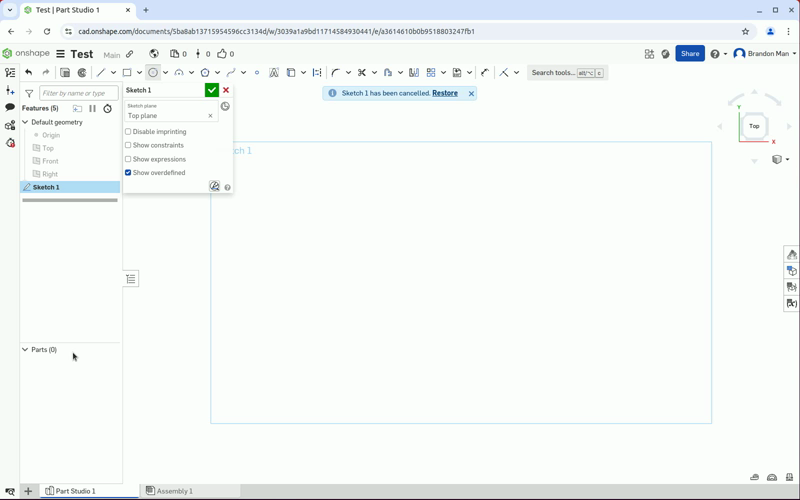
mouse_move(437, 285)
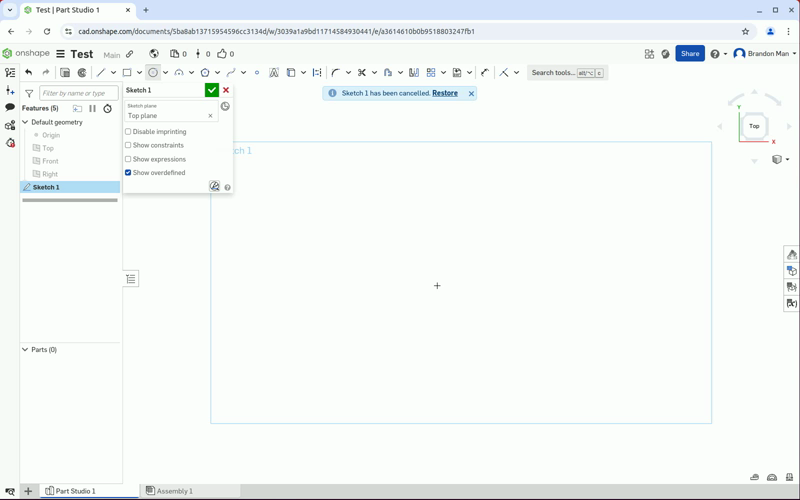
click(437, 285)
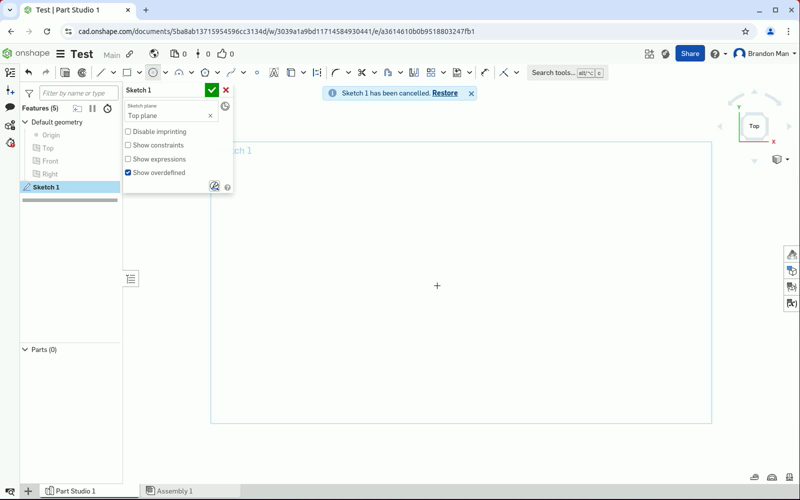
key_up(shift)
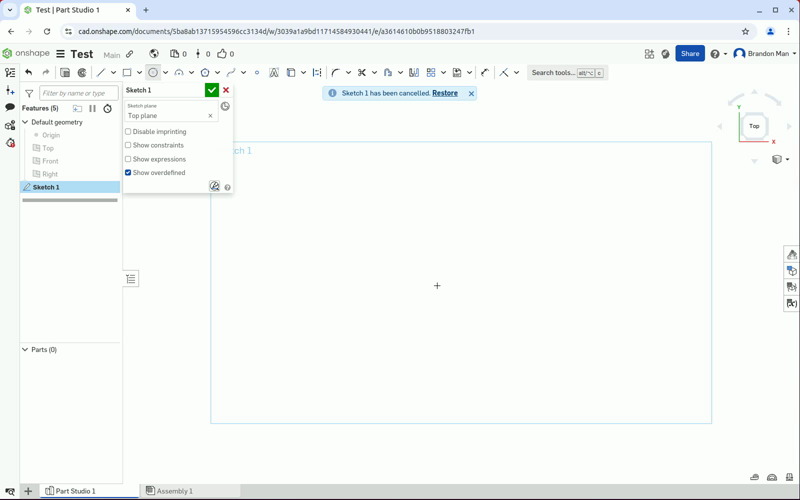
mouse_move(453, 285)
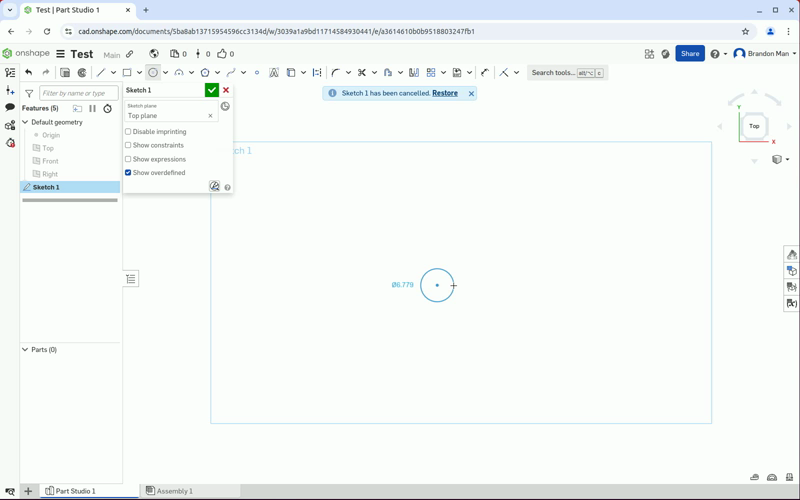
click(453, 285)
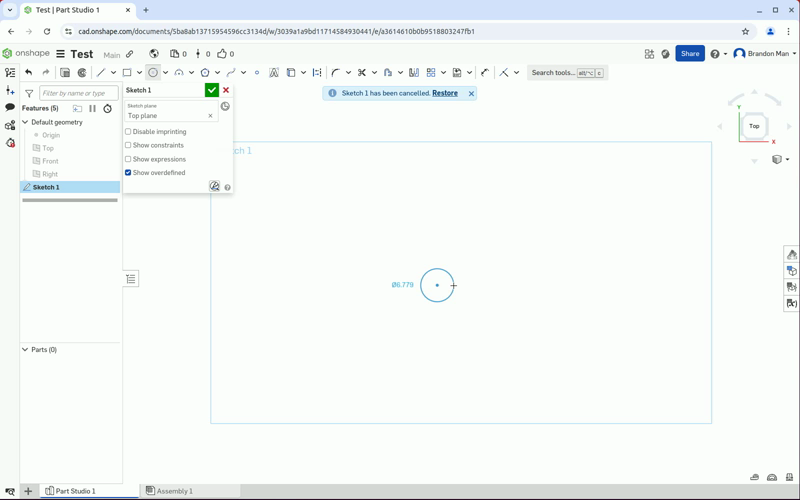
key(esc)
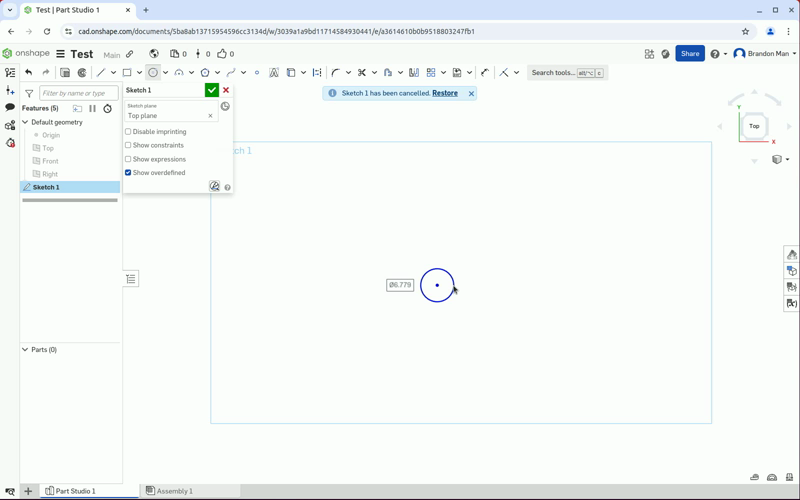
key(c)
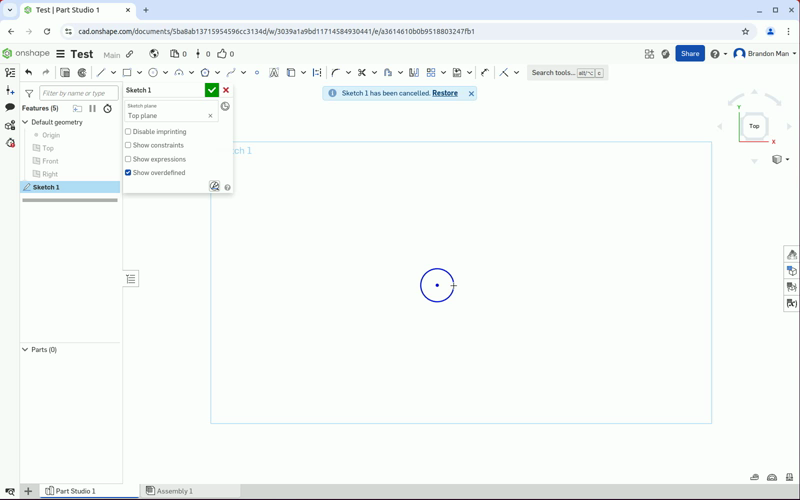
key_down(shift)
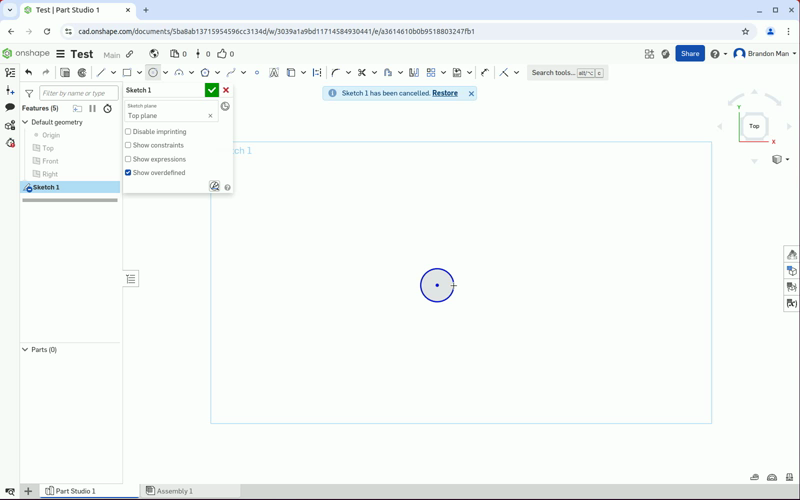
mouse_move(437, 285)
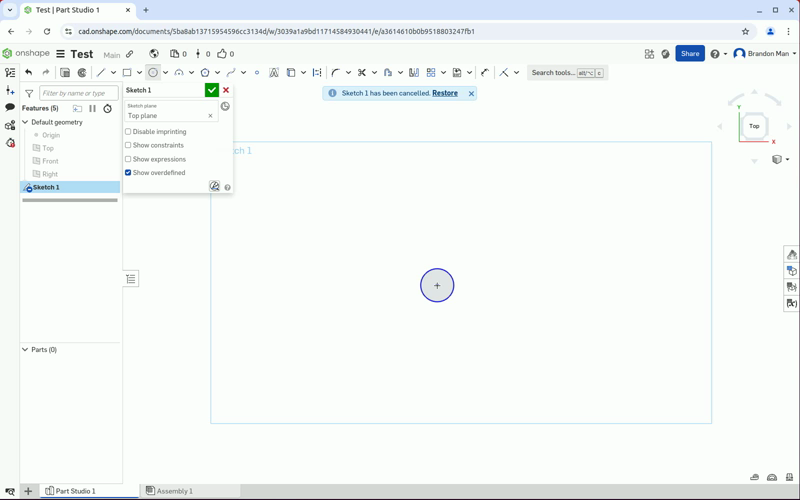
click(437, 285)
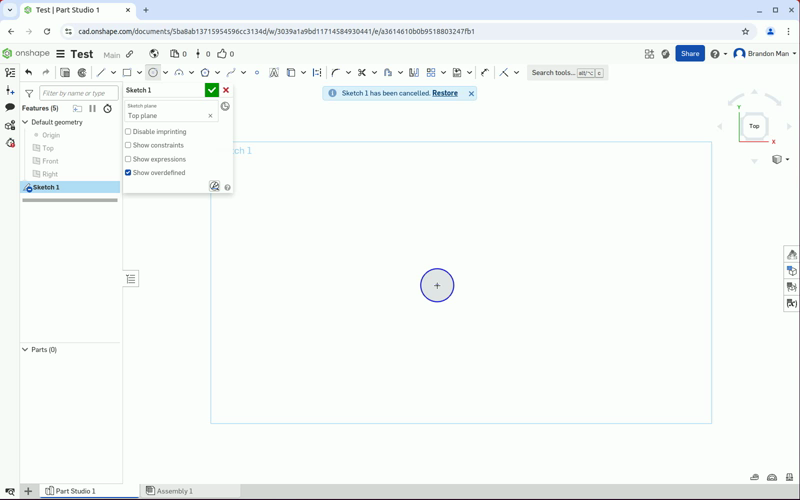
key_up(shift)
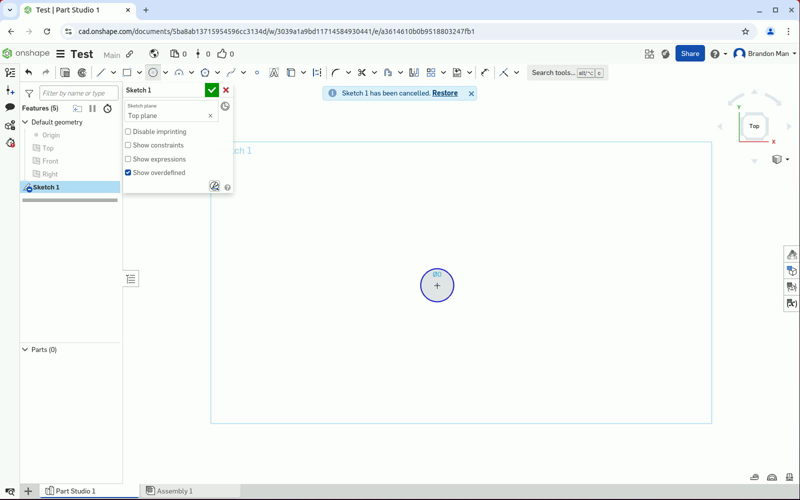
mouse_move(441, 285)
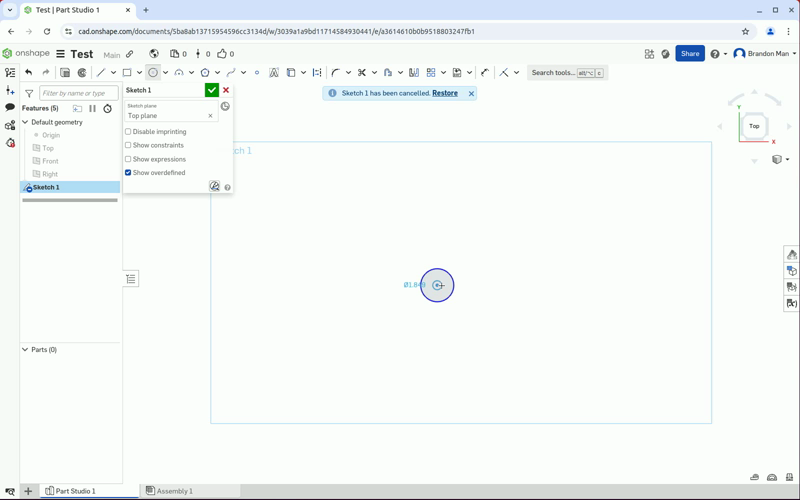
click(441, 285)
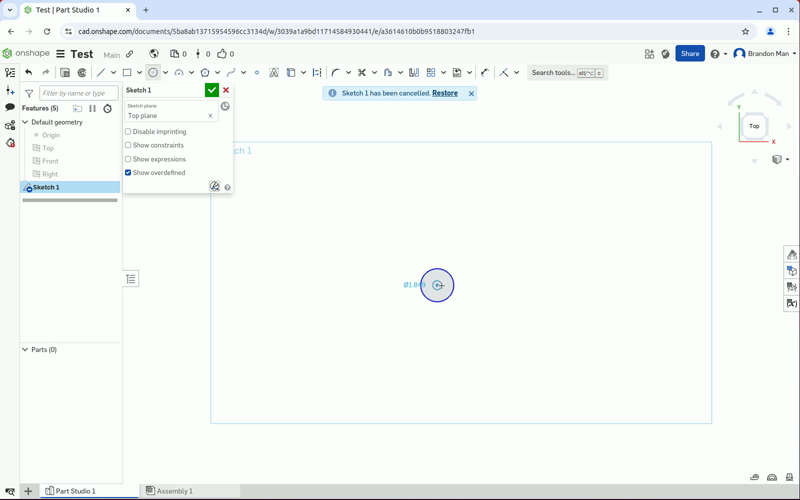
key(esc)
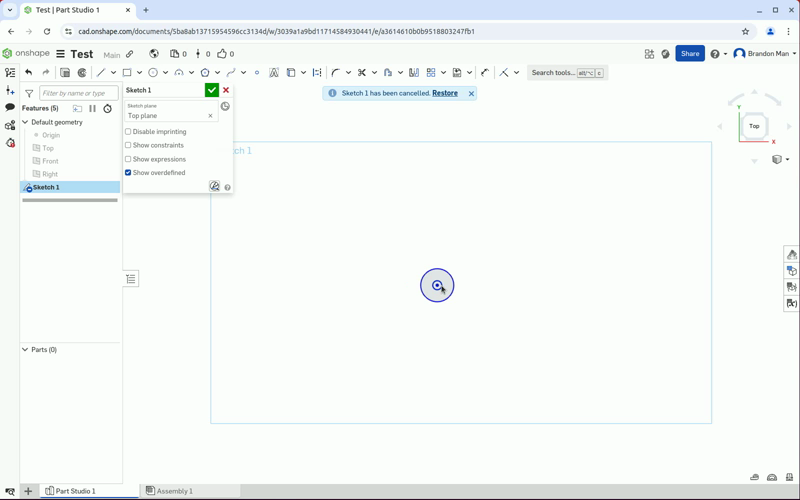
mouse_move(430, 278)
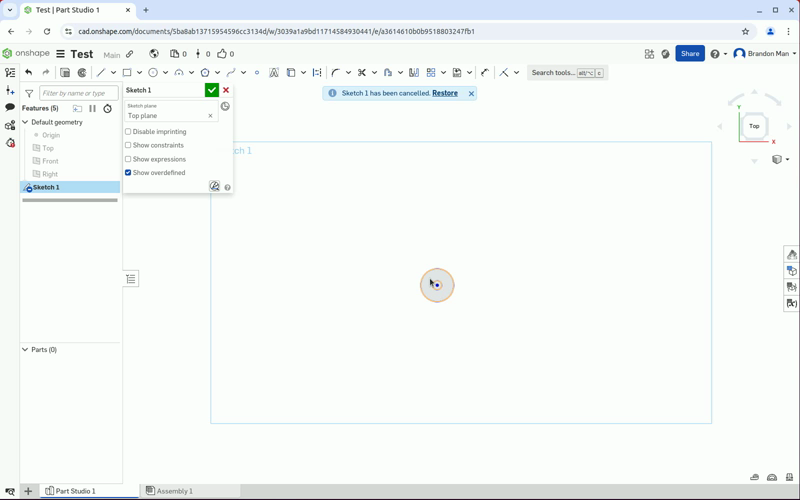
scroll(6)
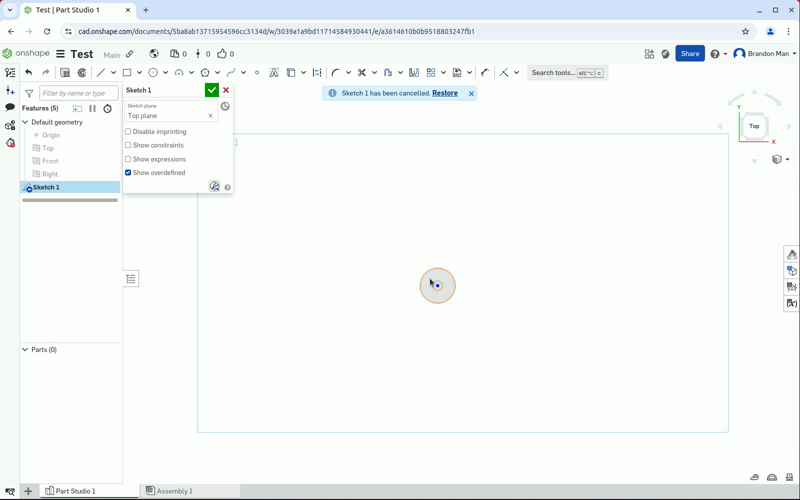
scroll(6)
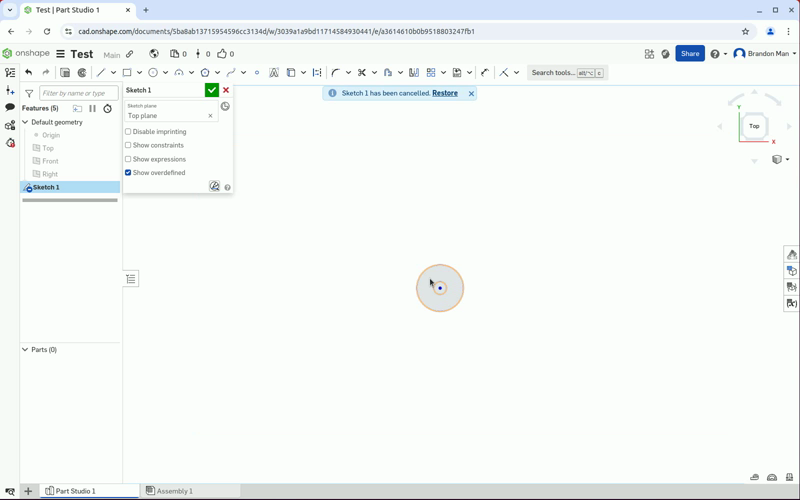
scroll(6)
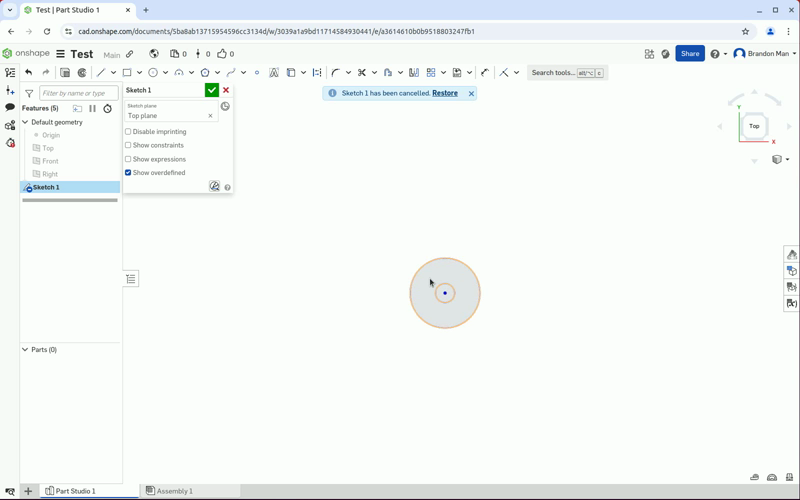
scroll(6)
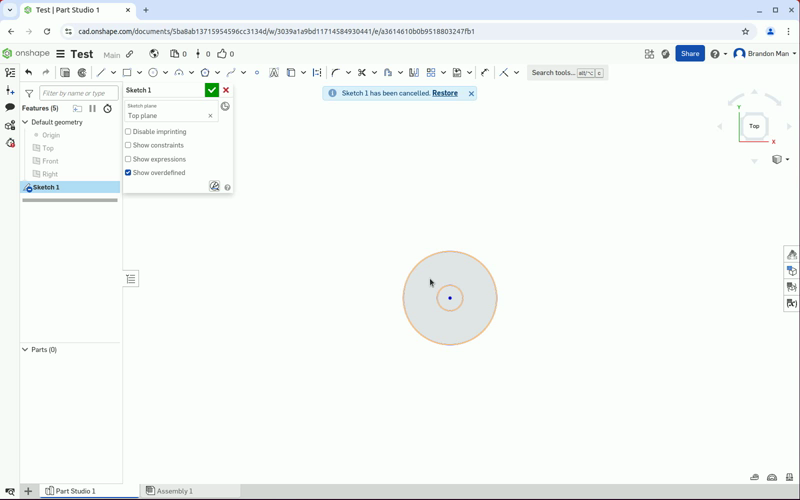
scroll(6)
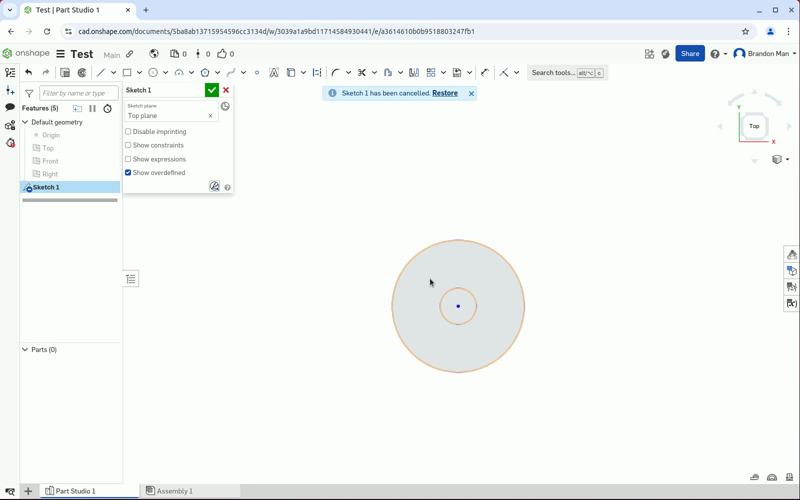
scroll(6)
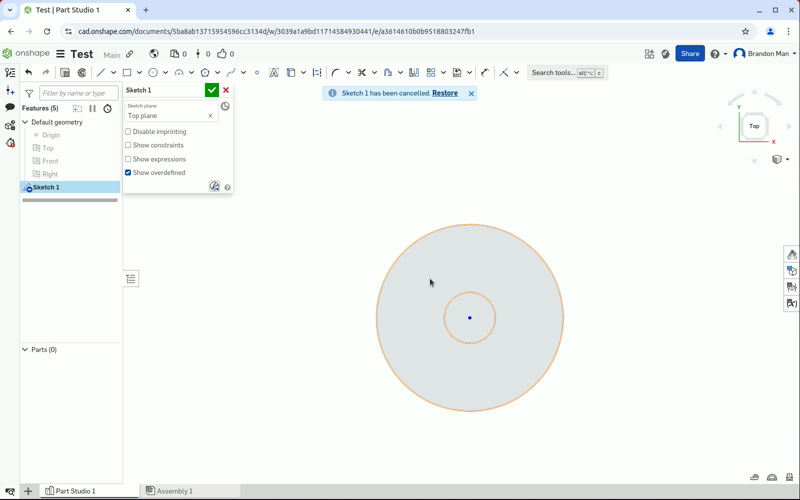
scroll(6)
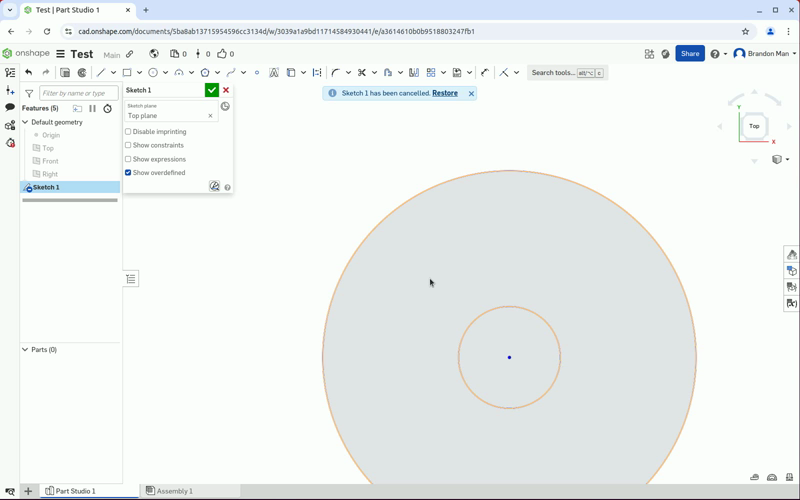
click(430, 278)
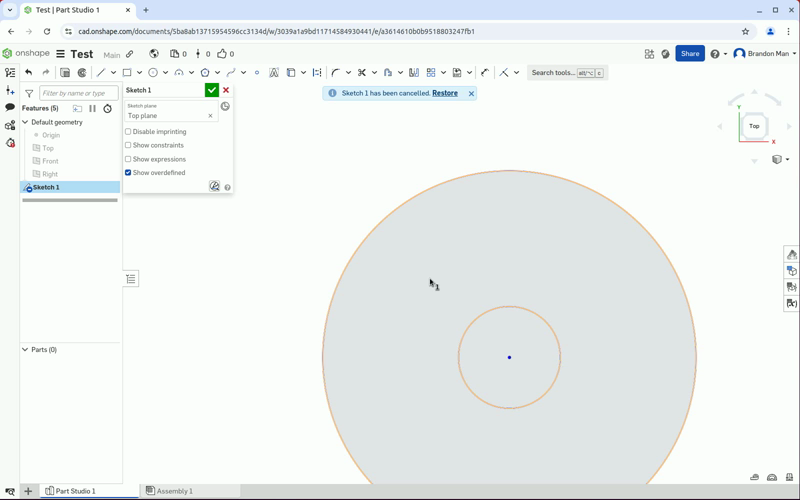
scroll(-6)
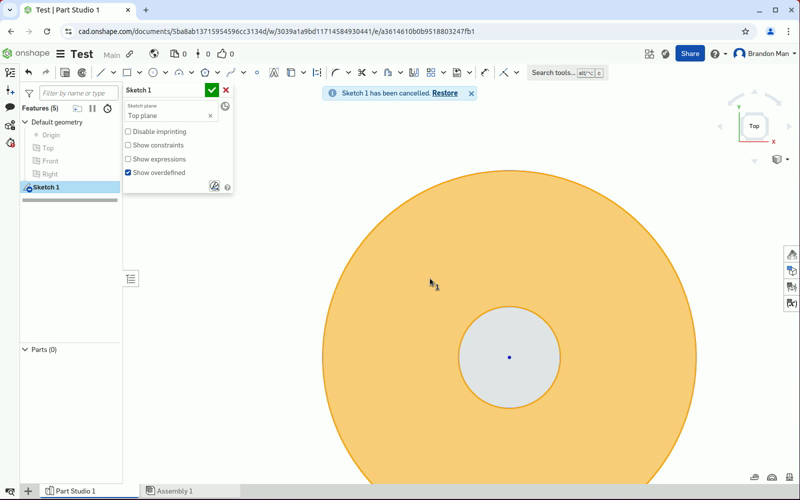
scroll(-6)
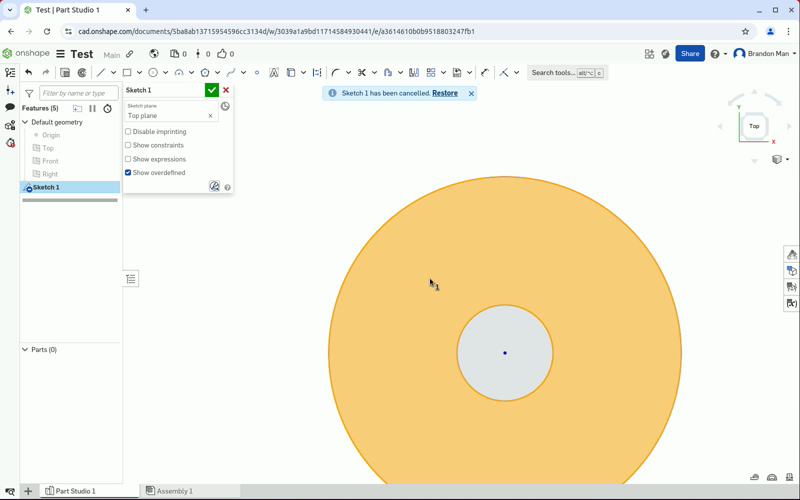
scroll(-6)
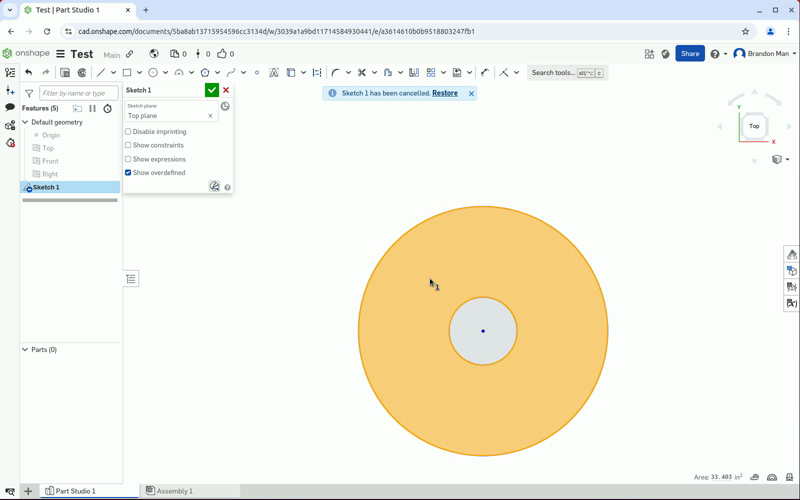
scroll(-6)
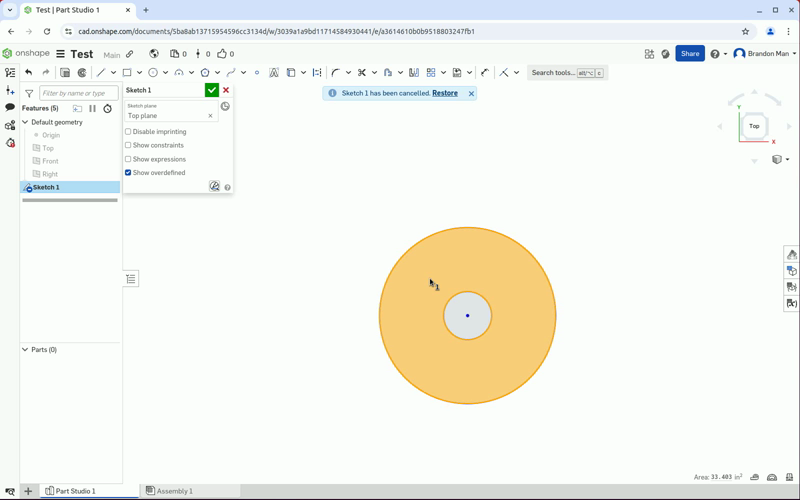
scroll(-6)
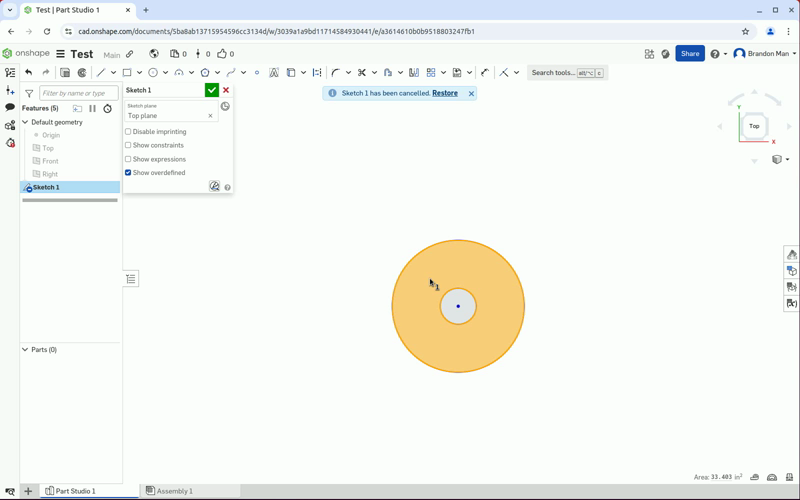
scroll(-6)
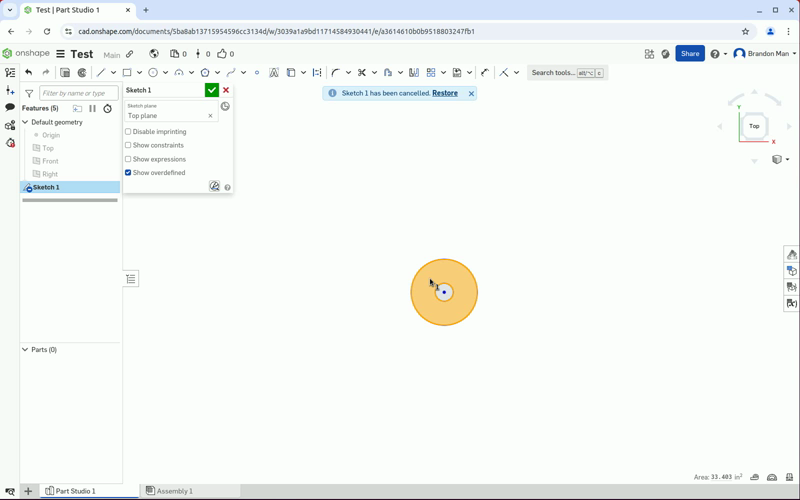
scroll(-6)
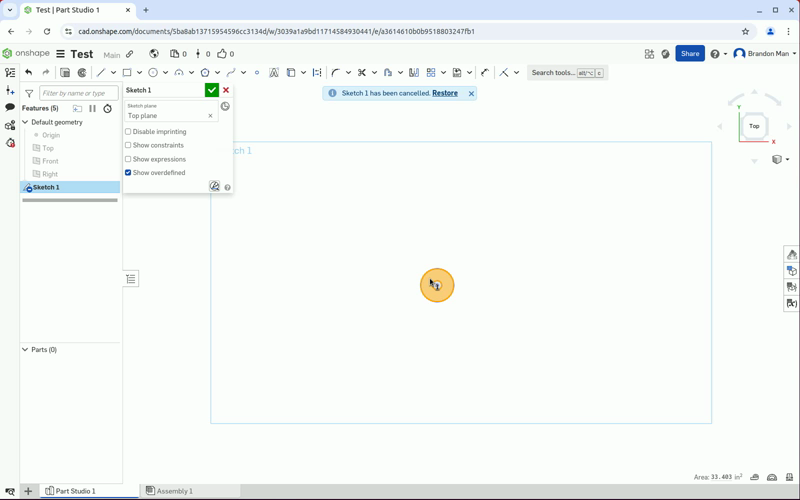
mouse_move(73, 352)
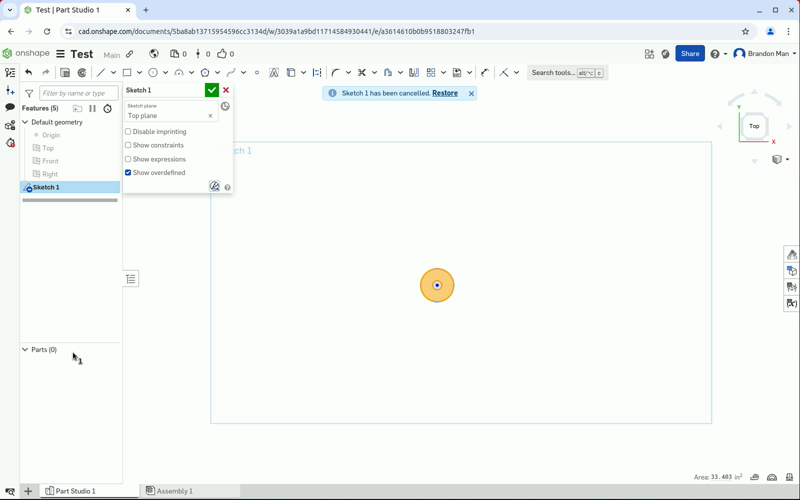
key(shift+y)
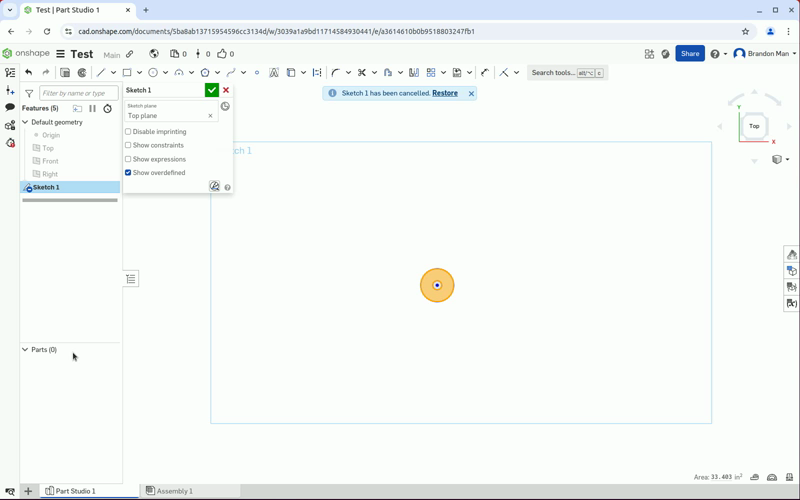
key(shift+e)
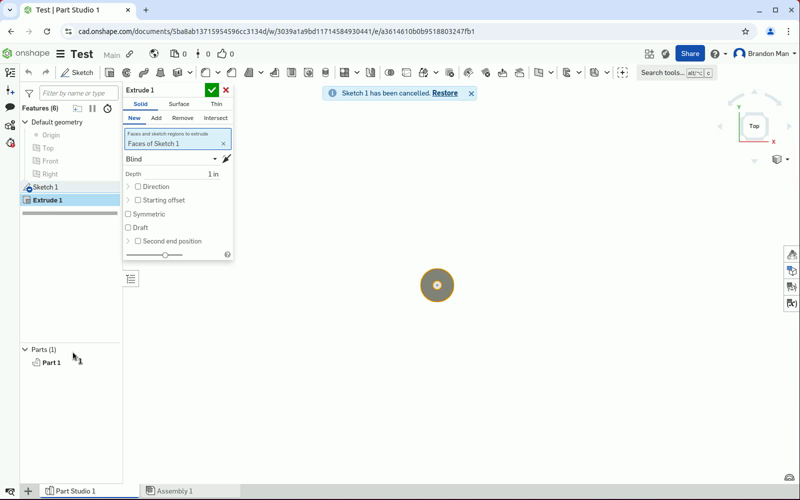
mouse_move(143, 106)
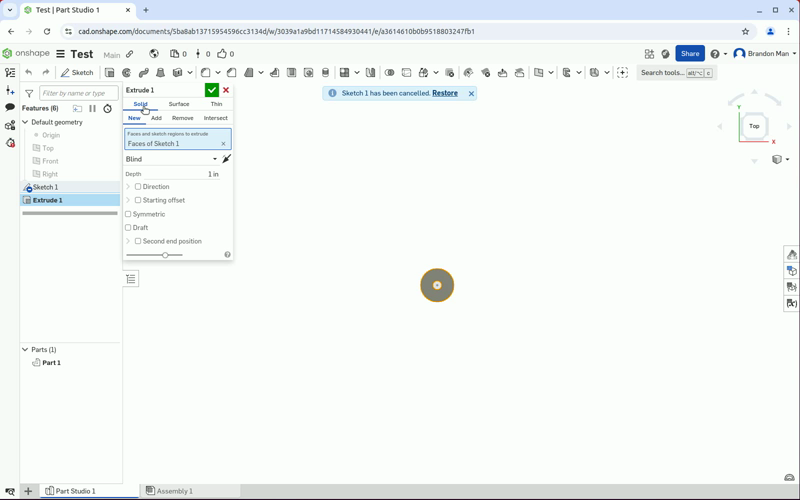
click(143, 106)
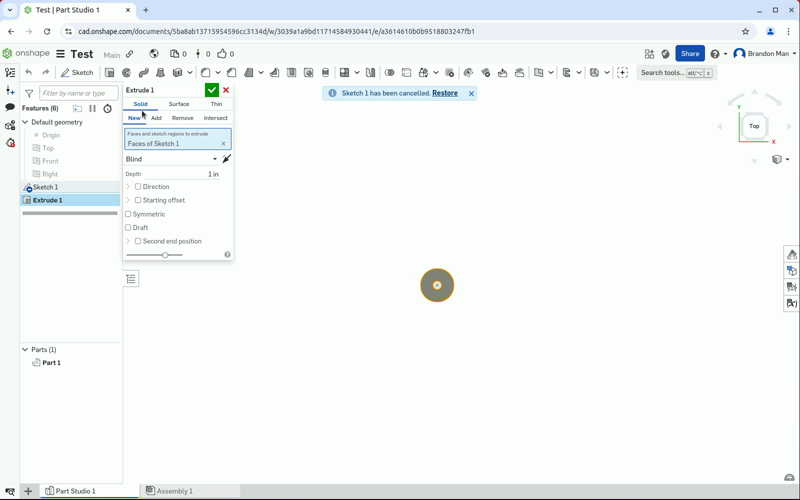
mouse_move(137, 120)
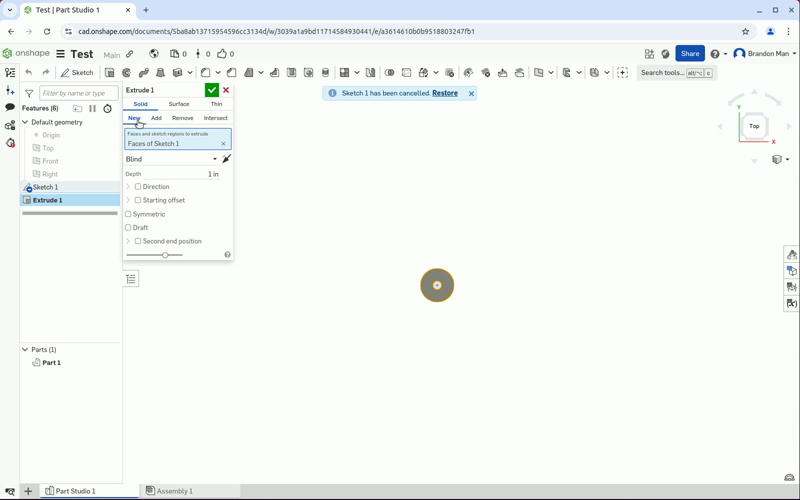
click(137, 120)
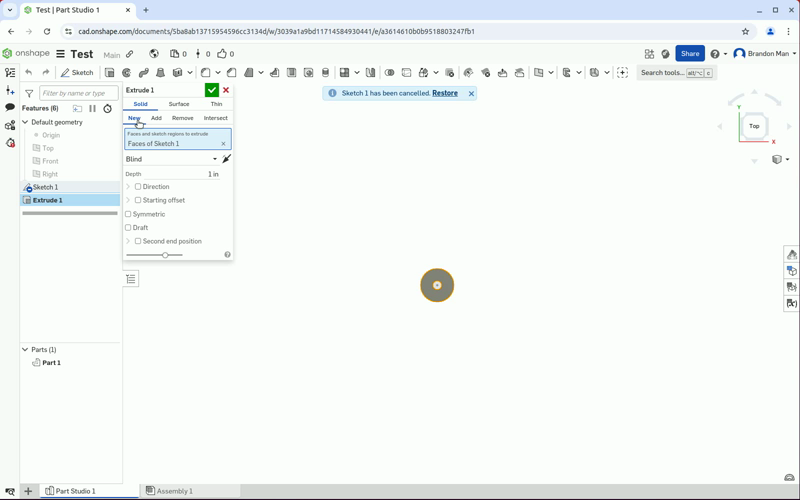
key(tab, 4)
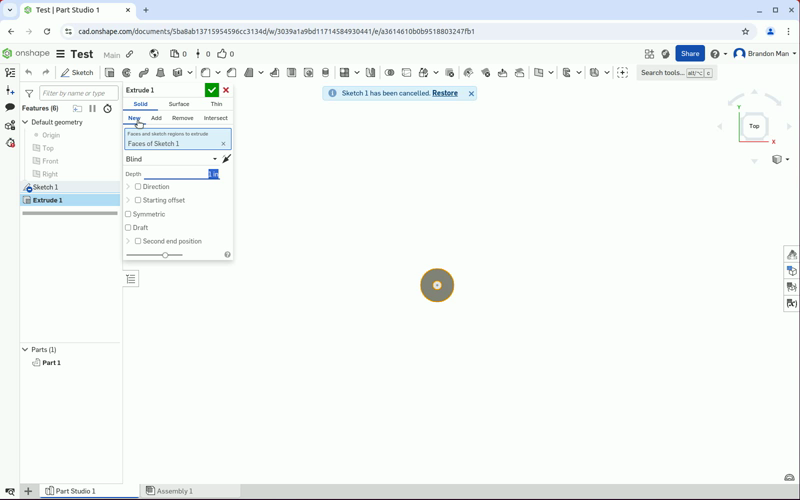
text(-1.685)
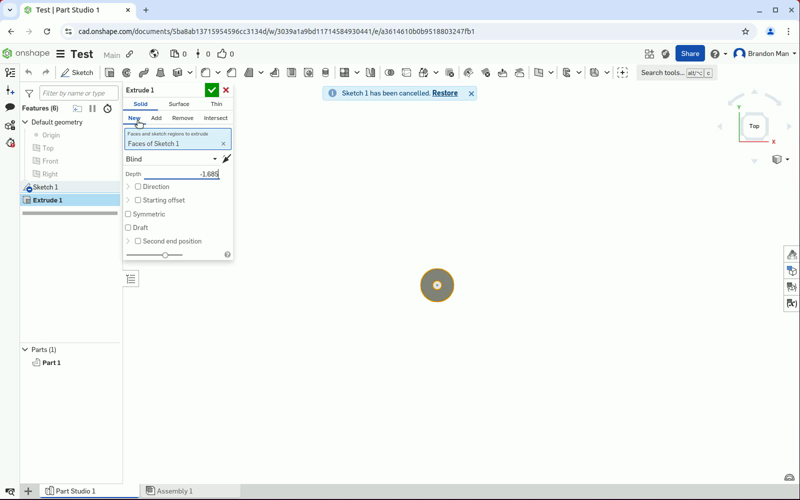
key(enter)
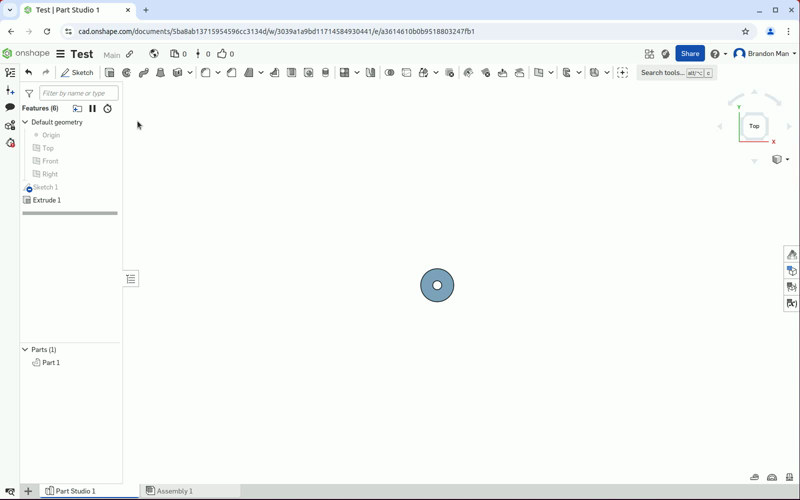
key(shift+h)
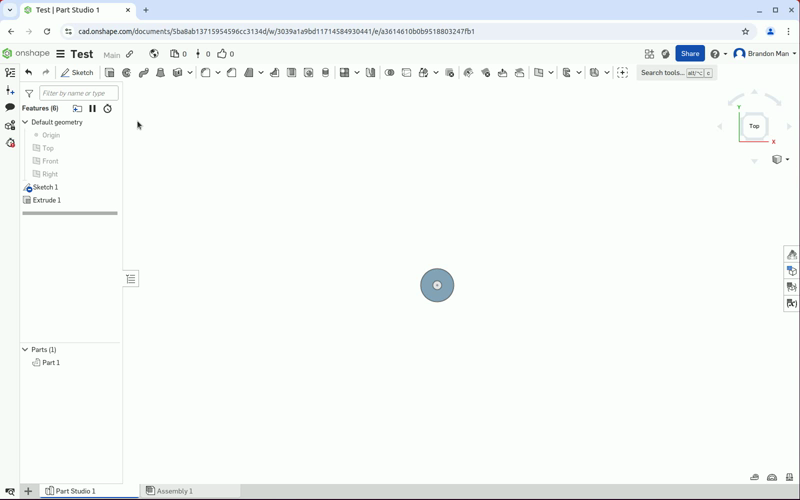
key(shift+h)
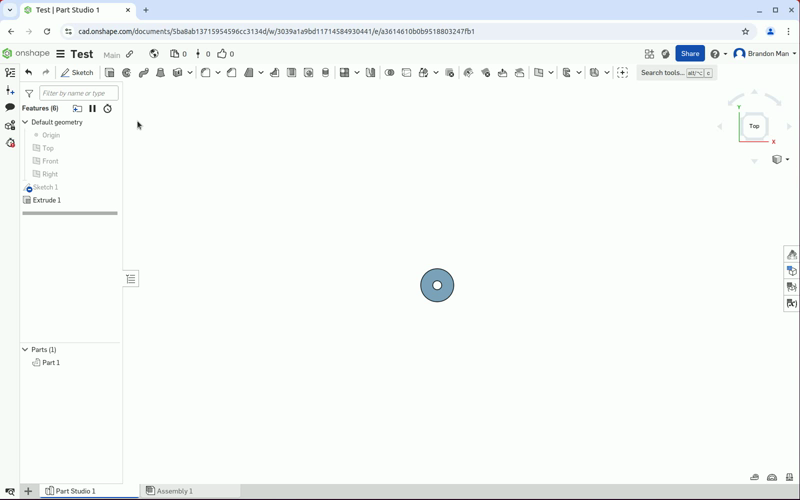
mouse_move(73, 189)
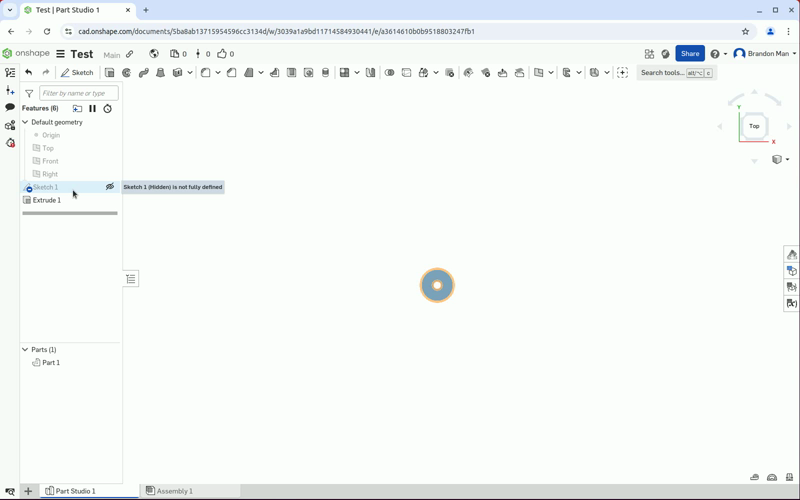
click(73, 189)
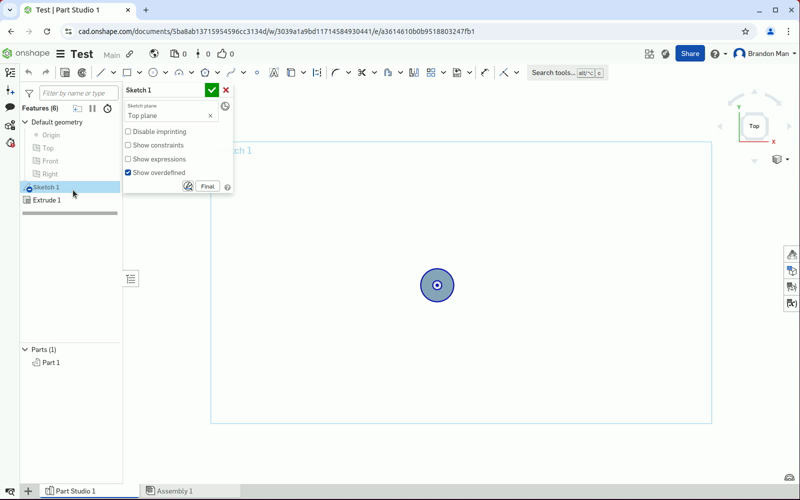
mouse_move(229, 92)
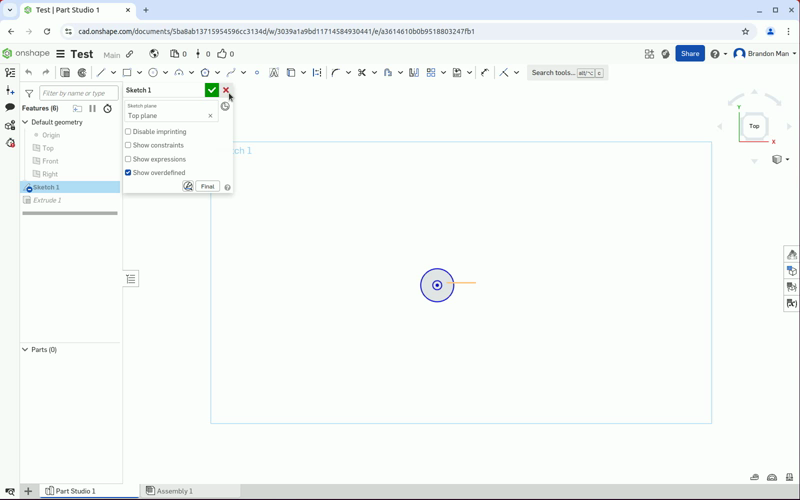
click(229, 92)
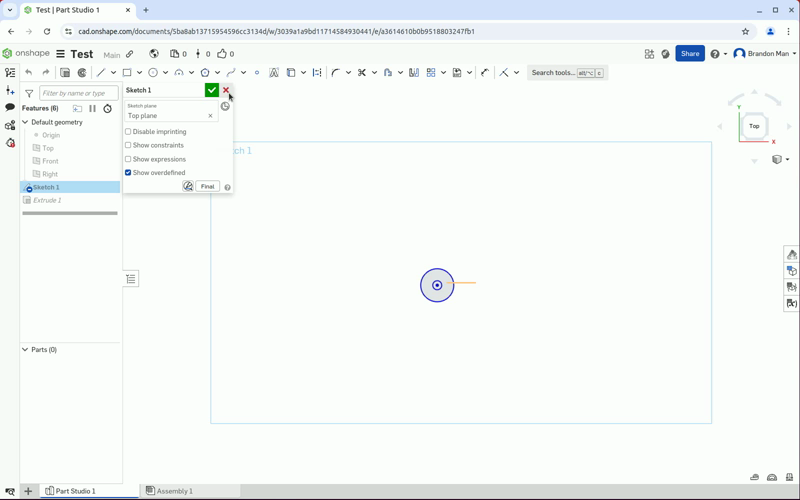
key(shift+s)
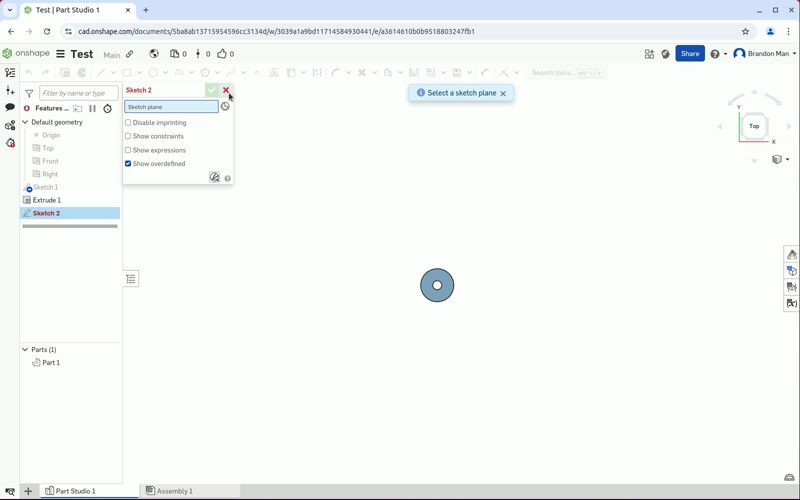
mouse_move(73, 150)
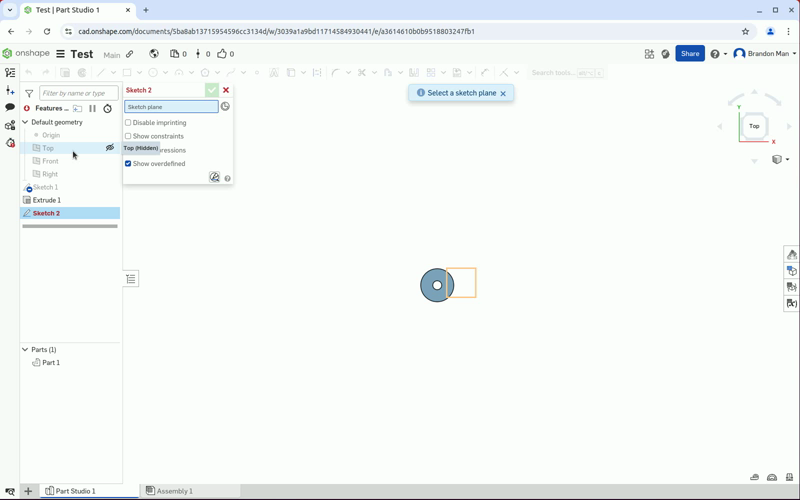
click(73, 150)
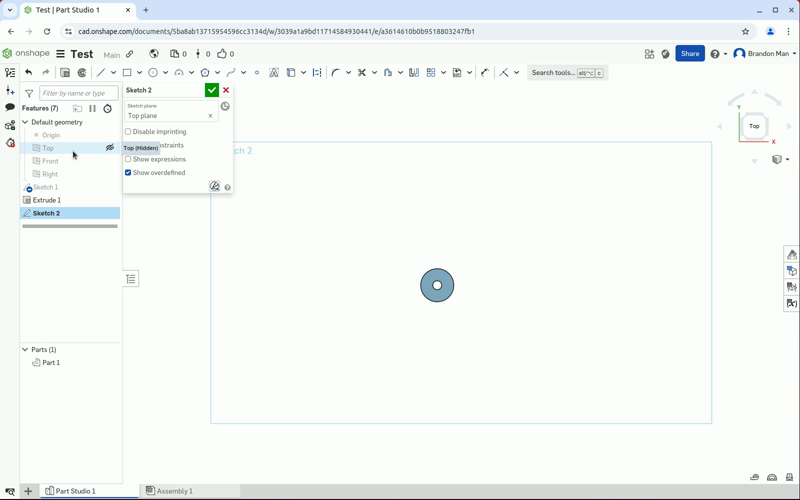
mouse_move(73, 352)
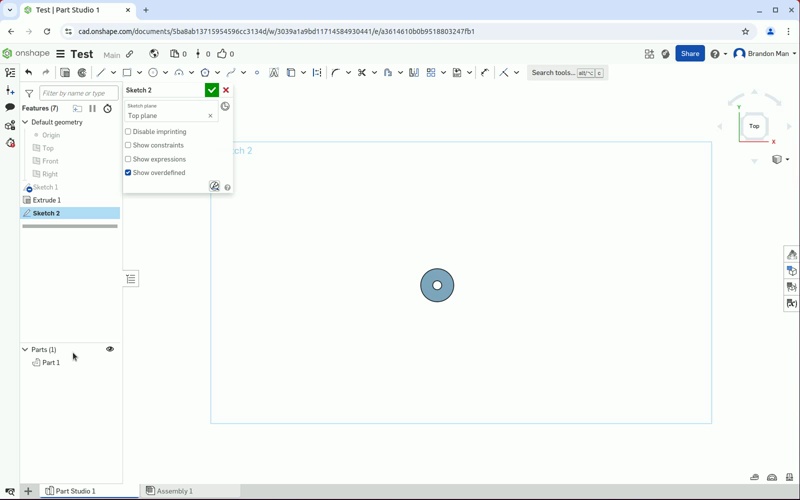
key(y)
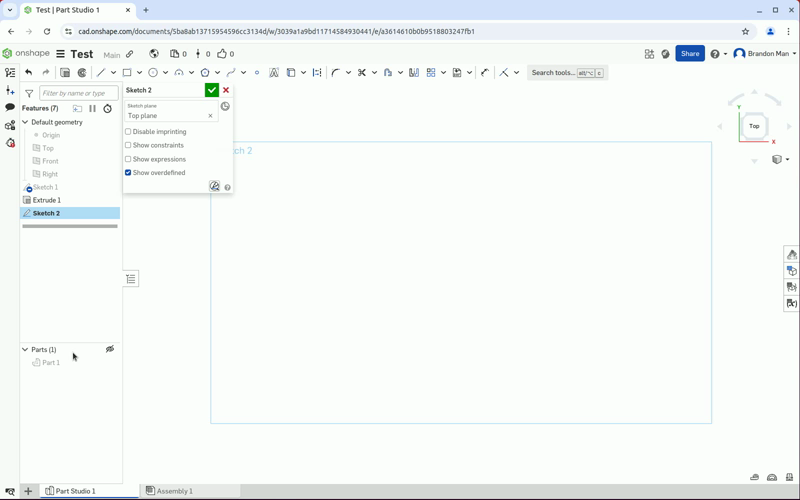
key(l)
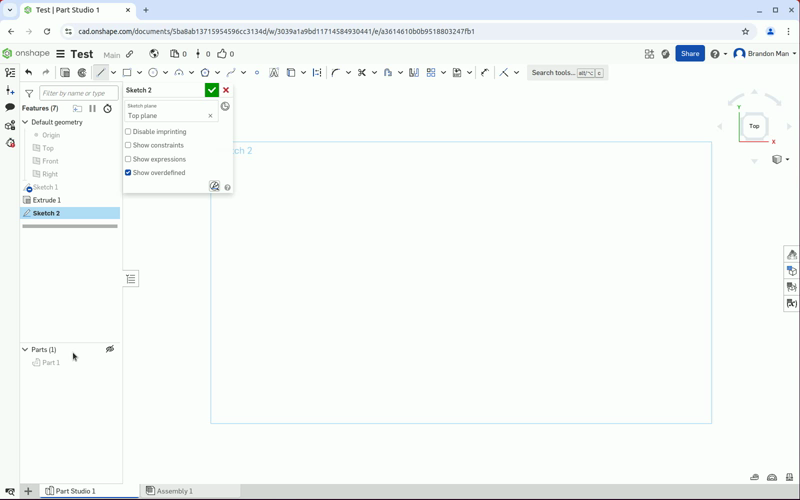
key_down(shift)
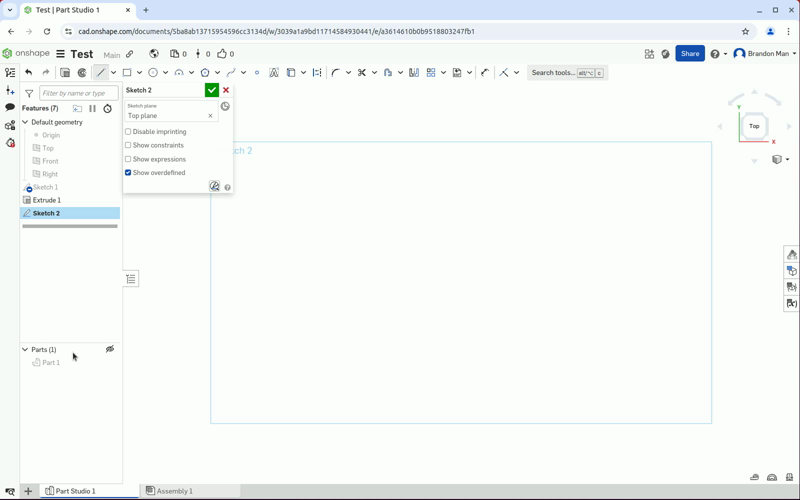
mouse_move(375, 295)
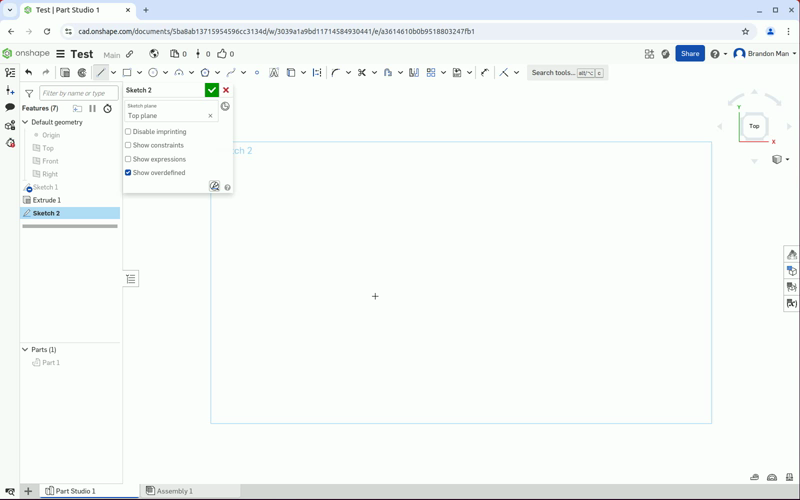
click(375, 295)
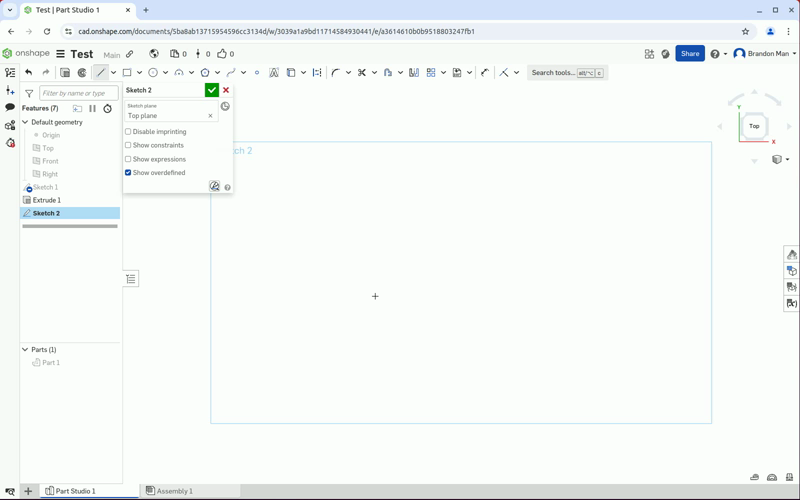
key_up(shift)
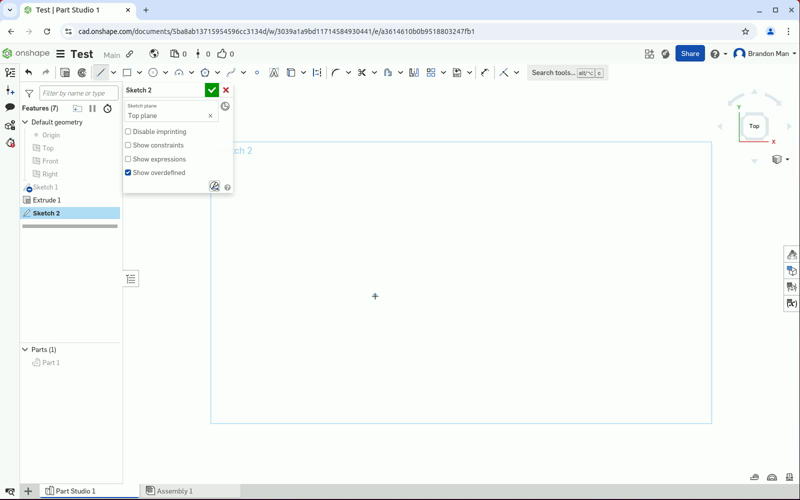
key_down(shift)
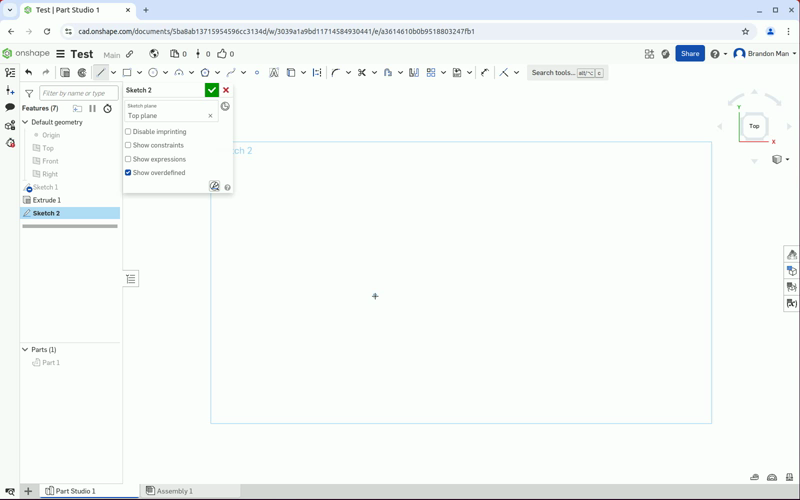
mouse_move(405, 295)
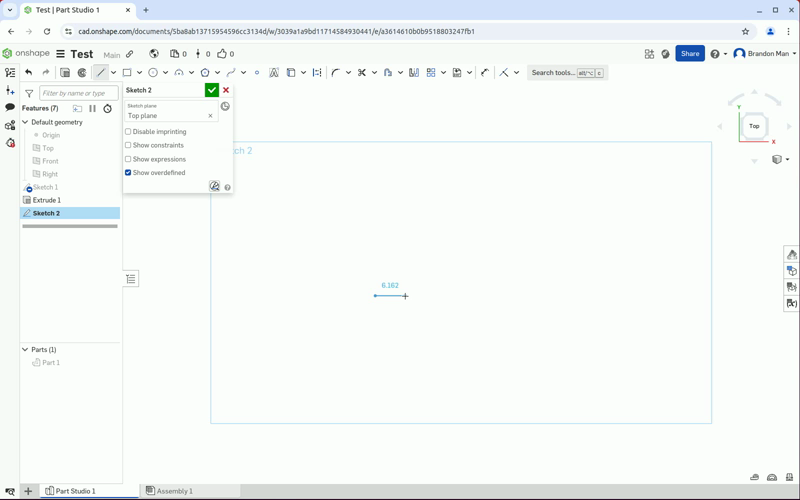
mouse_move(375, 295)
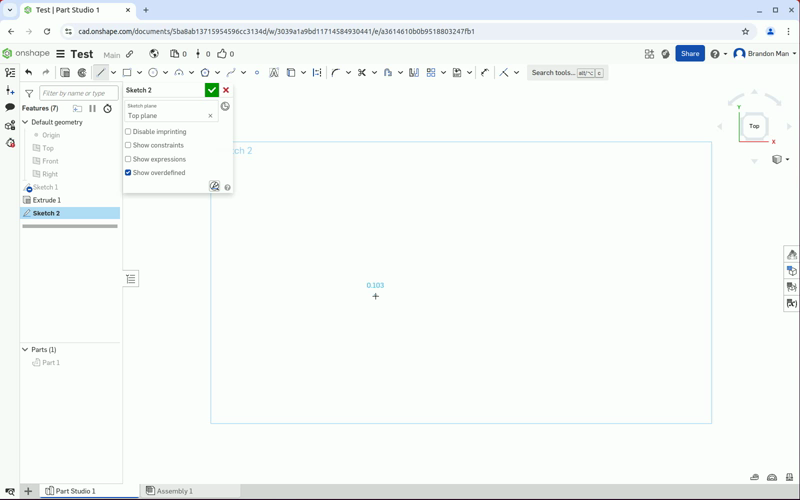
scroll(6)
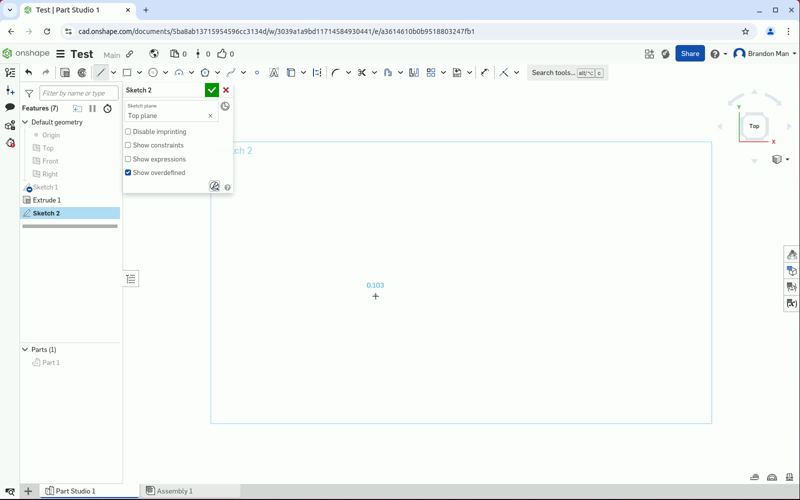
scroll(6)
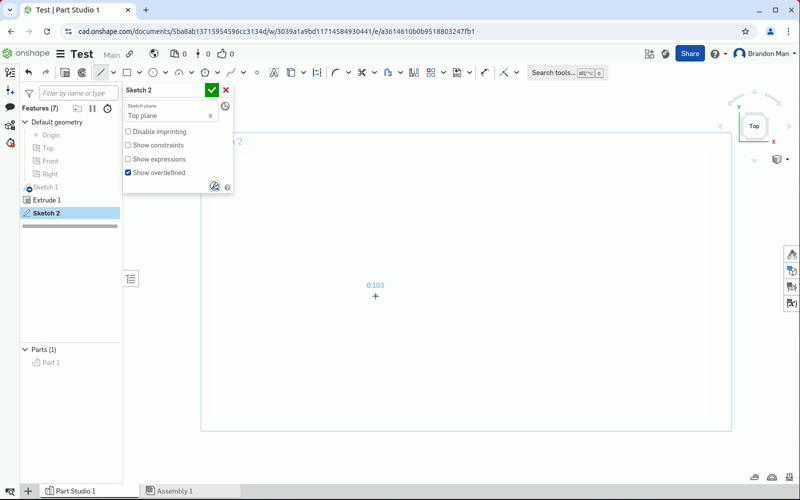
scroll(6)
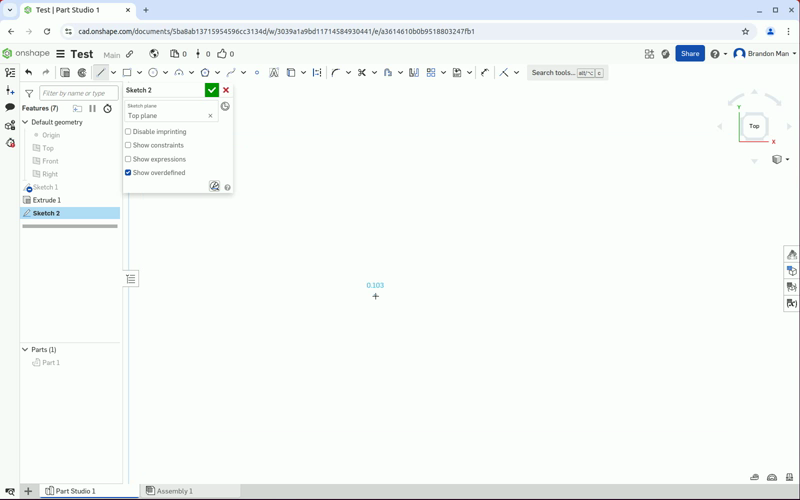
scroll(6)
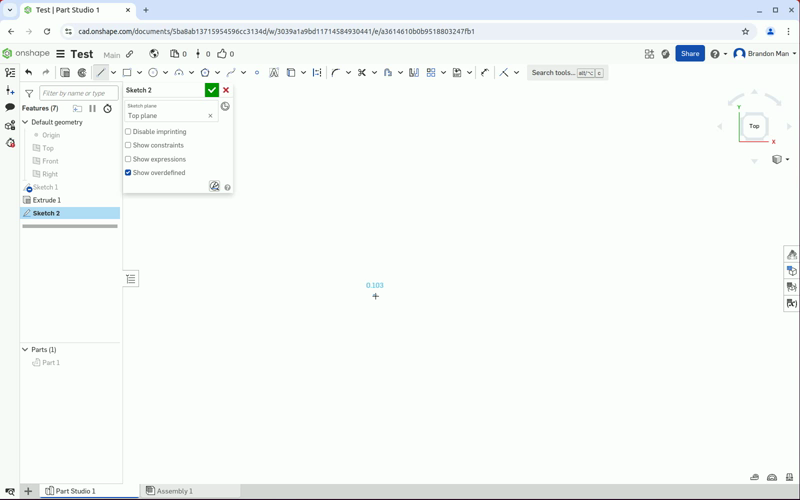
scroll(6)
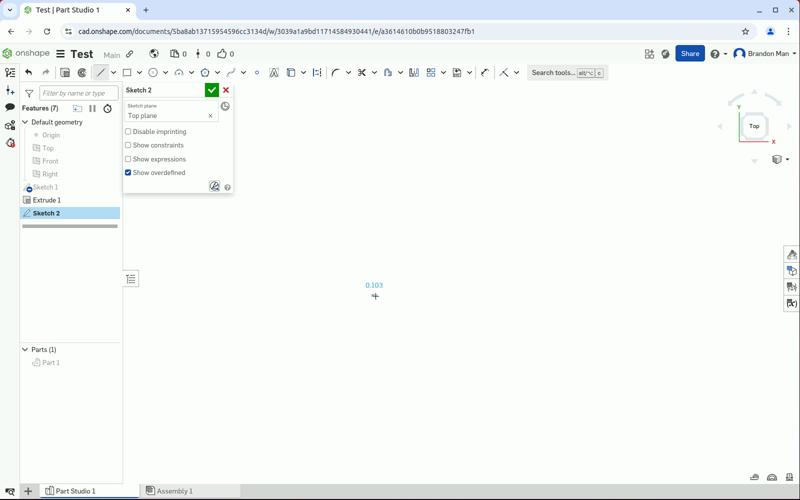
scroll(6)
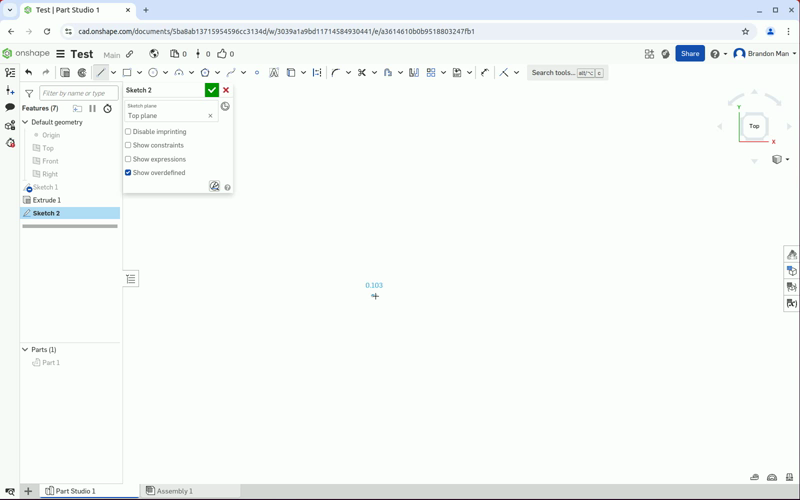
scroll(6)
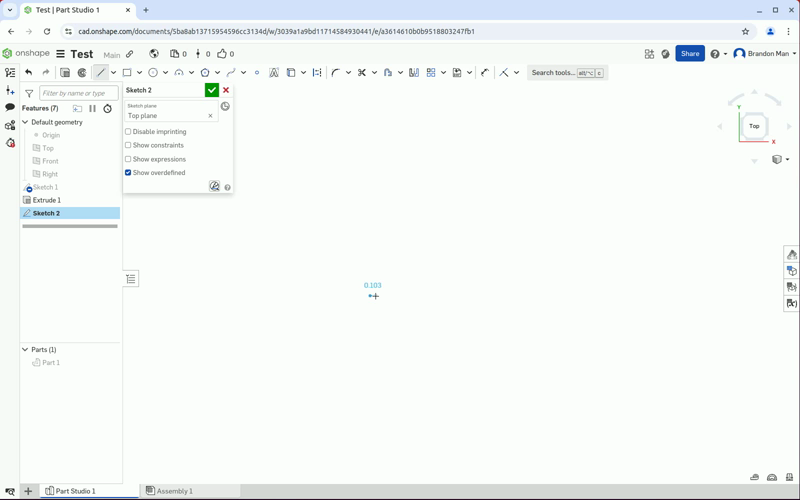
click(375, 295)
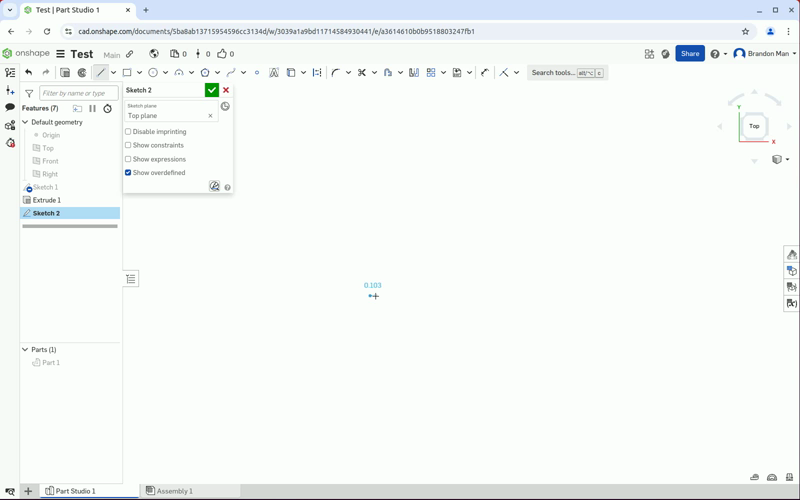
scroll(-6)
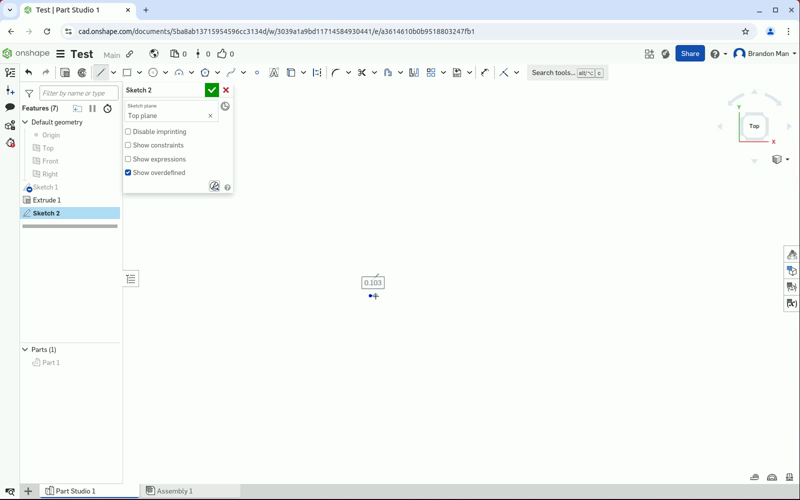
scroll(-6)
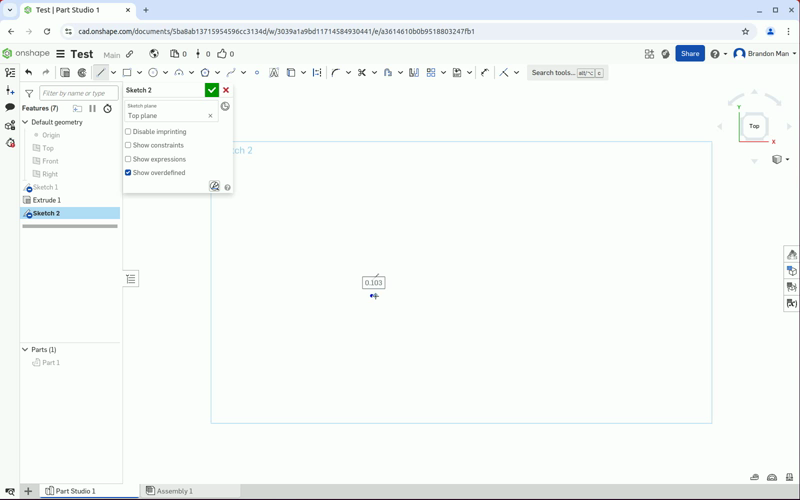
scroll(-6)
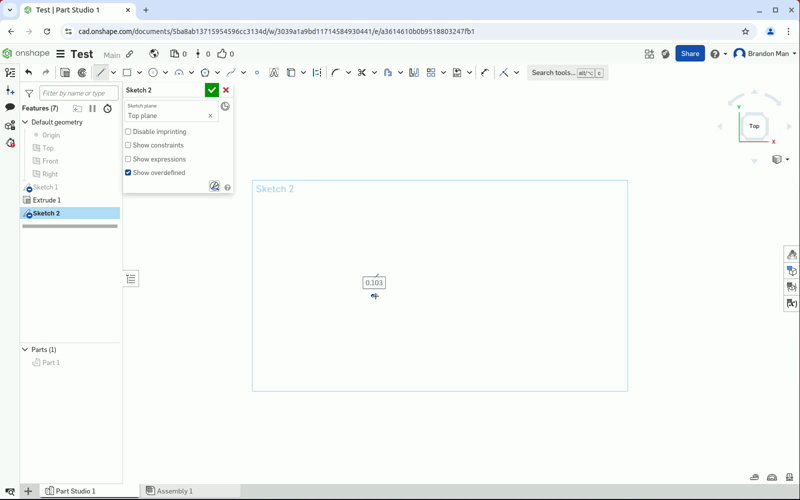
scroll(-6)
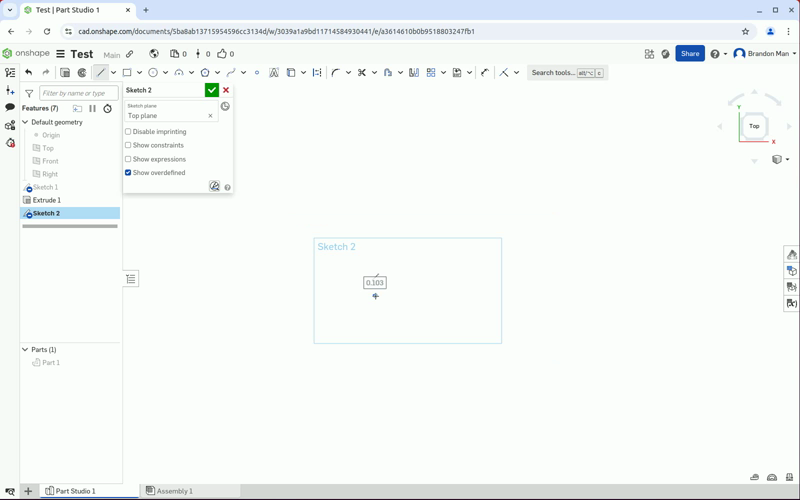
scroll(-6)
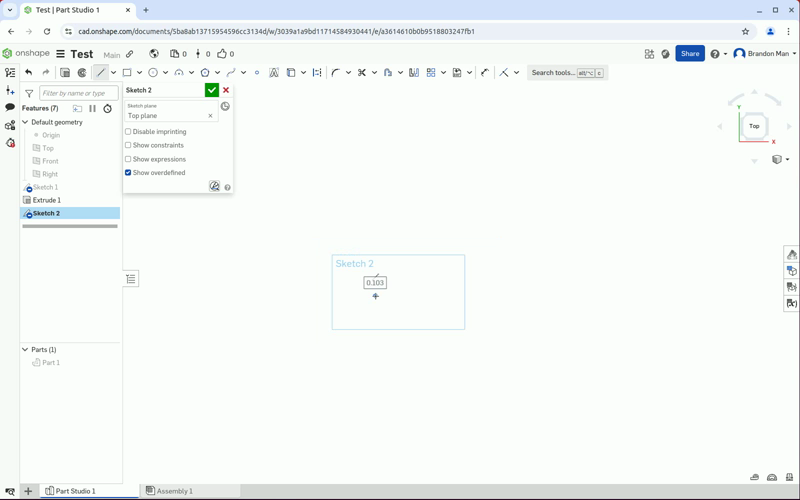
scroll(-6)
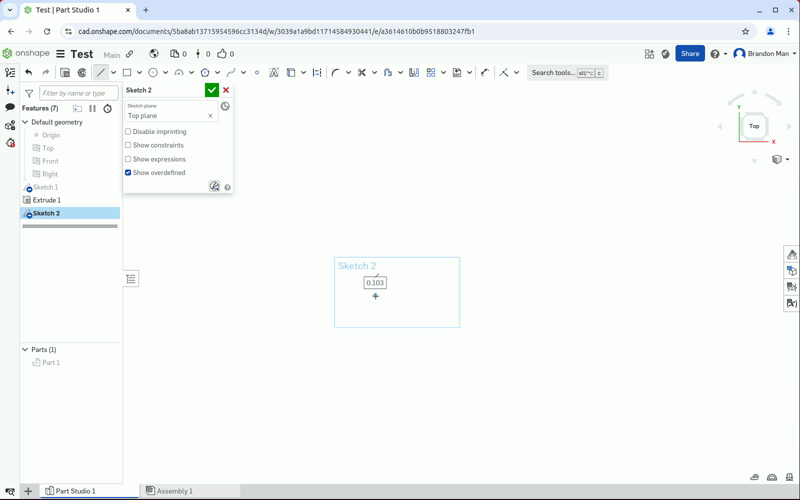
scroll(-6)
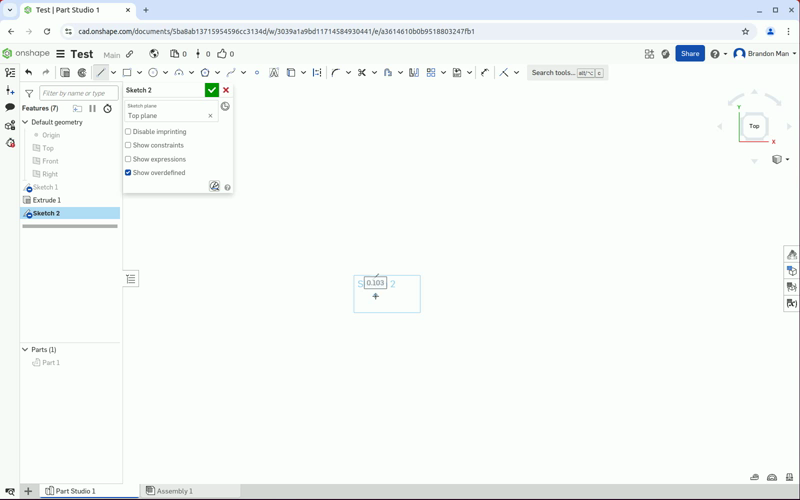
key_up(shift)
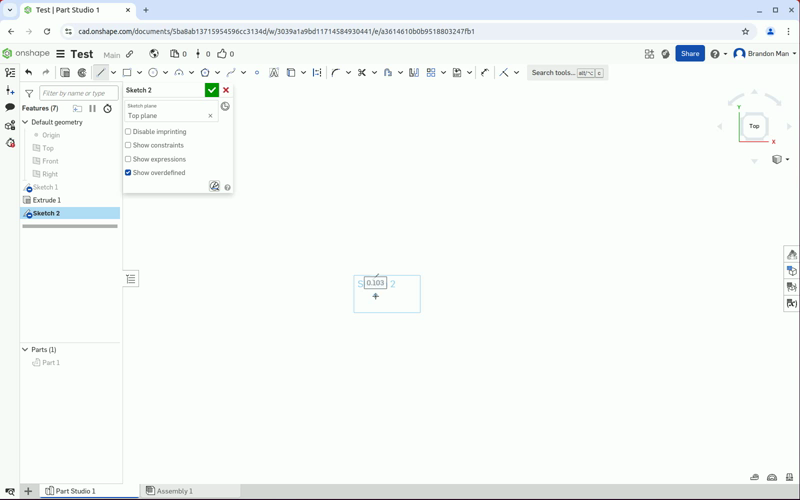
key_down(shift)
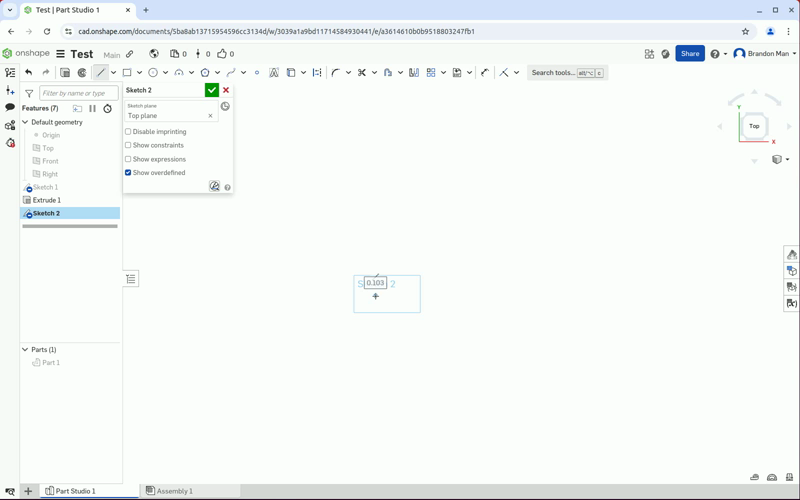
mouse_move(405, 295)
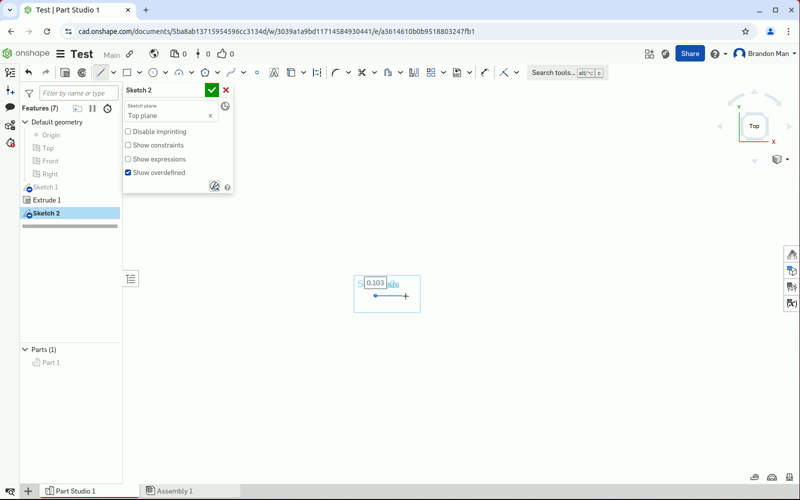
mouse_move(425, 295)
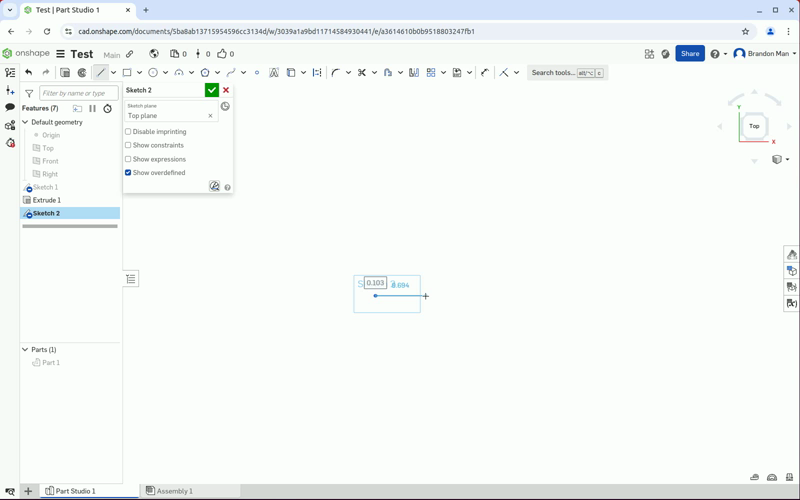
click(425, 295)
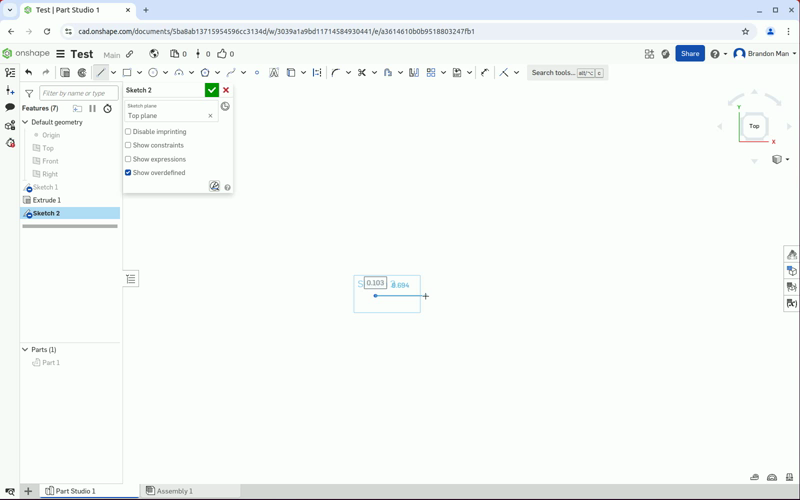
key_up(shift)
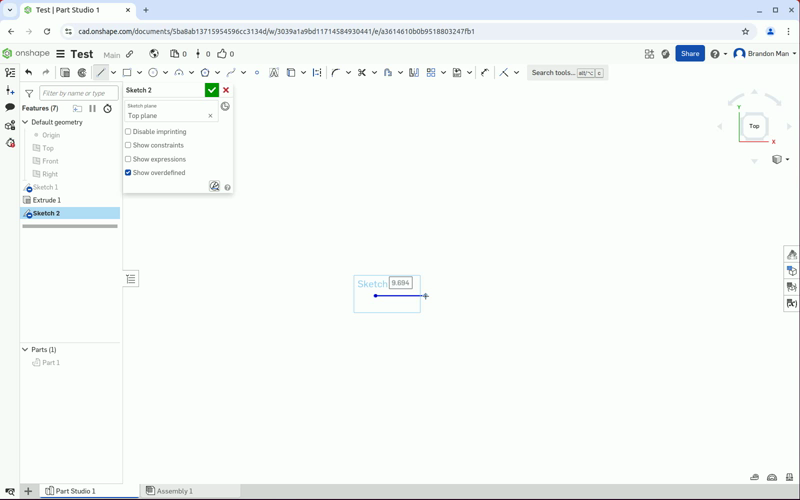
key_down(shift)
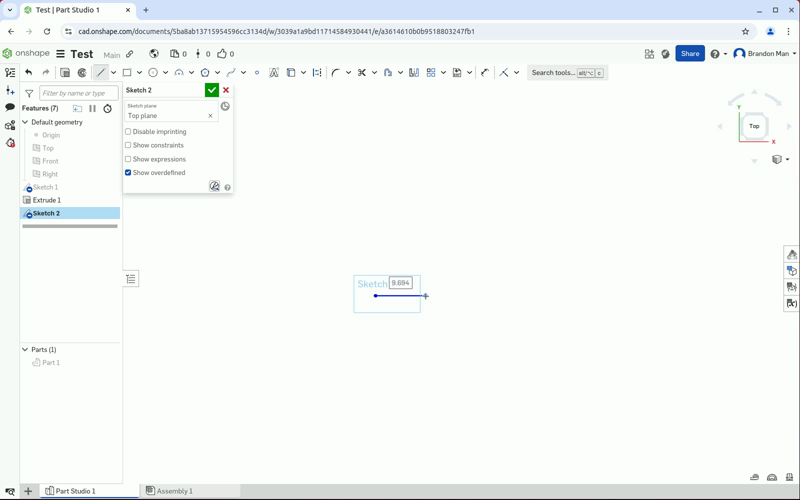
mouse_move(455, 295)
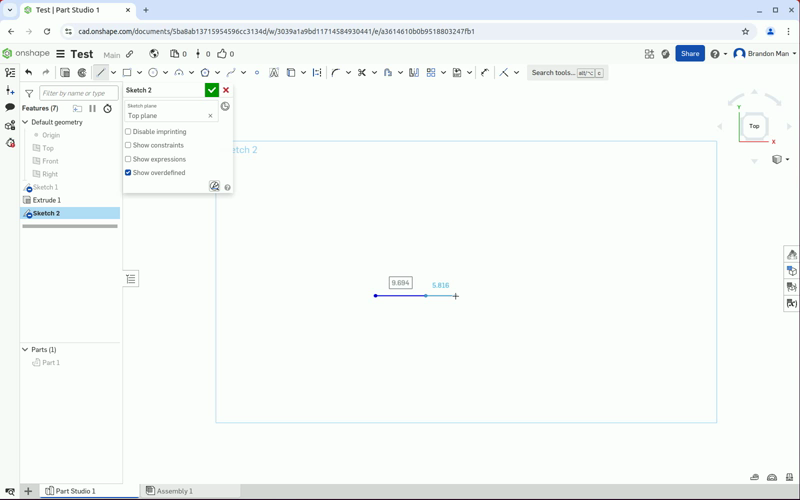
mouse_move(426, 295)
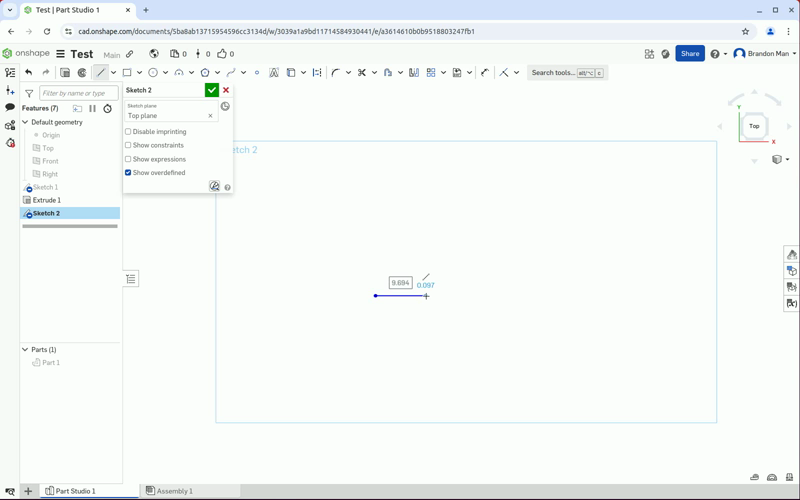
scroll(6)
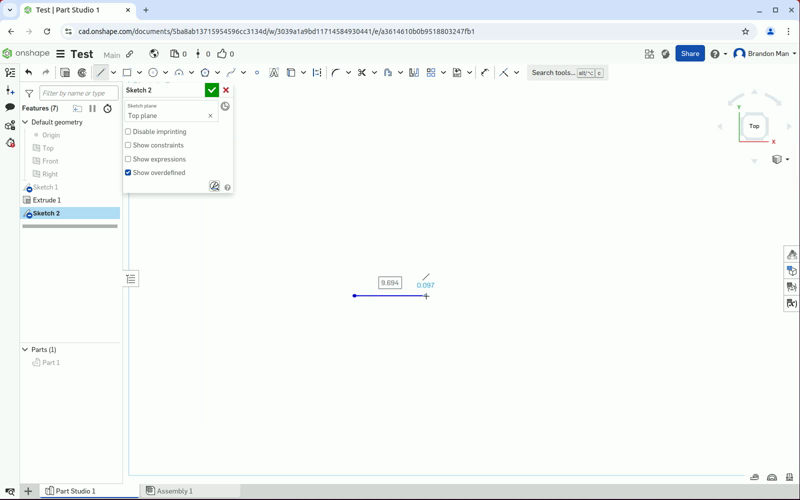
scroll(6)
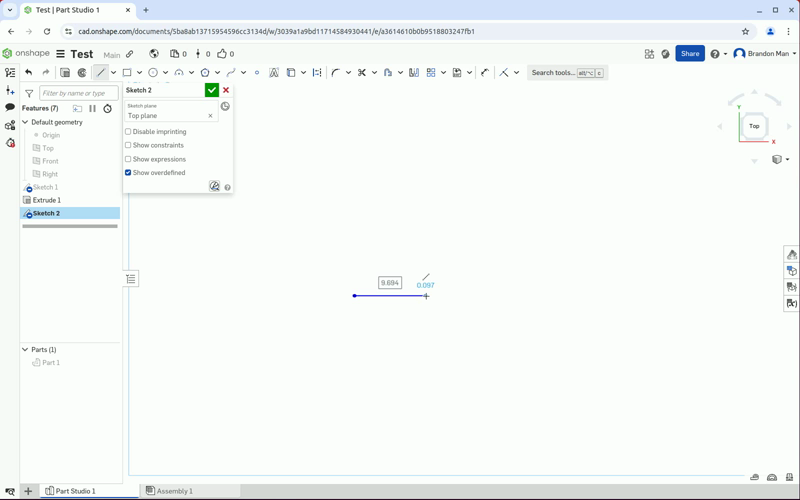
scroll(6)
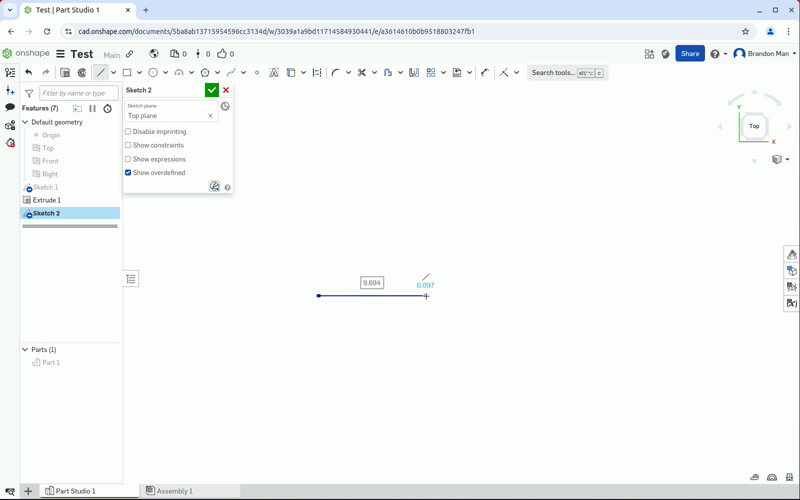
scroll(6)
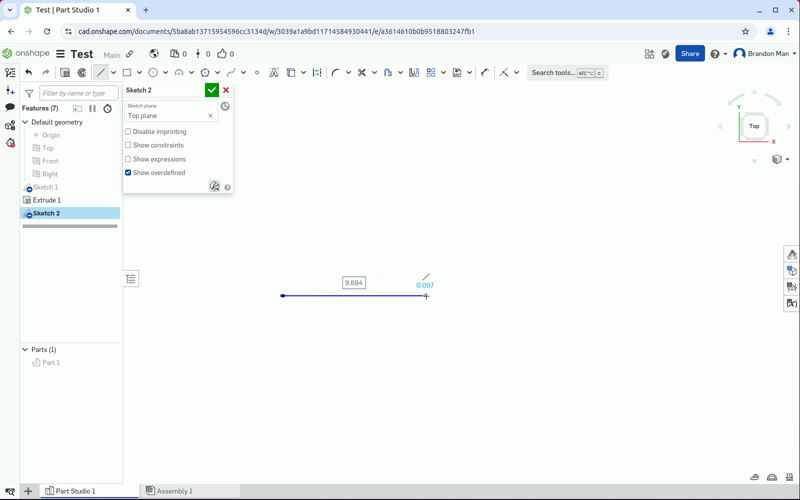
scroll(6)
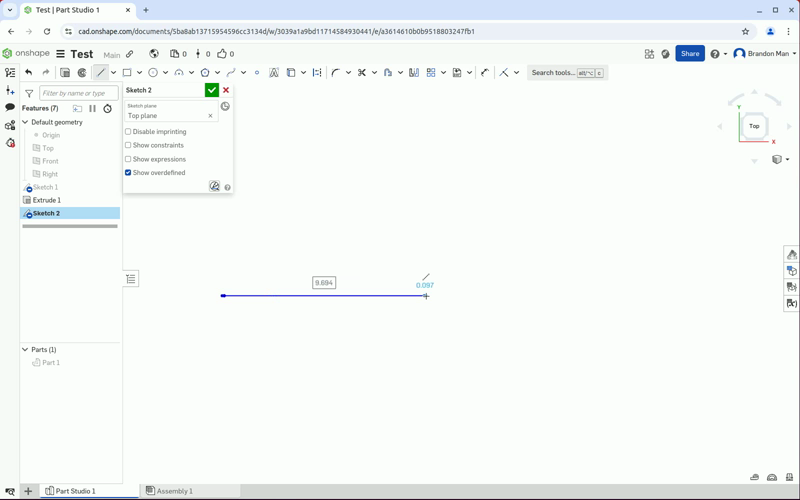
scroll(6)
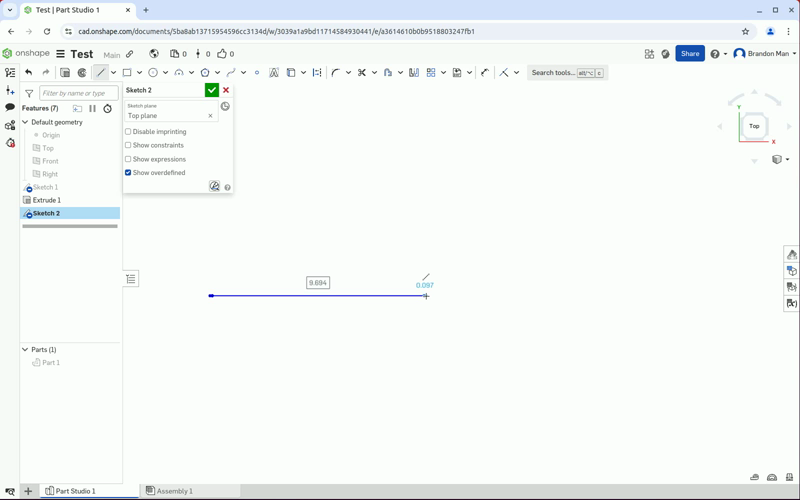
scroll(6)
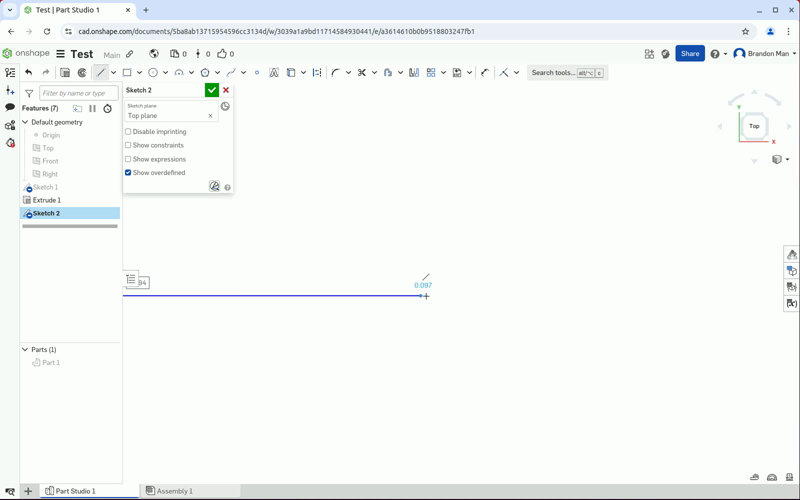
click(426, 295)
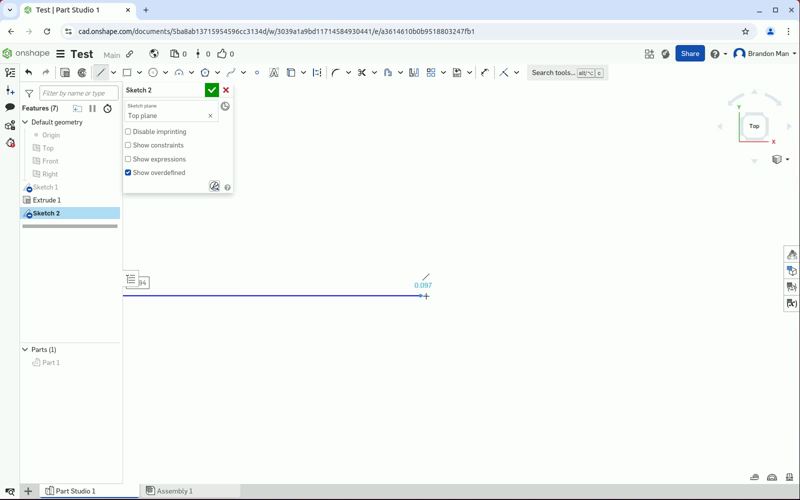
scroll(-6)
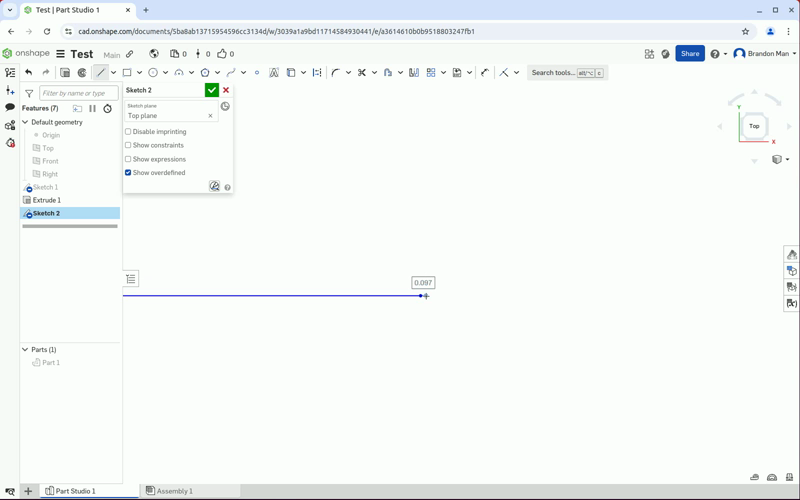
scroll(-6)
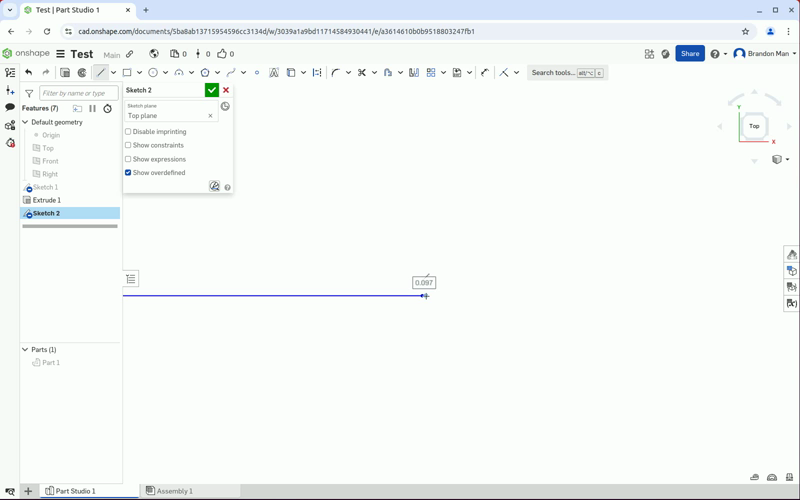
scroll(-6)
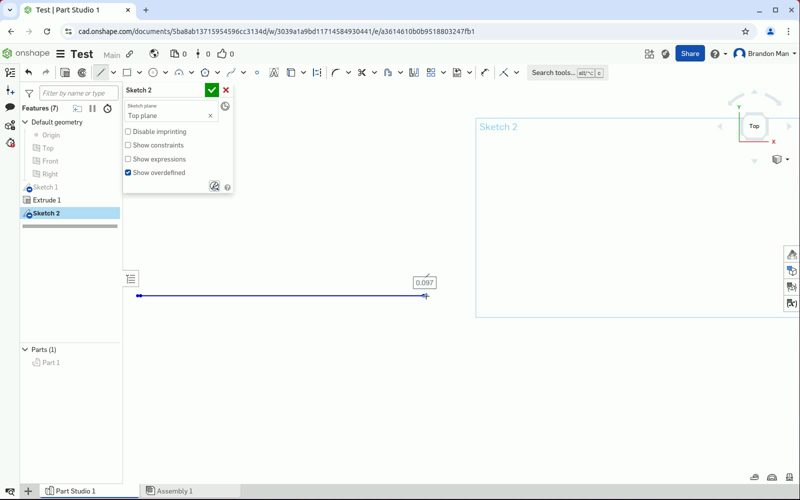
scroll(-6)
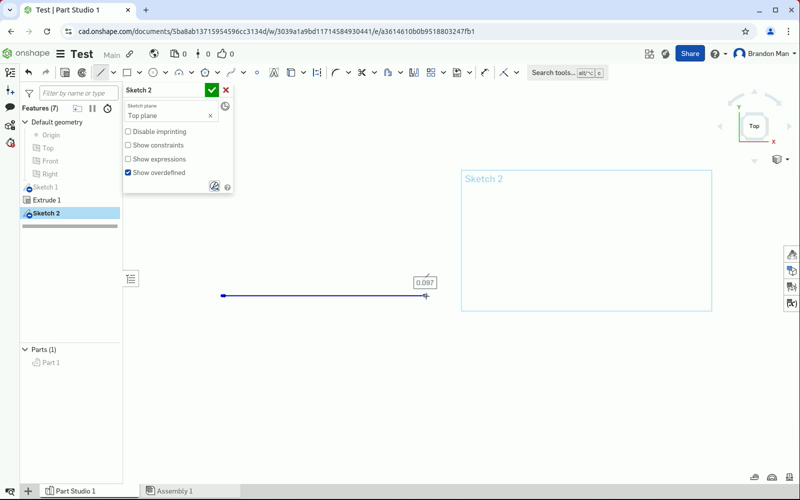
scroll(-6)
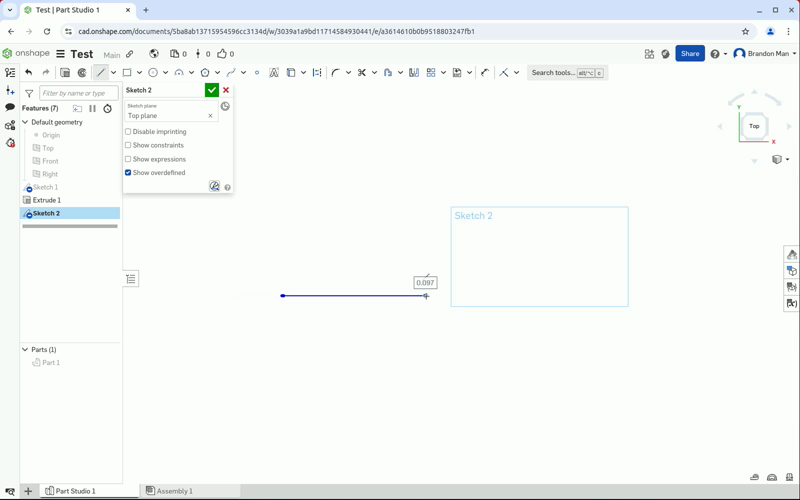
scroll(-6)
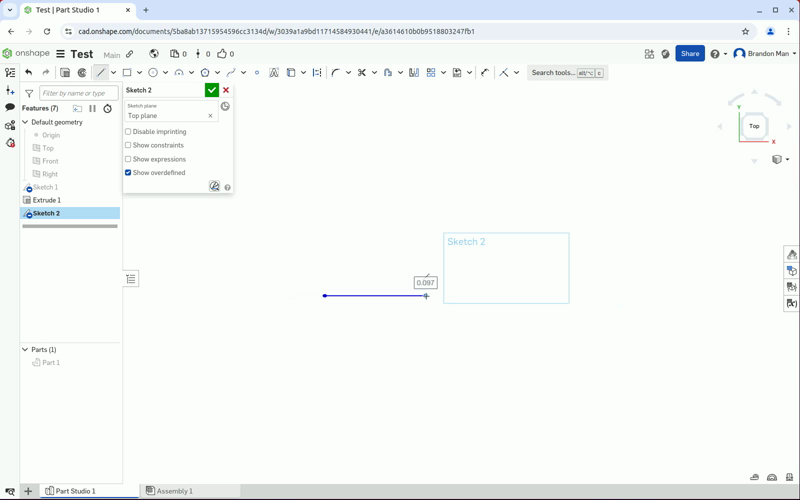
scroll(-6)
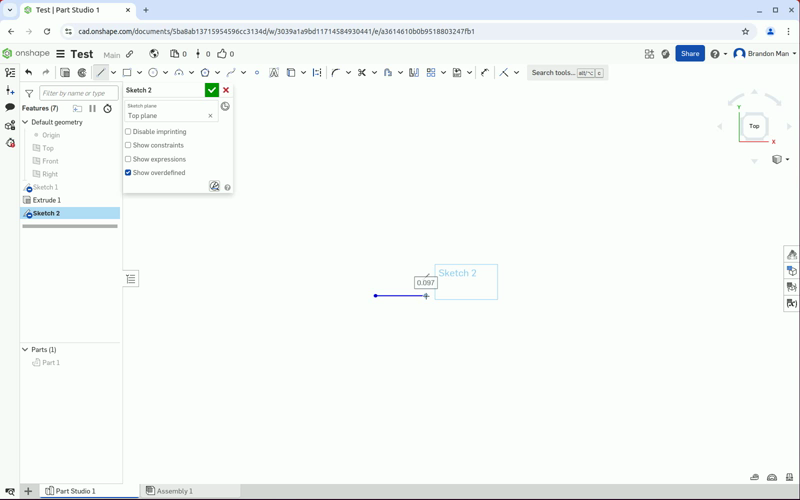
key_up(shift)
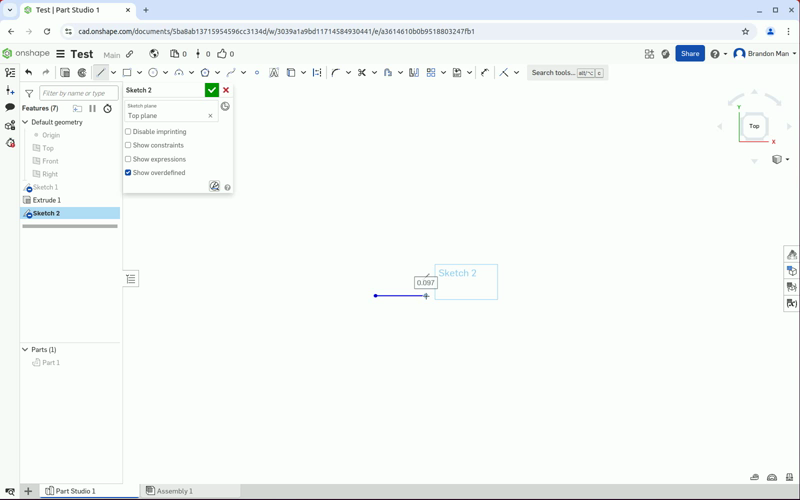
key(esc)
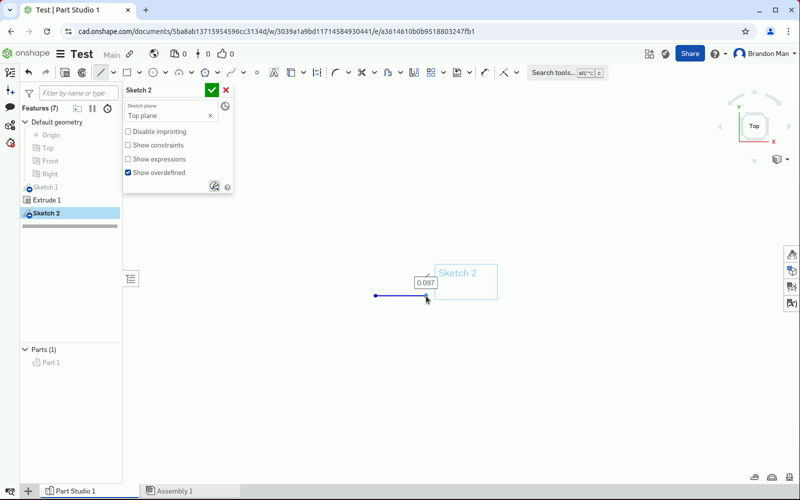
key(a)
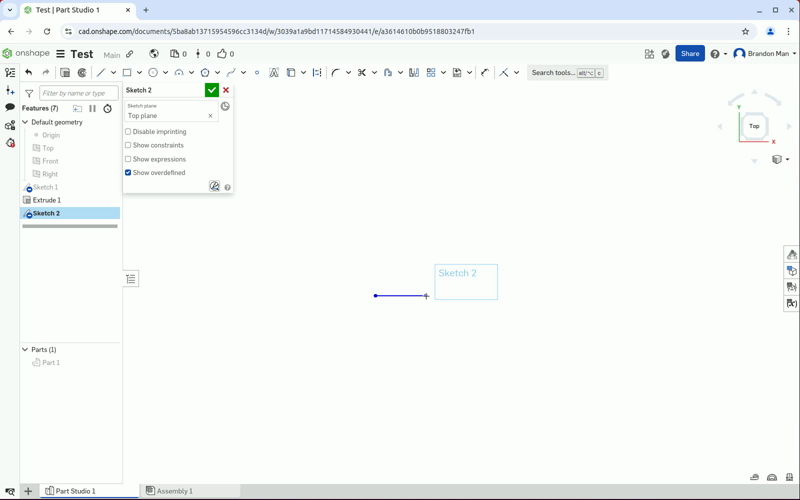
mouse_move(426, 295)
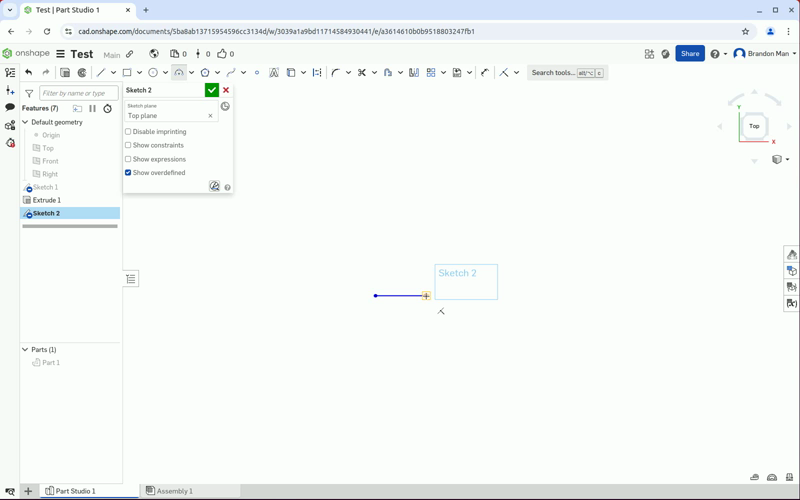
scroll(6)
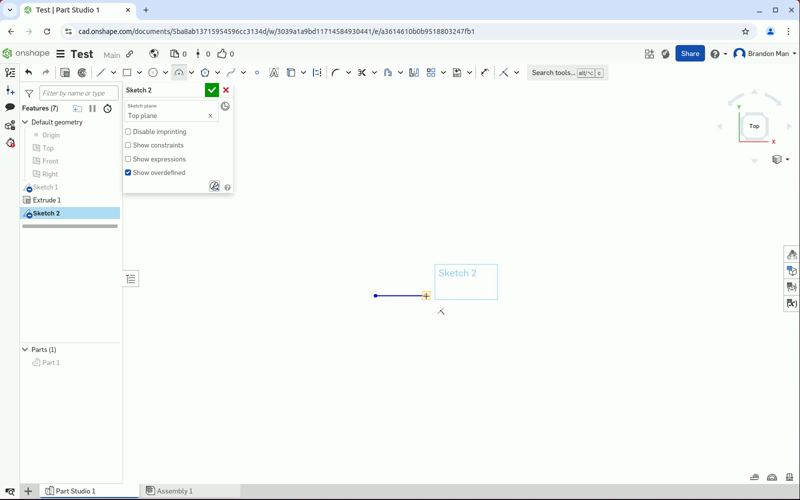
scroll(6)
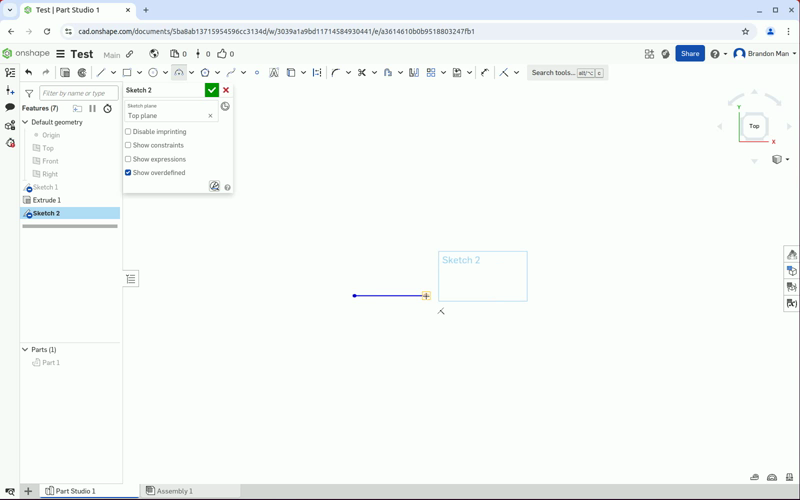
scroll(6)
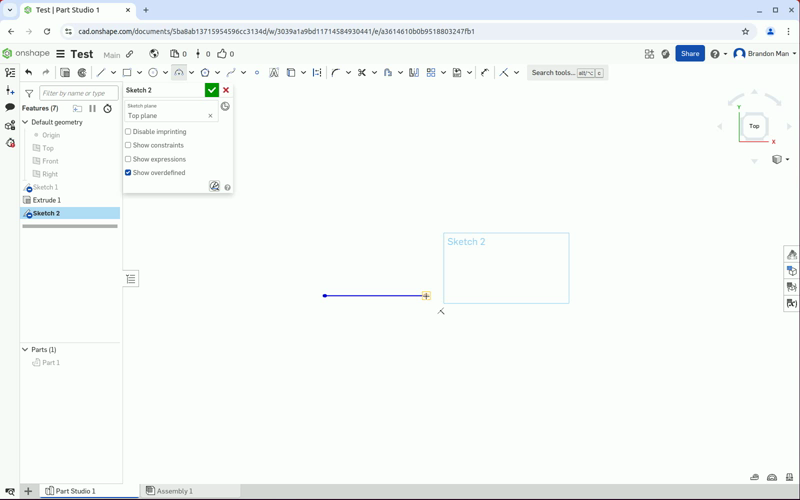
scroll(6)
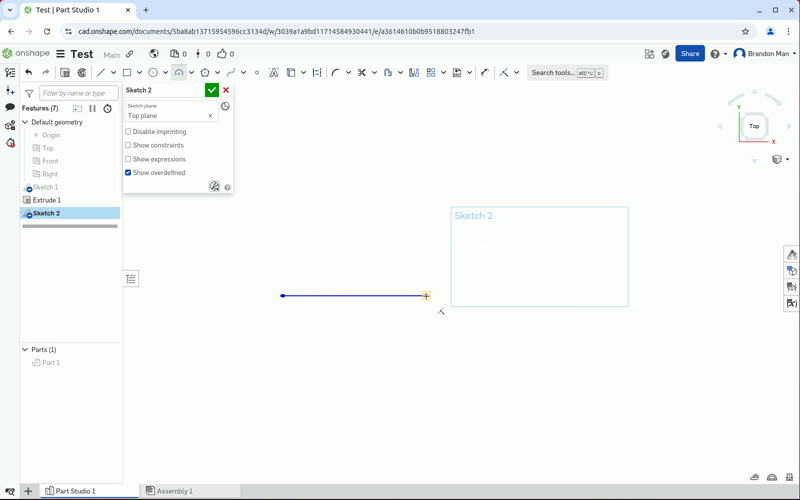
scroll(6)
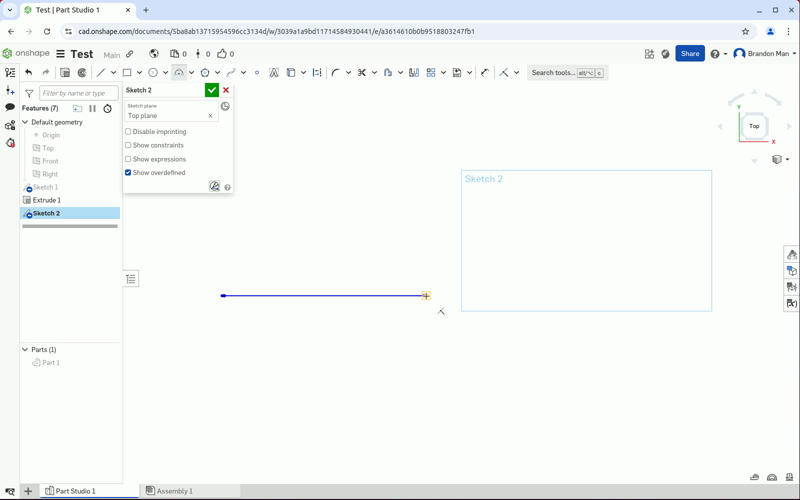
scroll(6)
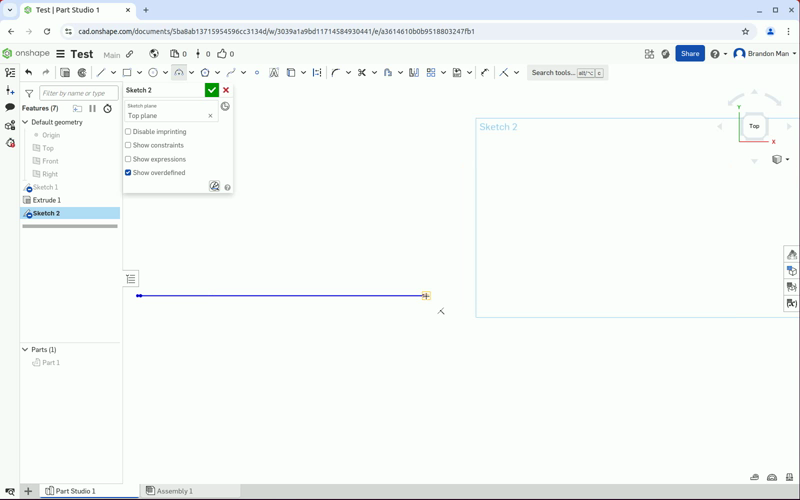
scroll(6)
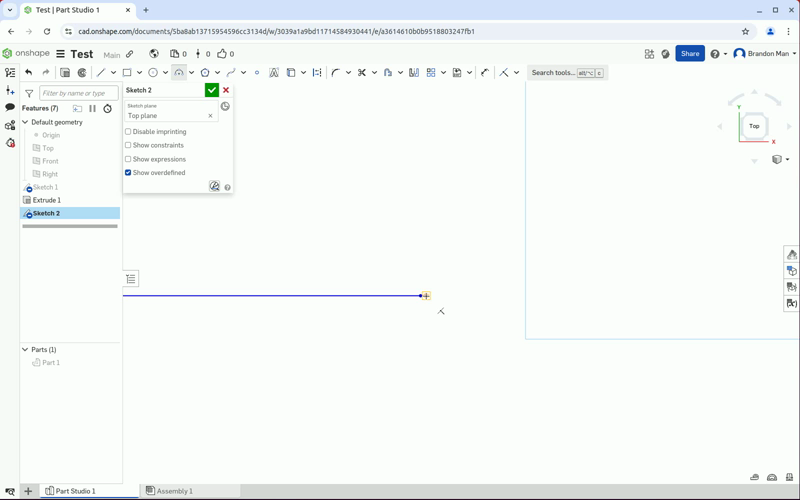
click(426, 295)
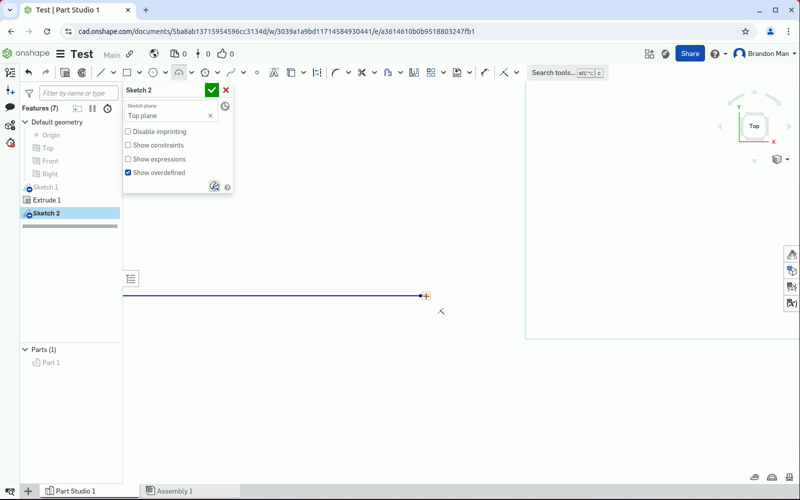
scroll(-6)
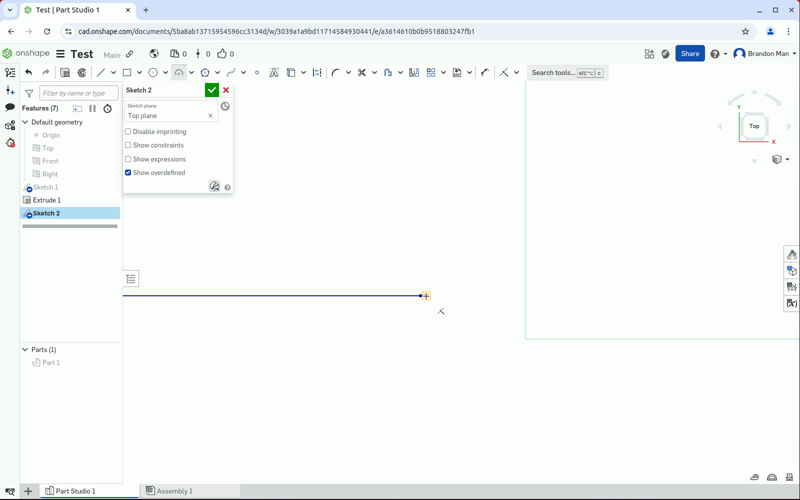
scroll(-6)
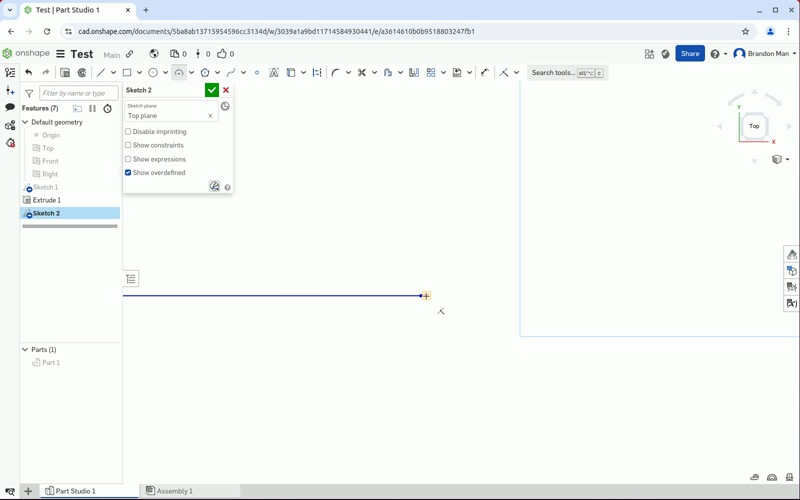
scroll(-6)
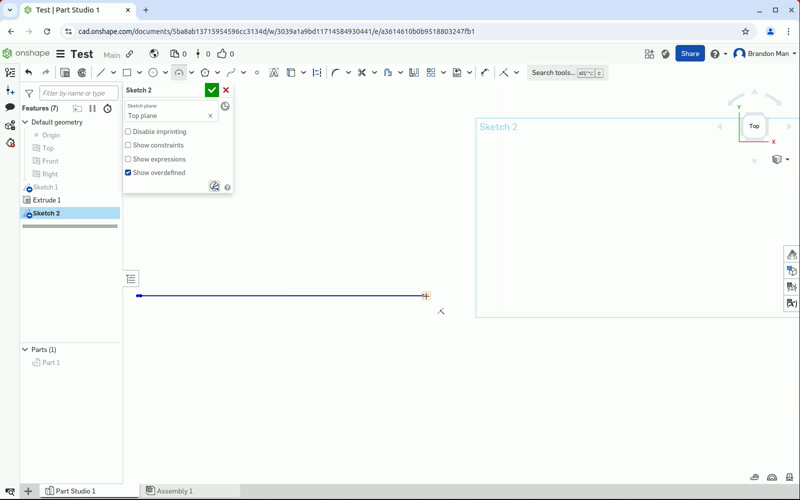
scroll(-6)
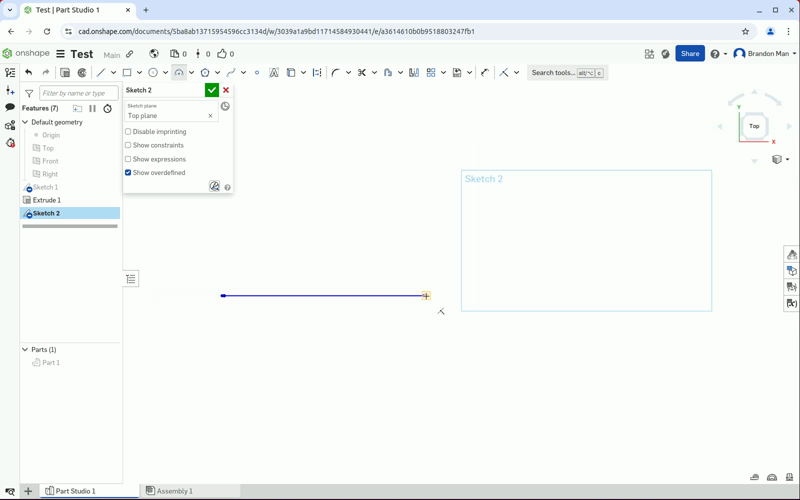
scroll(-6)
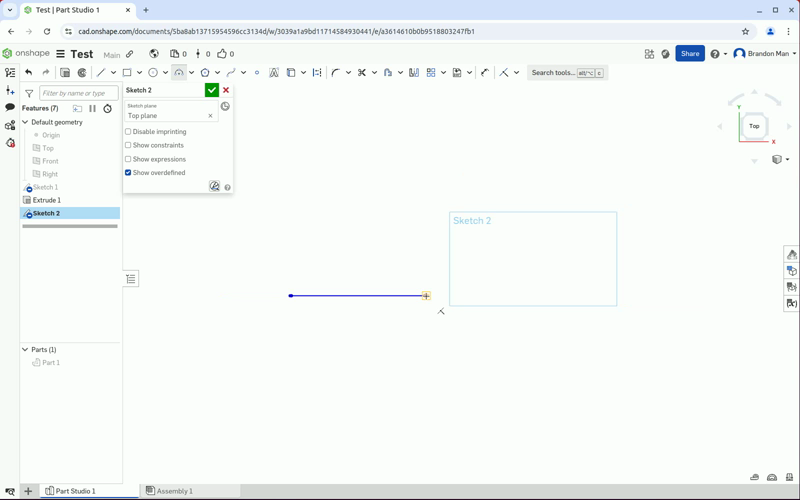
scroll(-6)
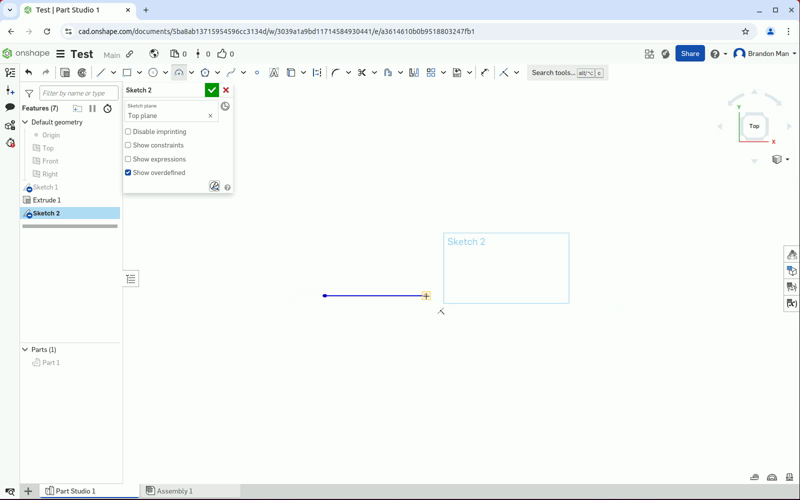
scroll(-6)
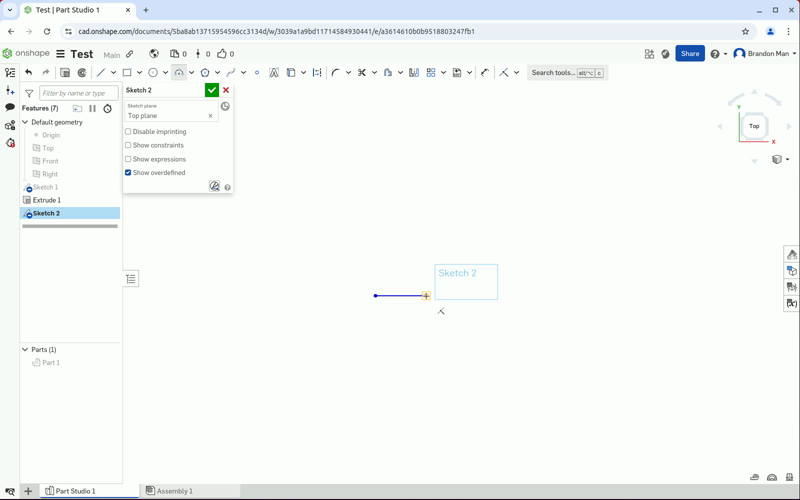
key_down(shift)
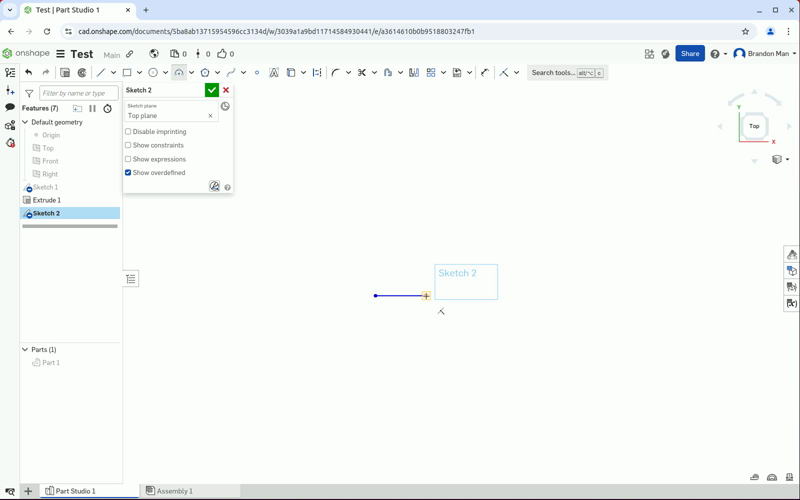
mouse_move(426, 272)
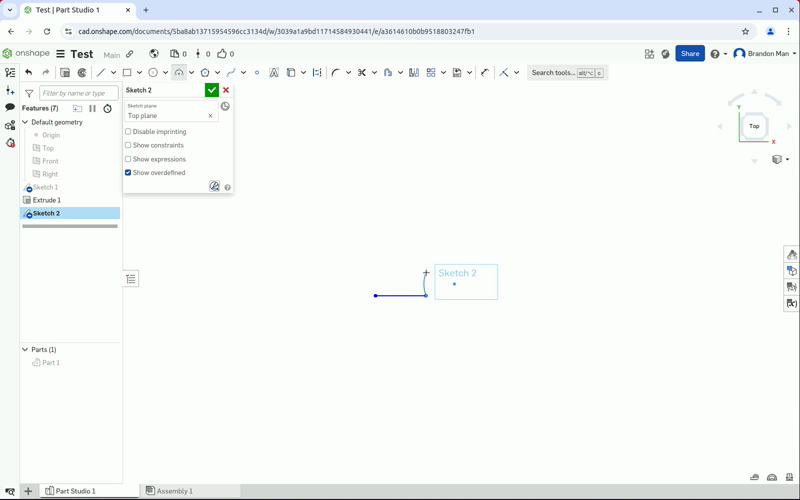
click(426, 272)
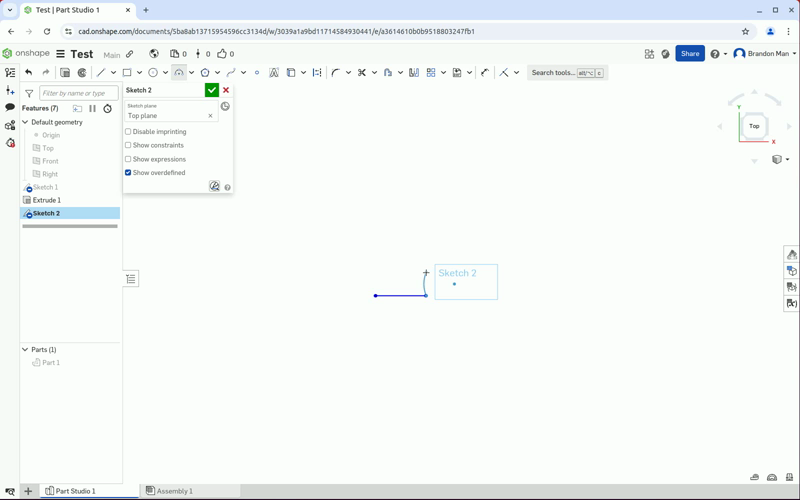
mouse_move(421, 284)
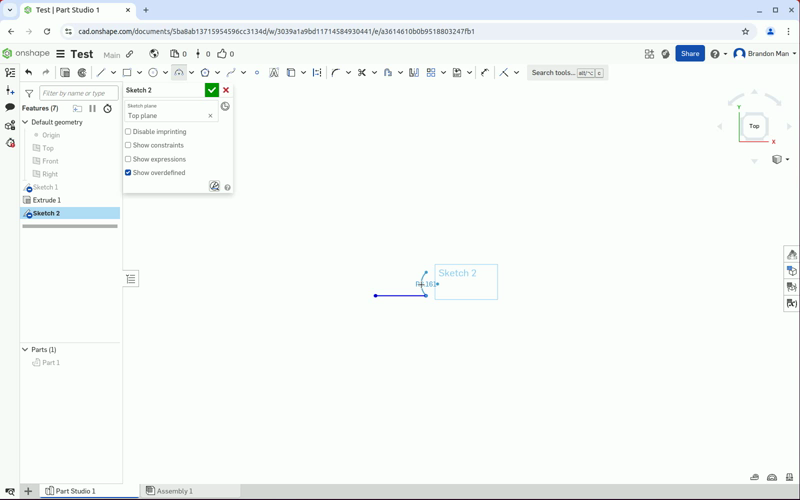
click(421, 284)
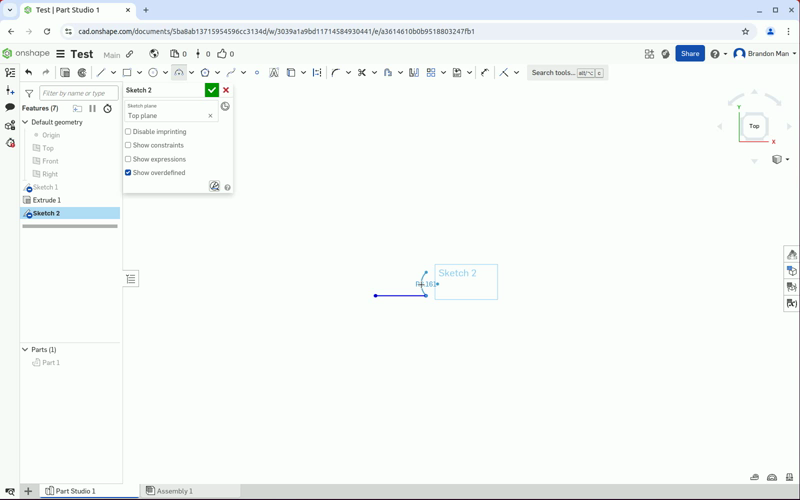
key_up(shift)
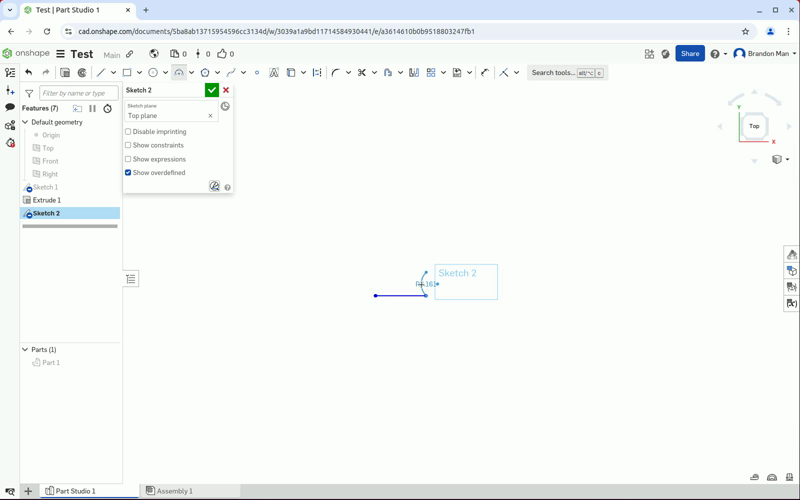
key(esc)
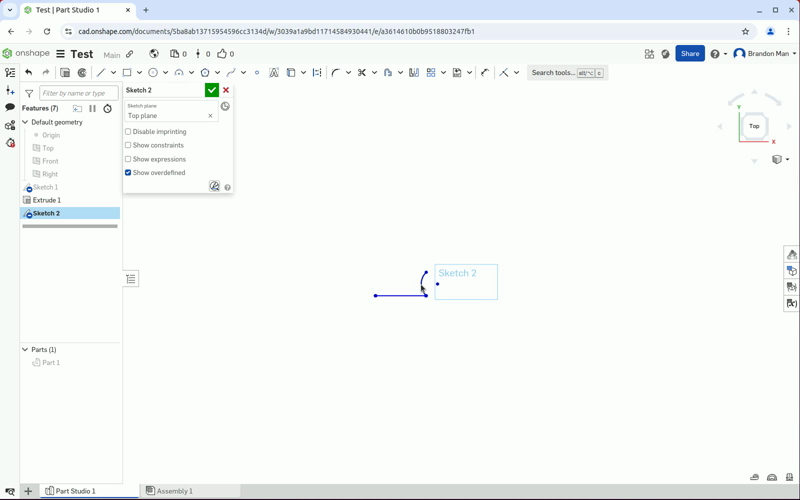
key(l)
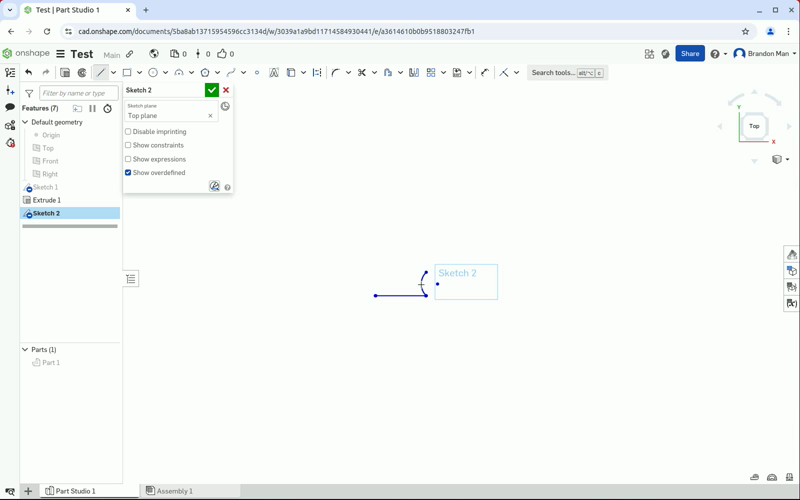
mouse_move(426, 272)
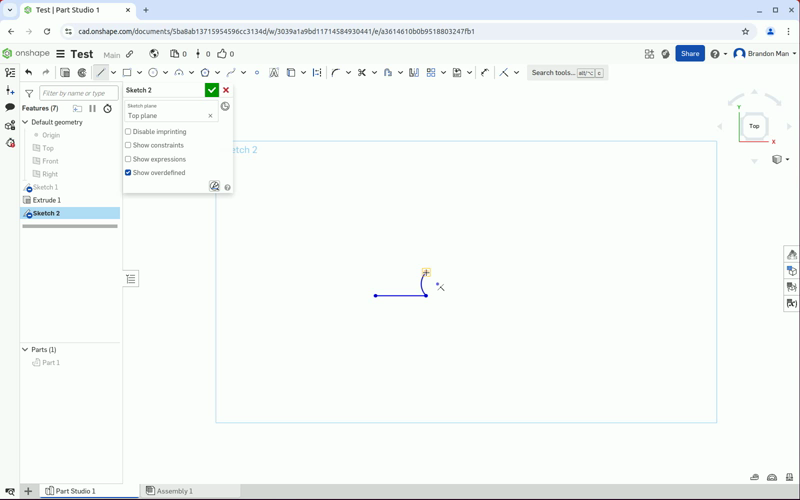
click(426, 272)
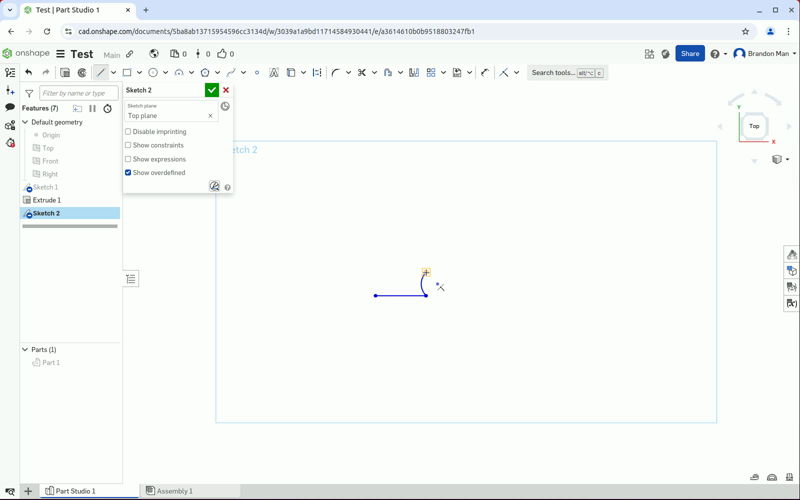
key_down(shift)
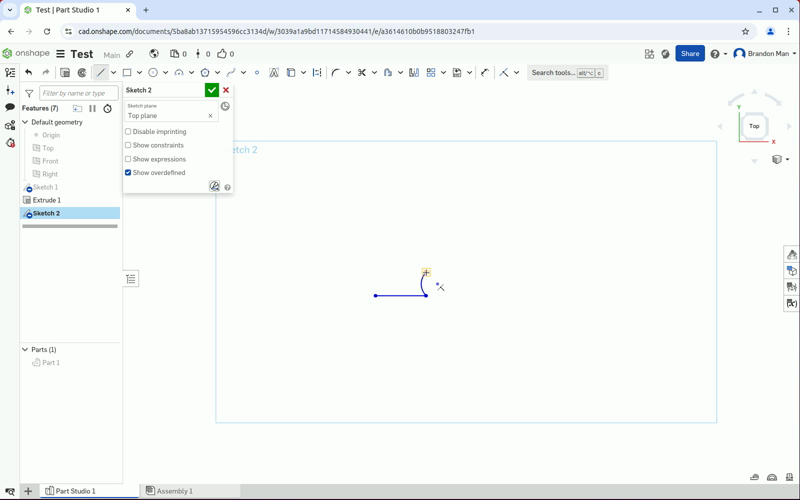
mouse_move(456, 272)
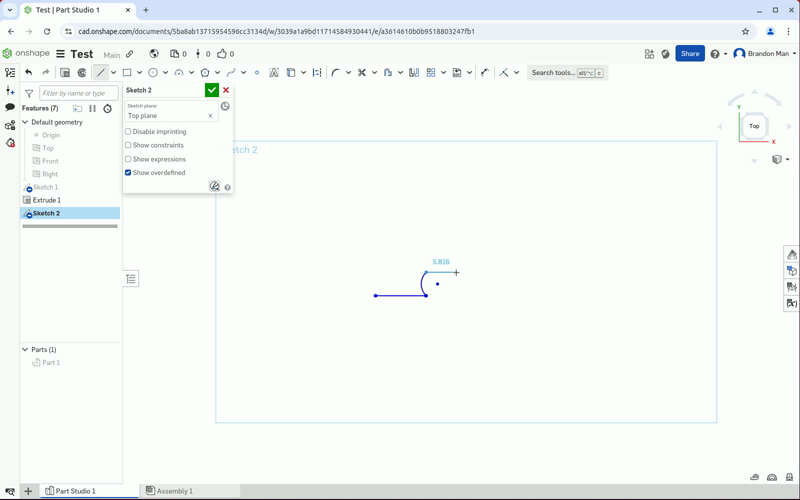
mouse_move(425, 272)
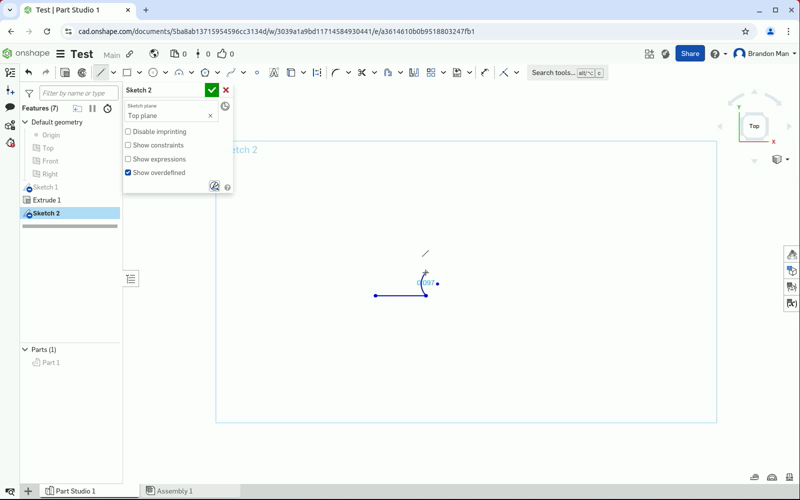
scroll(6)
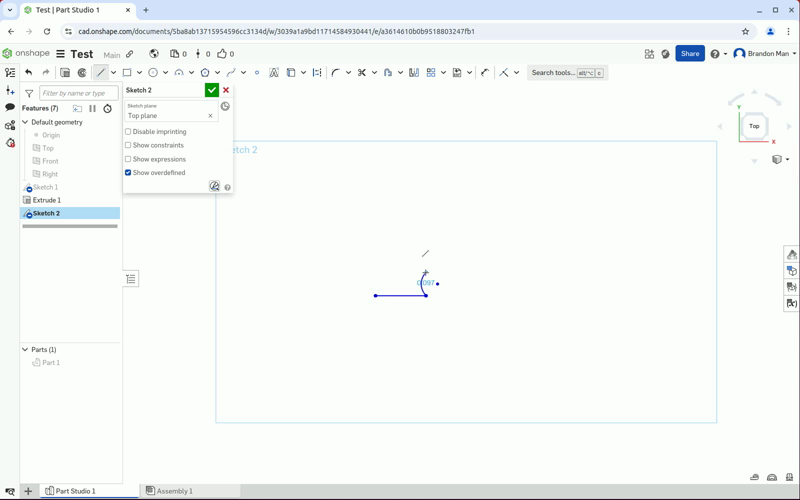
scroll(6)
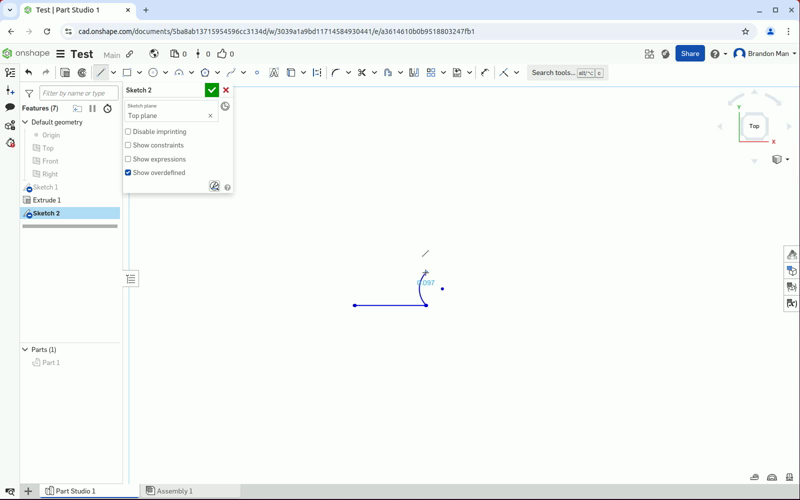
scroll(6)
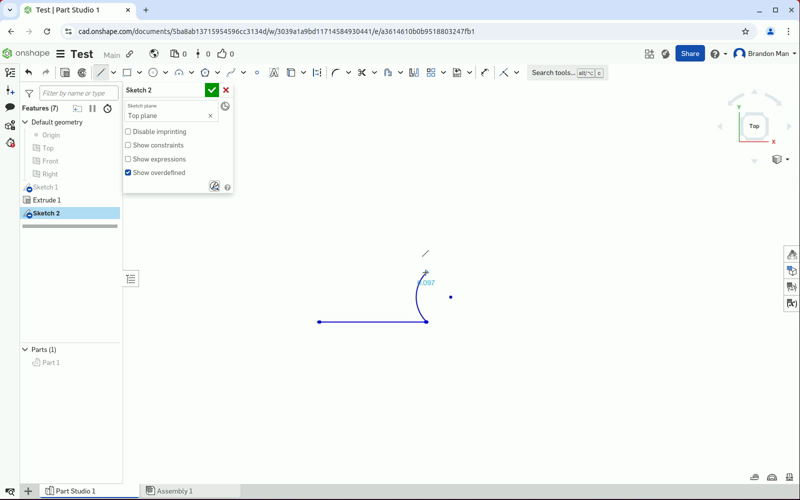
scroll(6)
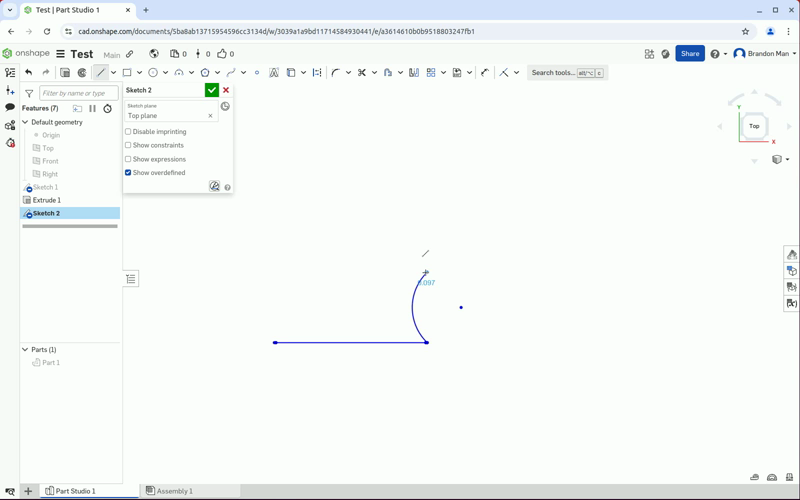
scroll(6)
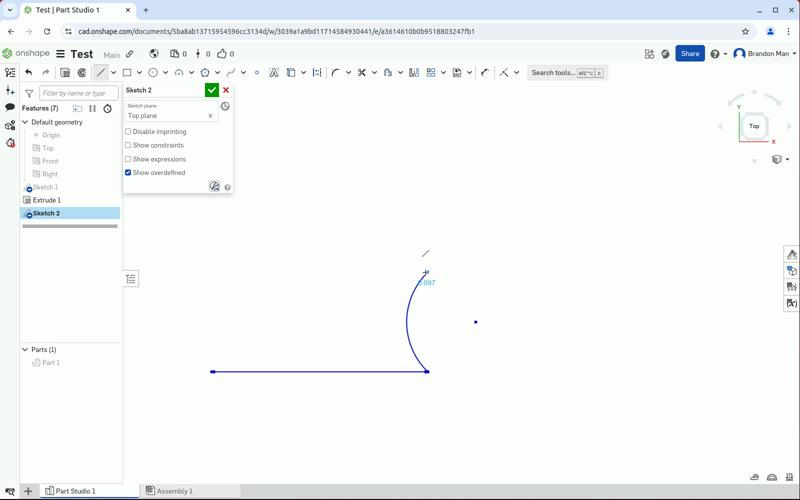
scroll(6)
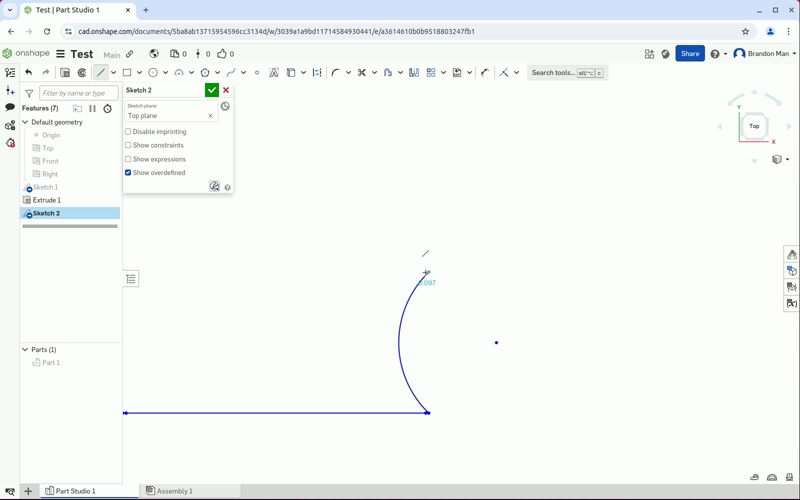
scroll(6)
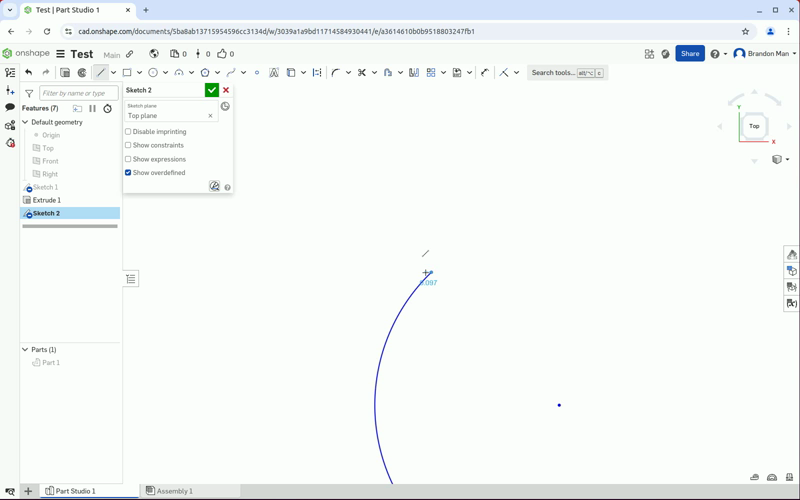
click(425, 272)
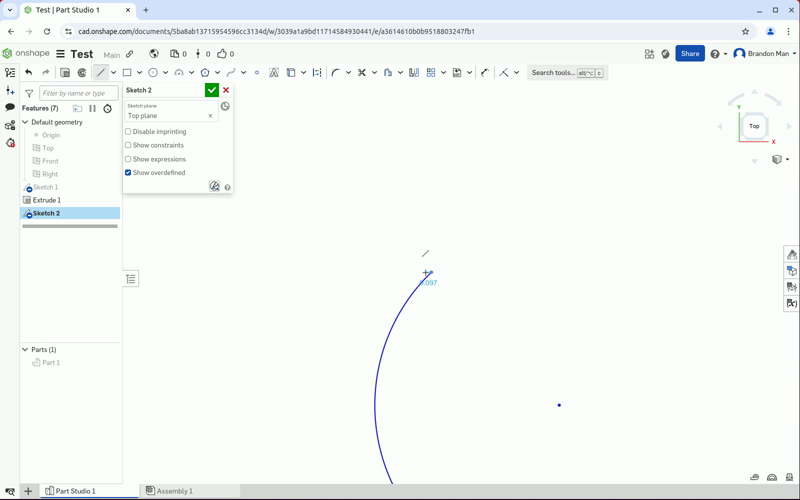
scroll(-6)
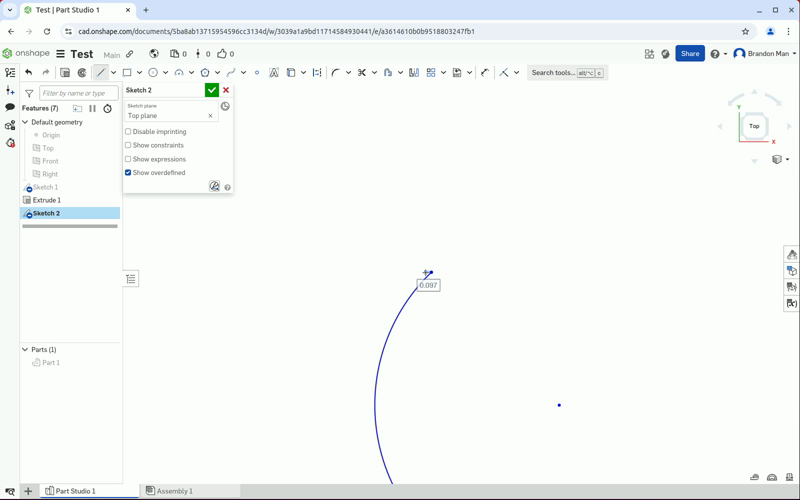
scroll(-6)
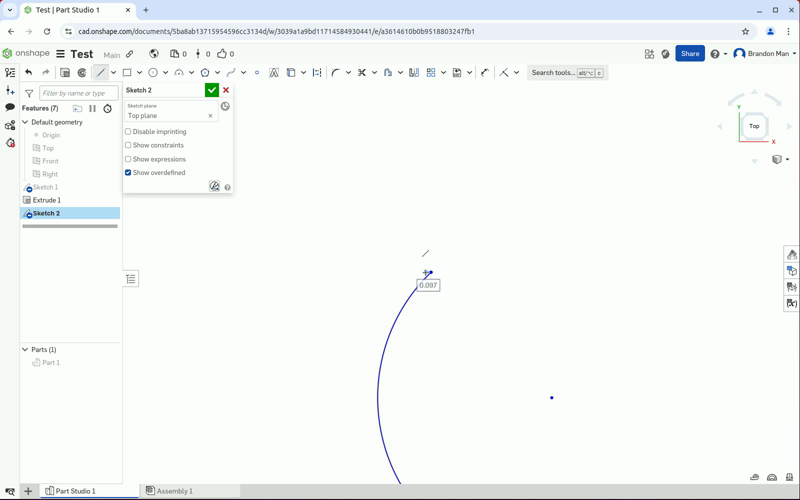
scroll(-6)
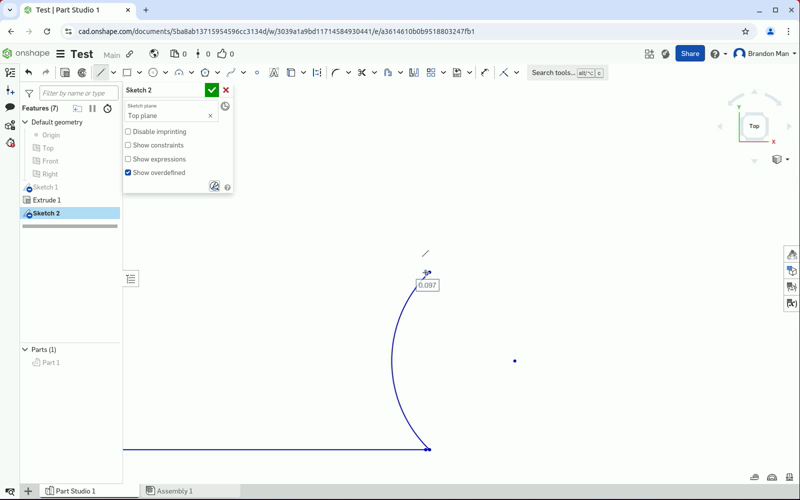
scroll(-6)
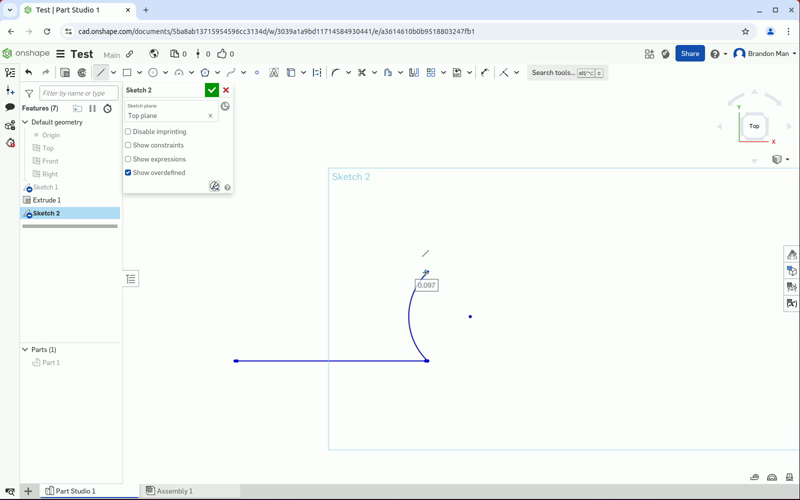
scroll(-6)
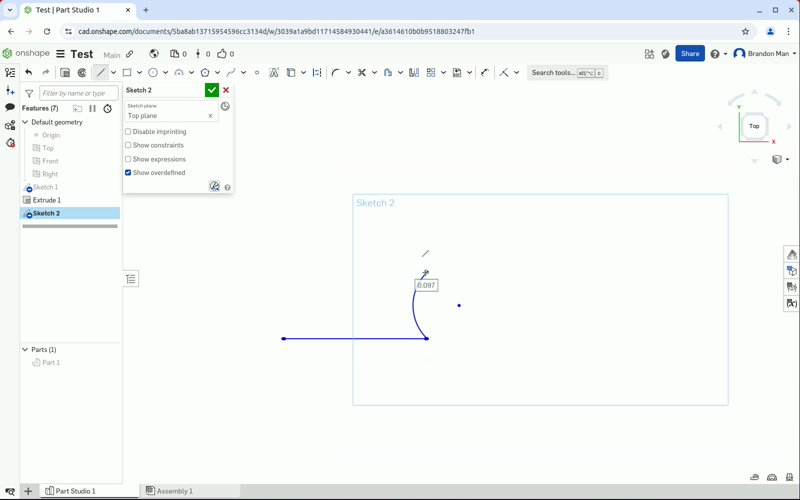
scroll(-6)
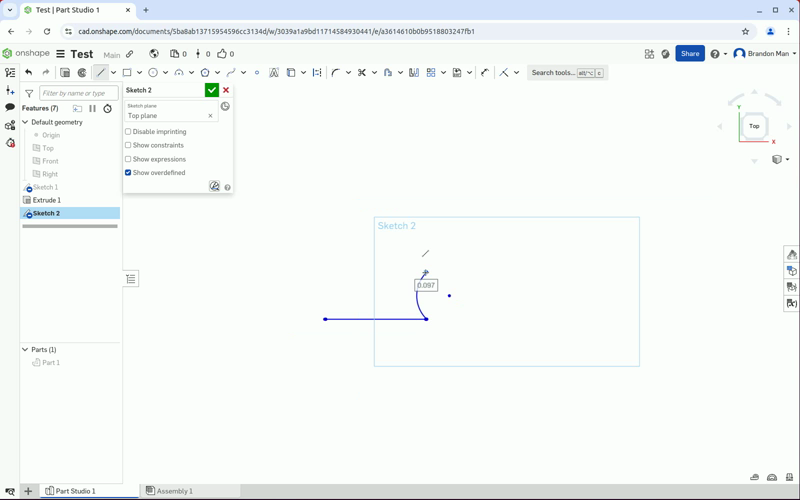
scroll(-6)
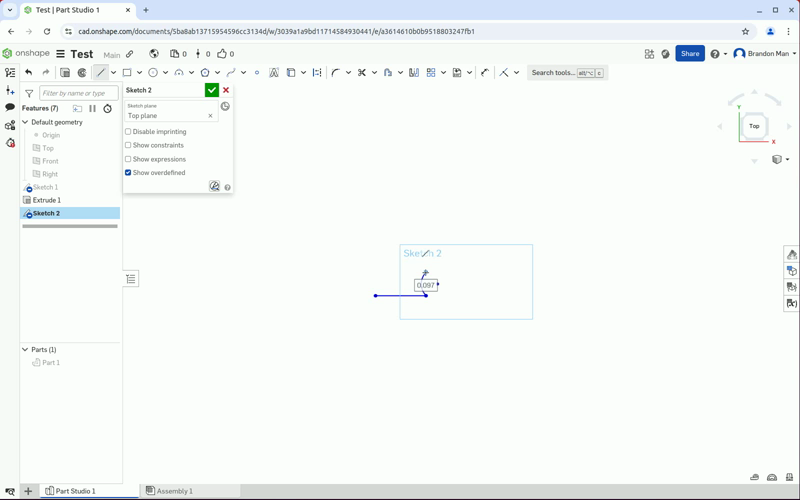
key_up(shift)
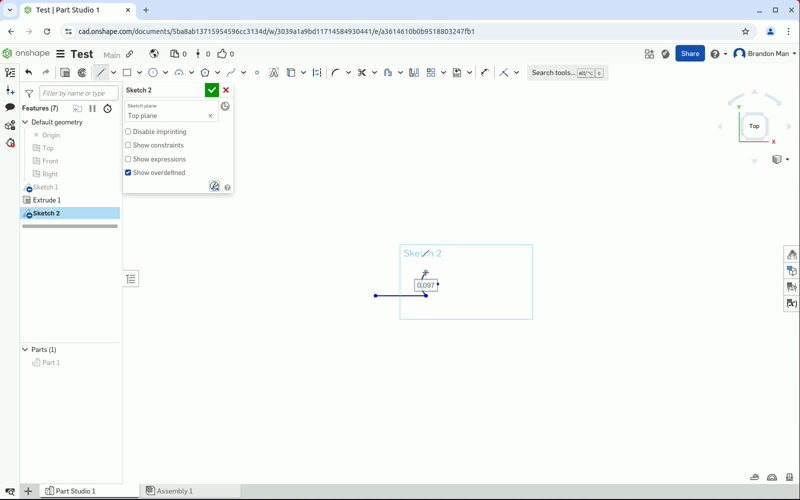
key_down(shift)
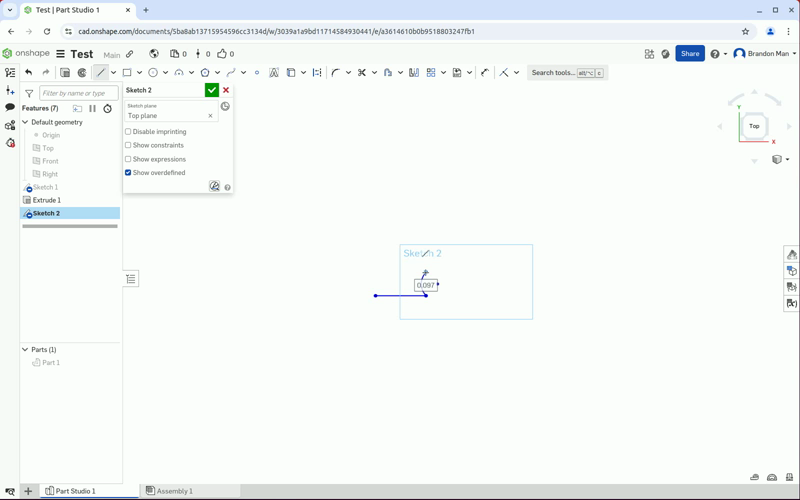
mouse_move(455, 272)
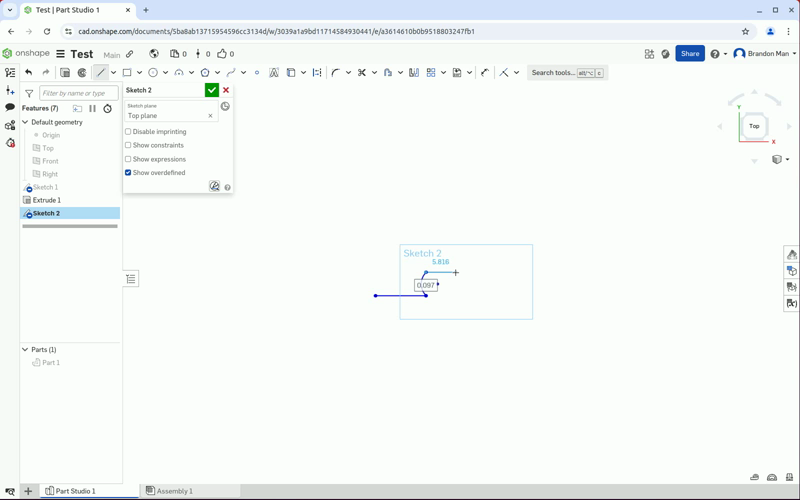
mouse_move(375, 272)
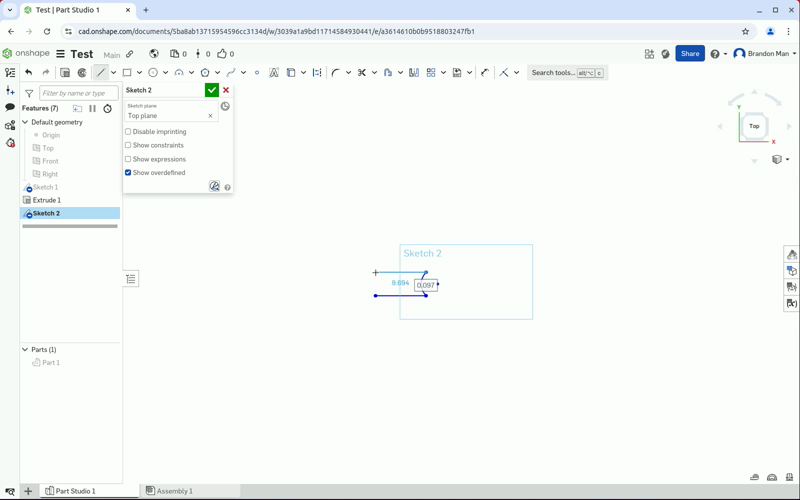
click(375, 272)
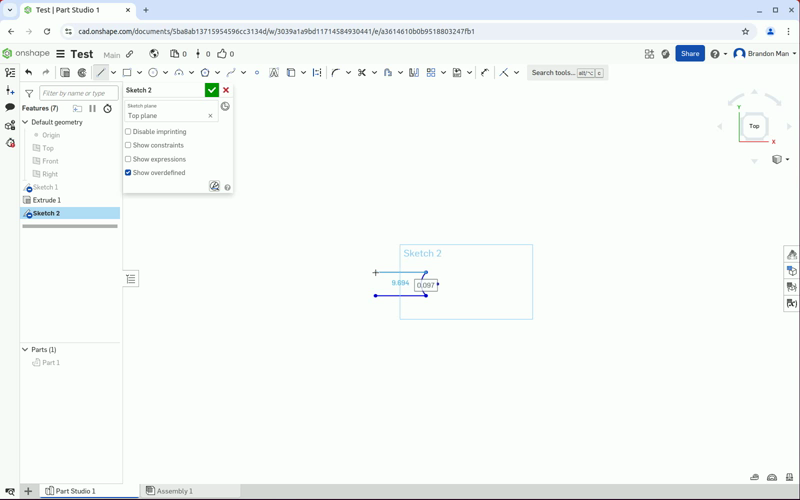
key_up(shift)
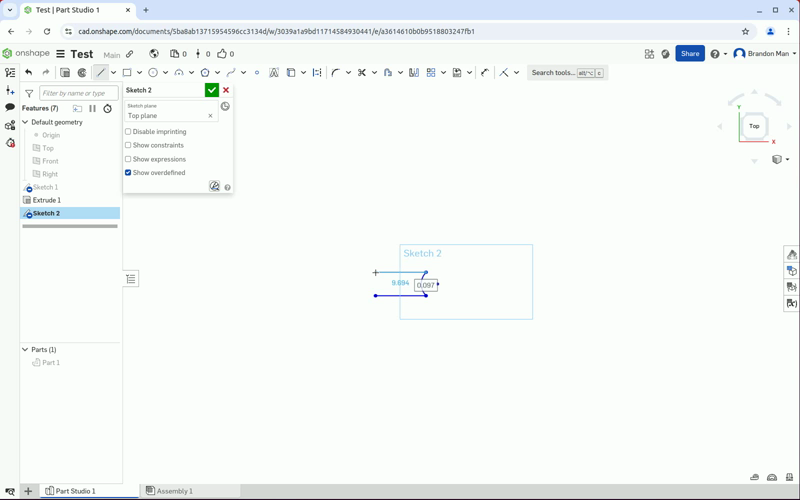
key_down(shift)
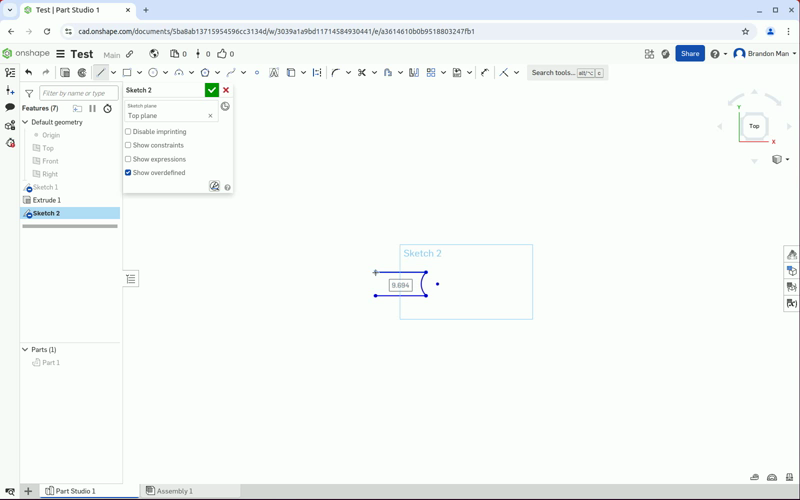
mouse_move(405, 272)
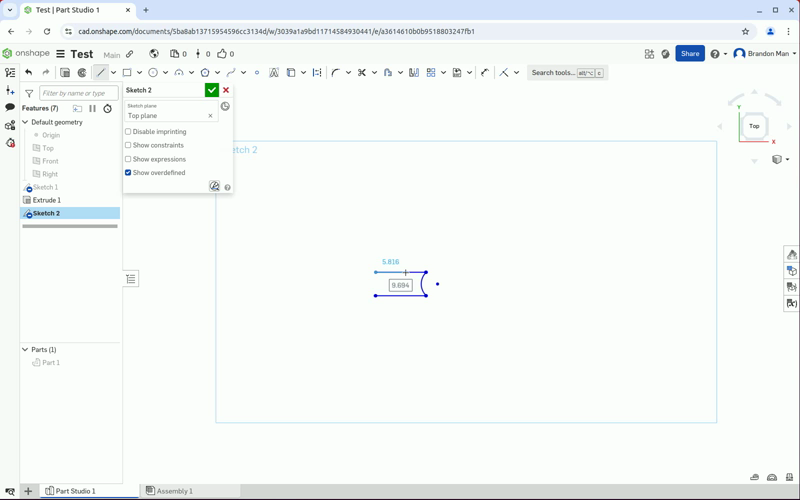
mouse_move(375, 272)
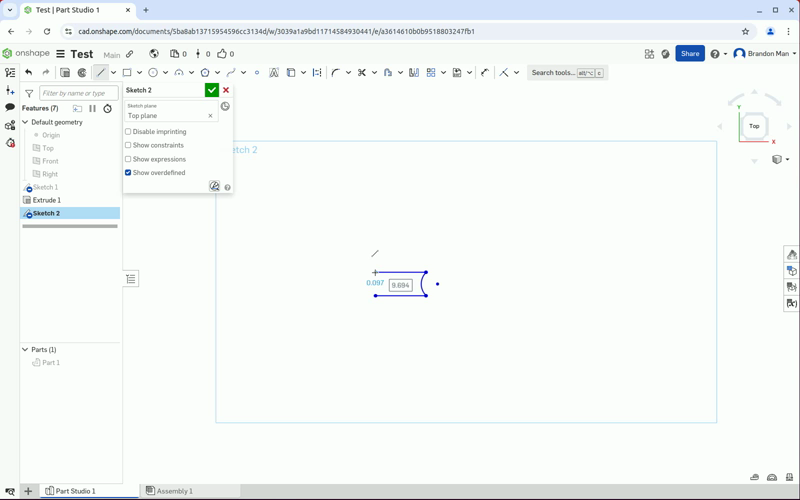
scroll(6)
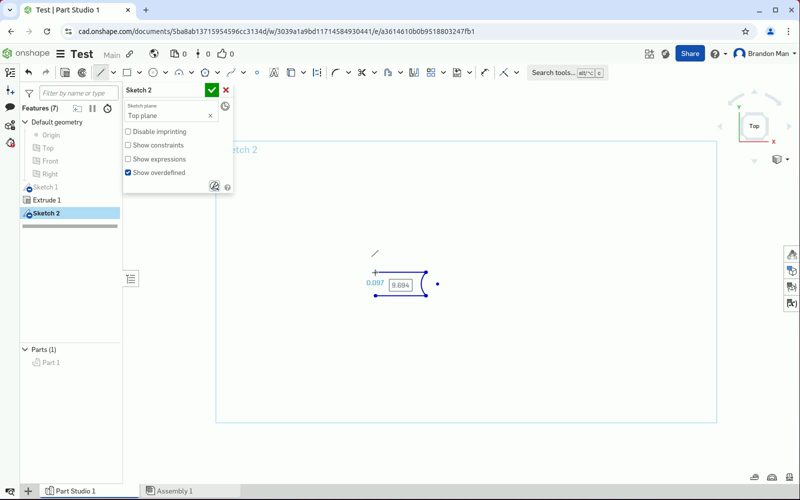
scroll(6)
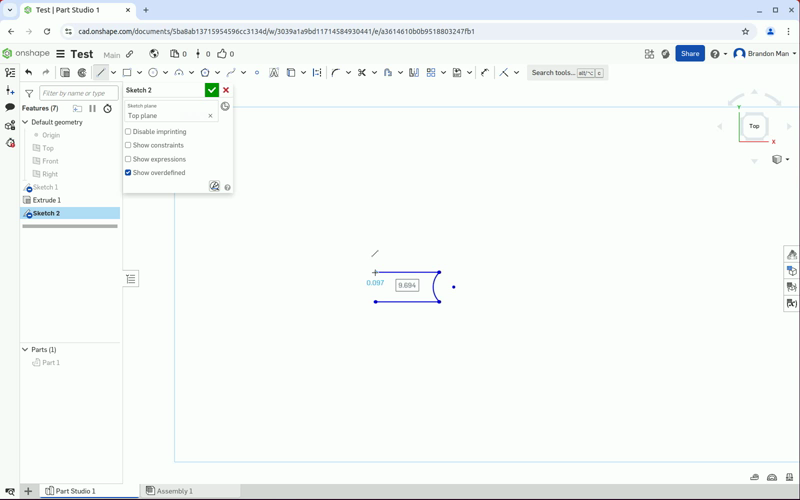
scroll(6)
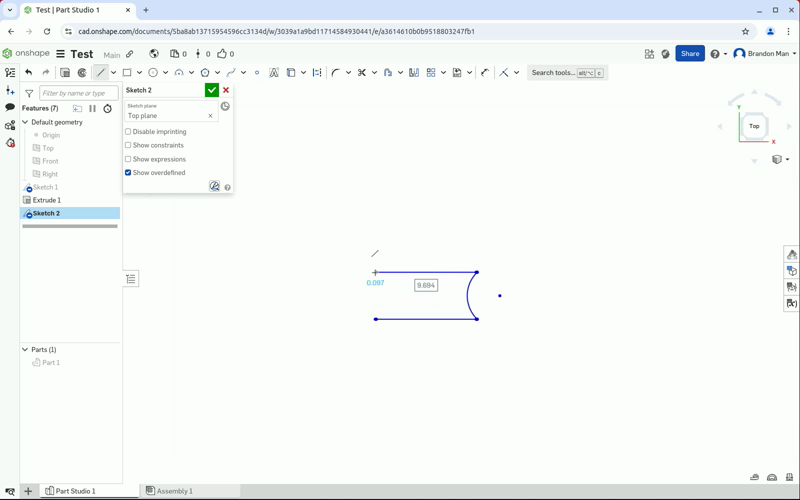
scroll(6)
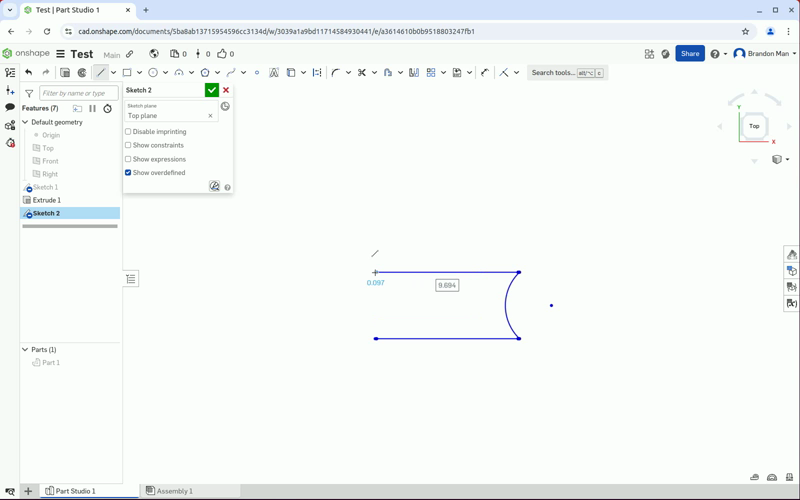
scroll(6)
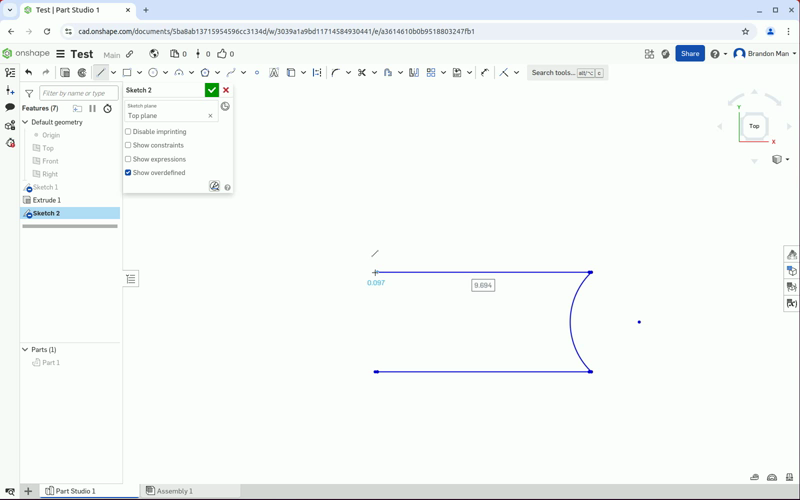
scroll(6)
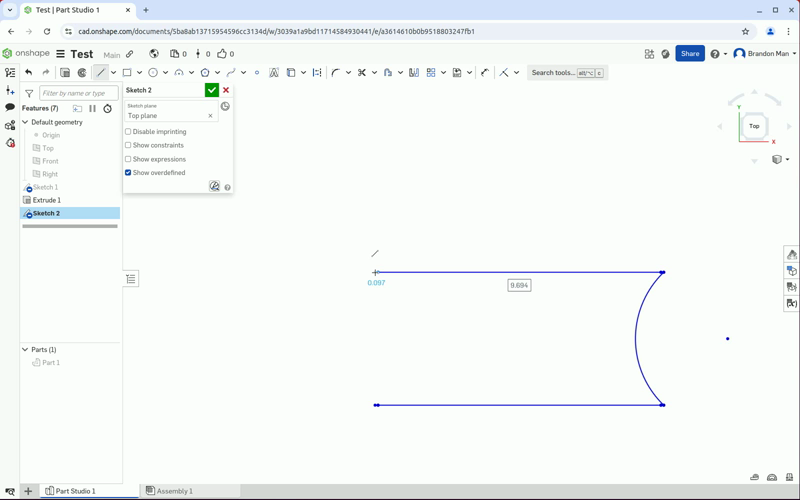
scroll(6)
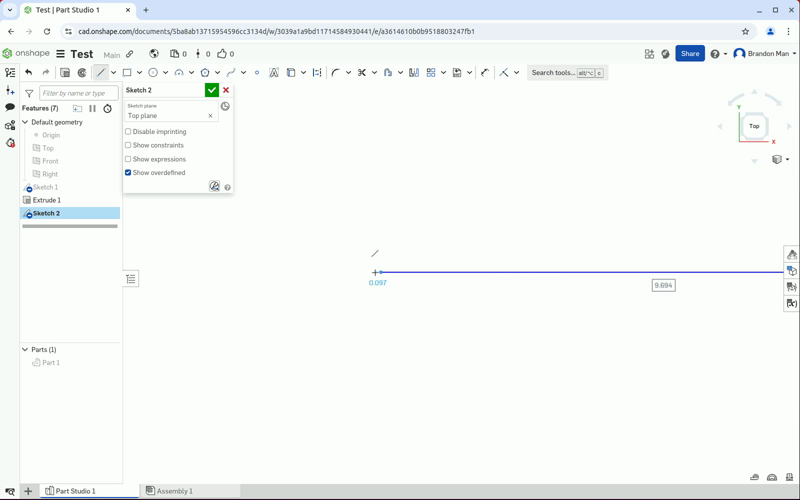
click(375, 272)
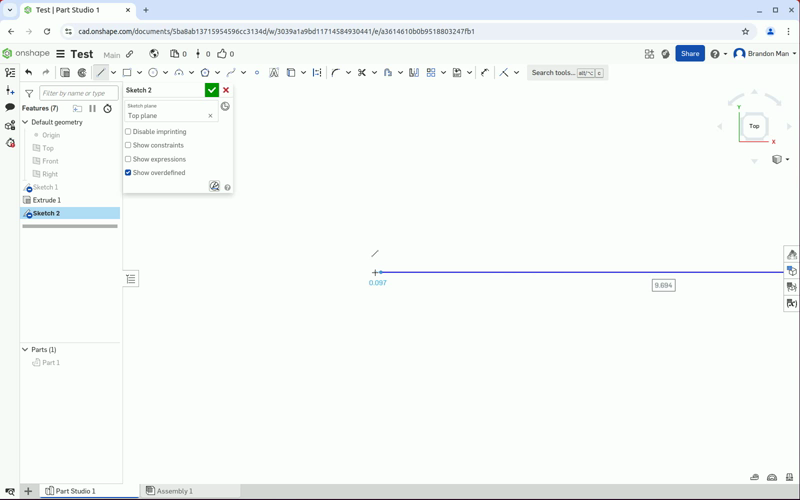
scroll(-6)
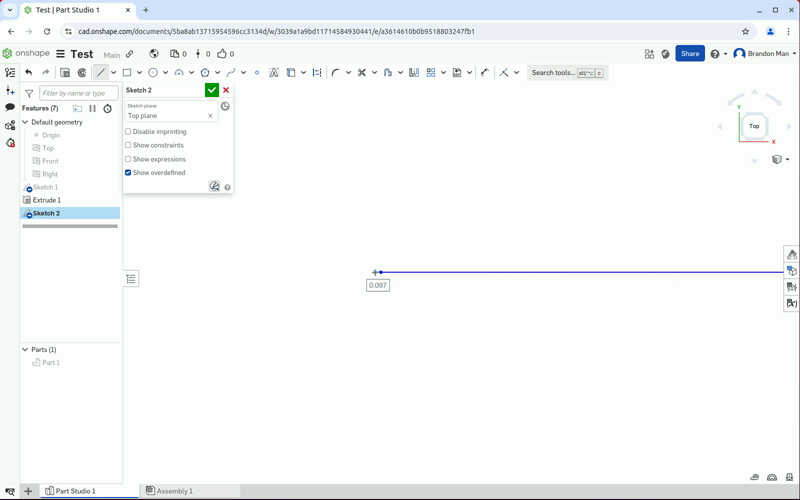
scroll(-6)
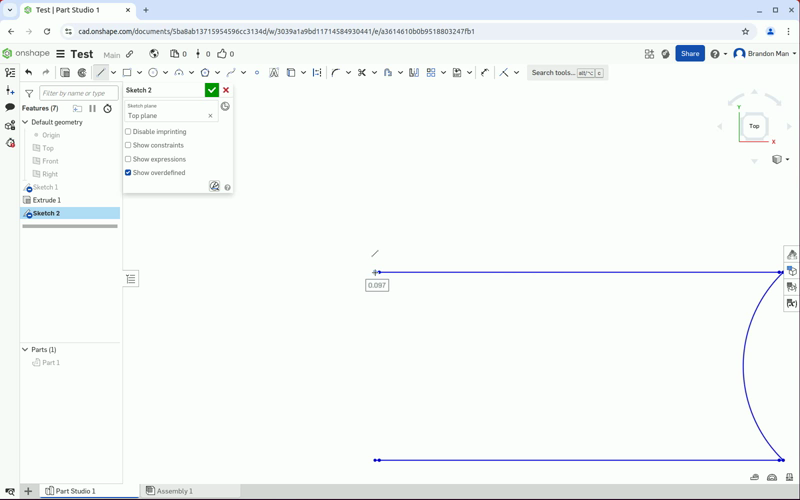
scroll(-6)
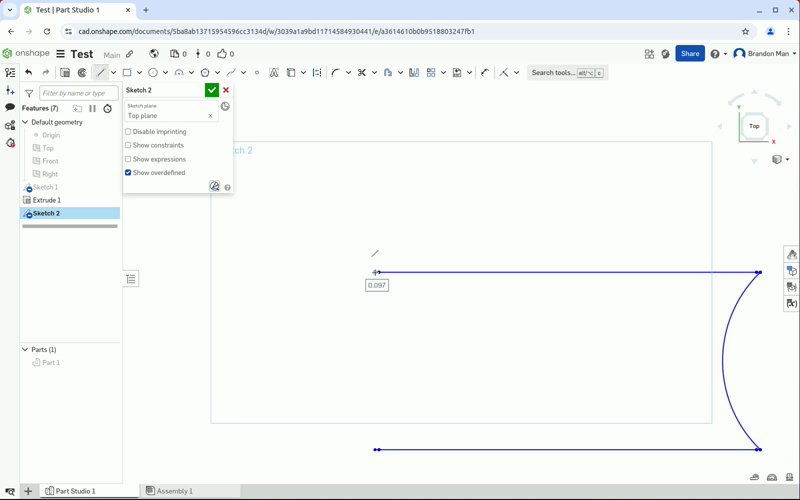
scroll(-6)
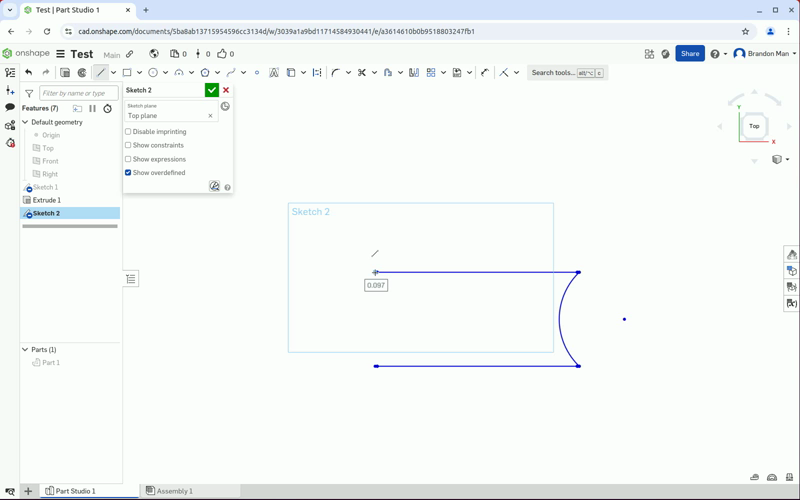
scroll(-6)
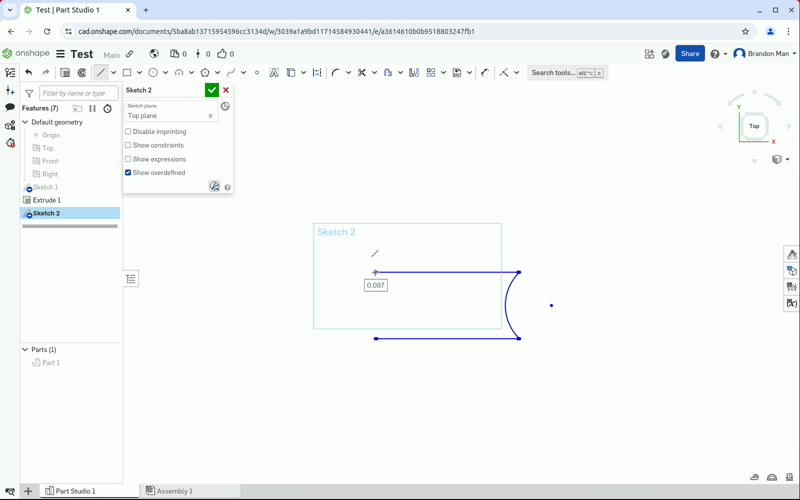
scroll(-6)
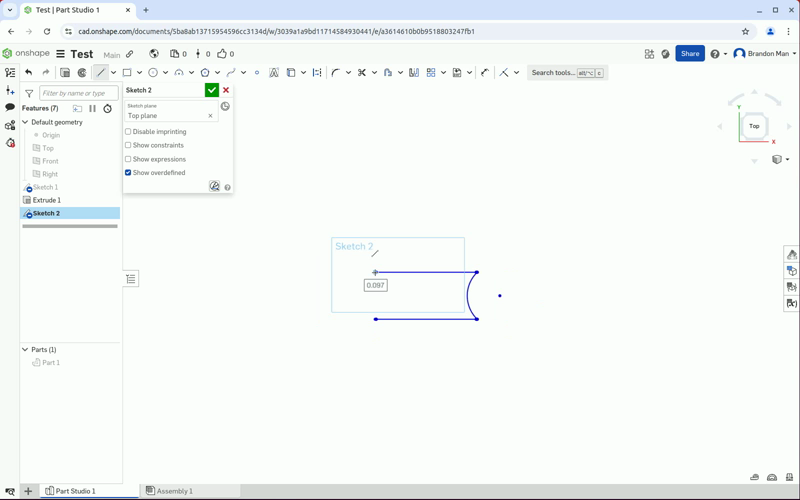
scroll(-6)
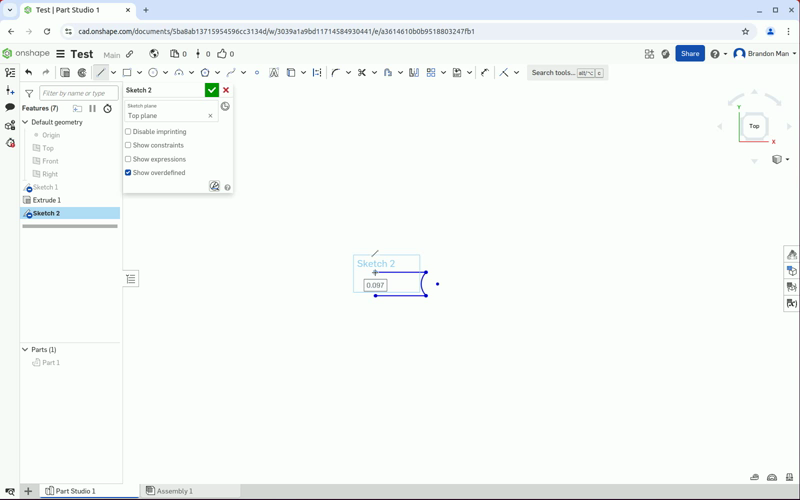
key_up(shift)
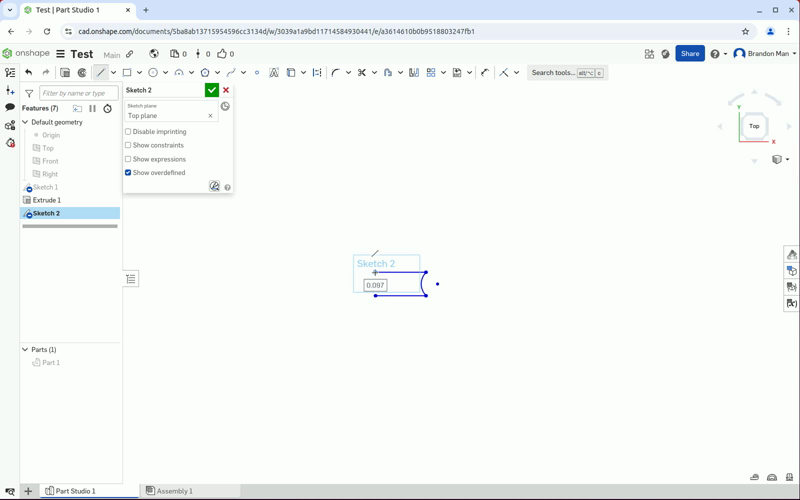
key(esc)
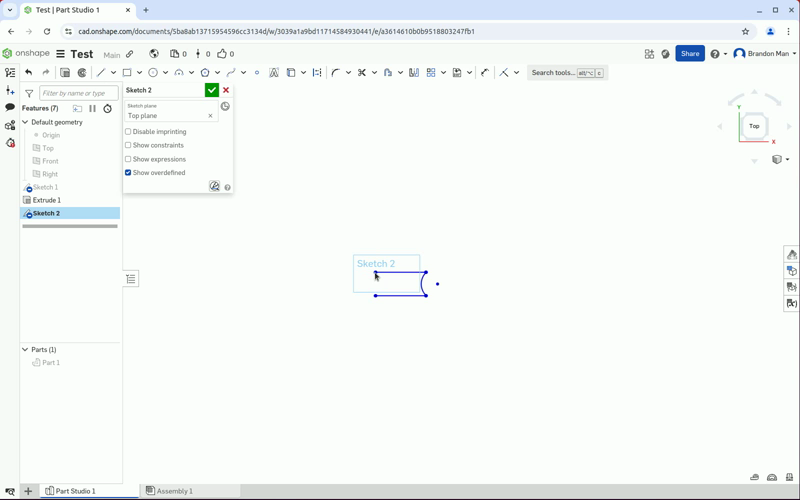
key(a)
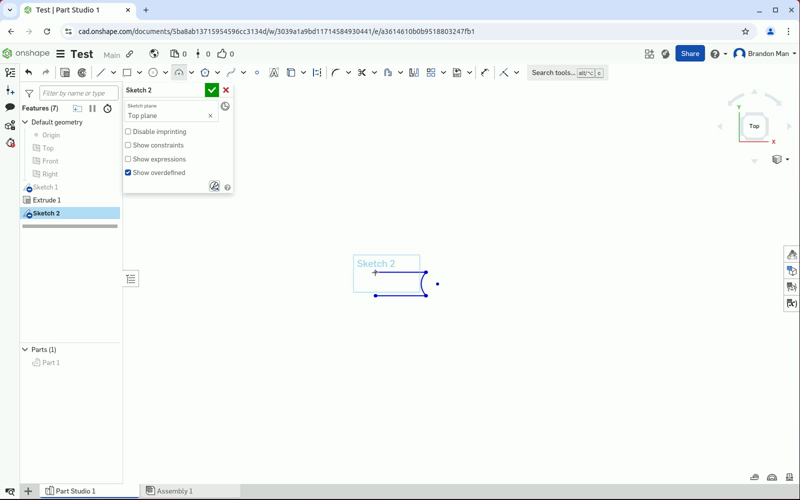
mouse_move(375, 272)
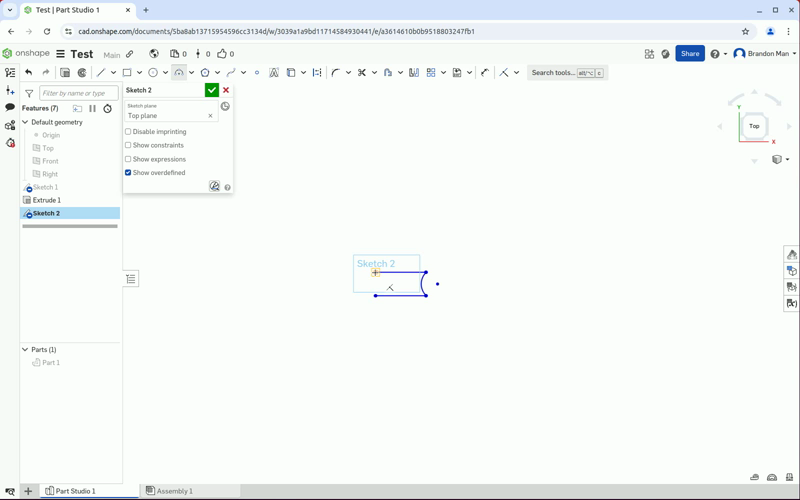
scroll(6)
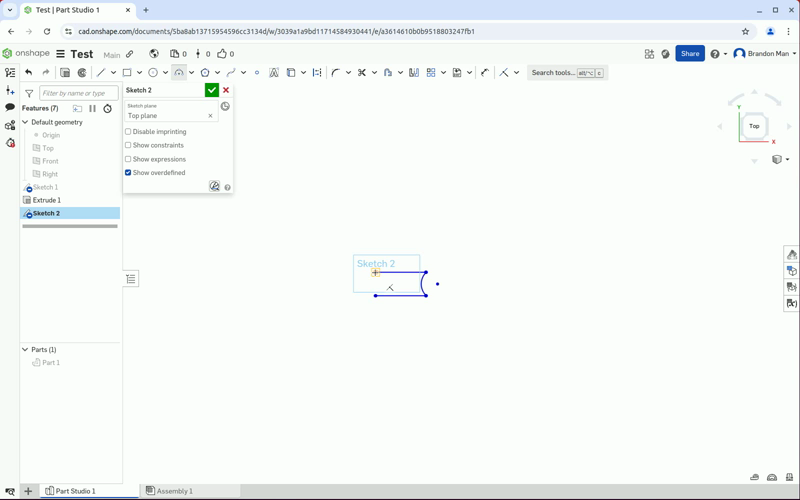
scroll(6)
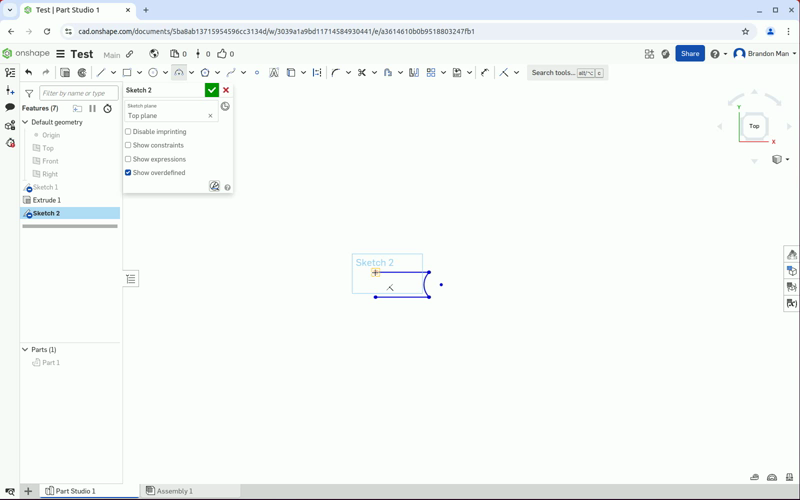
scroll(6)
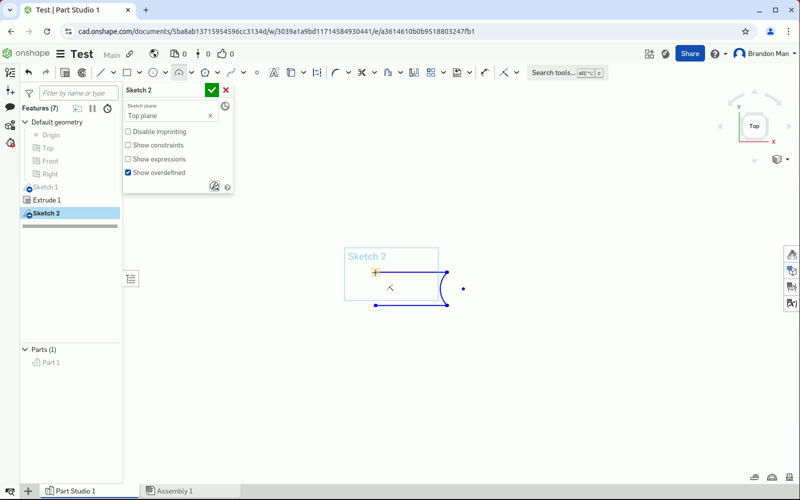
scroll(6)
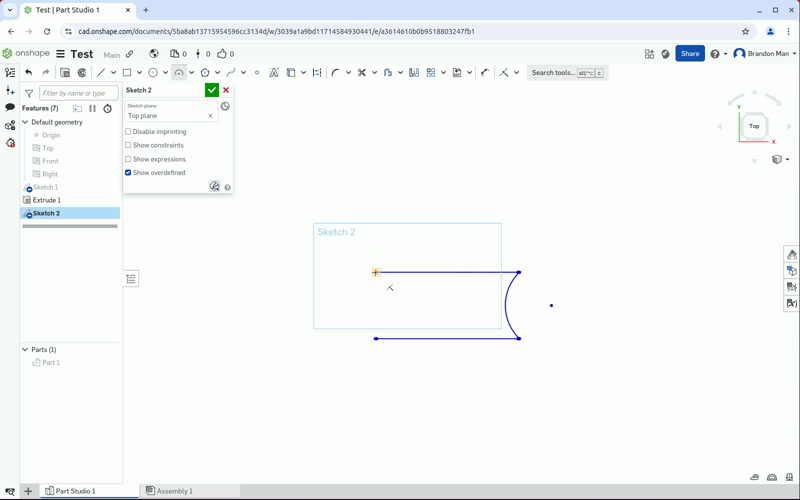
scroll(6)
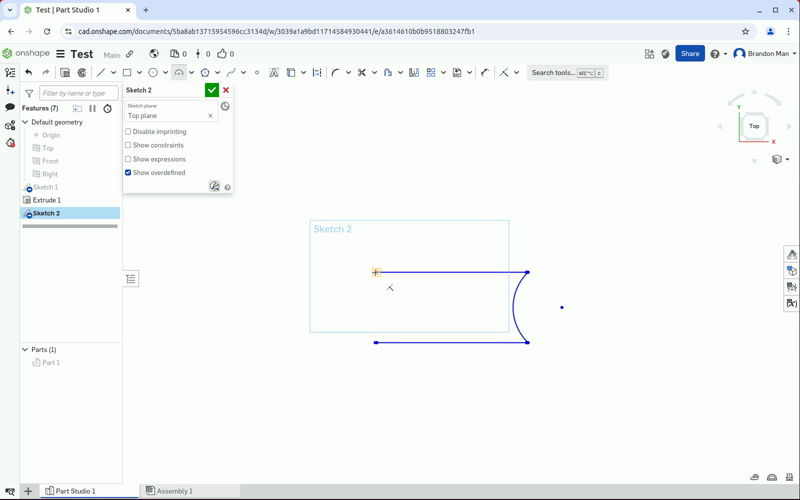
scroll(6)
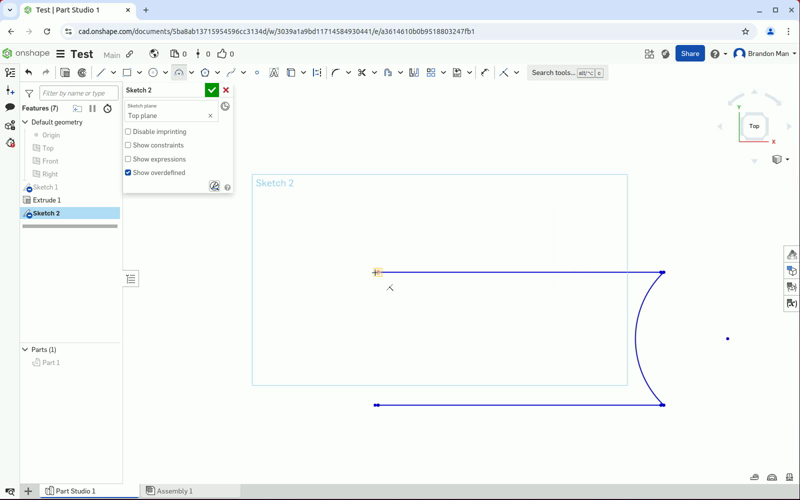
scroll(6)
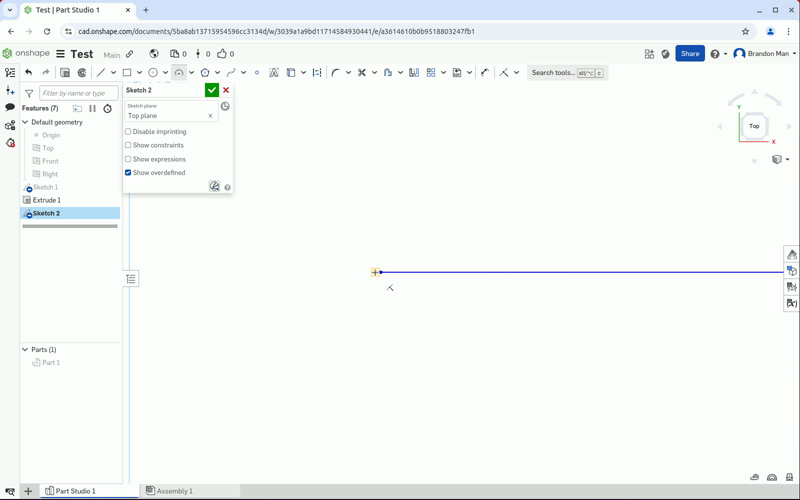
click(375, 272)
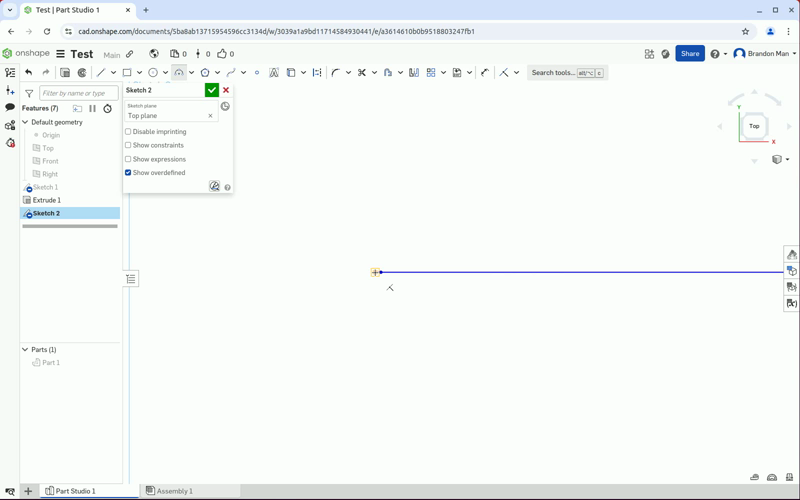
scroll(-6)
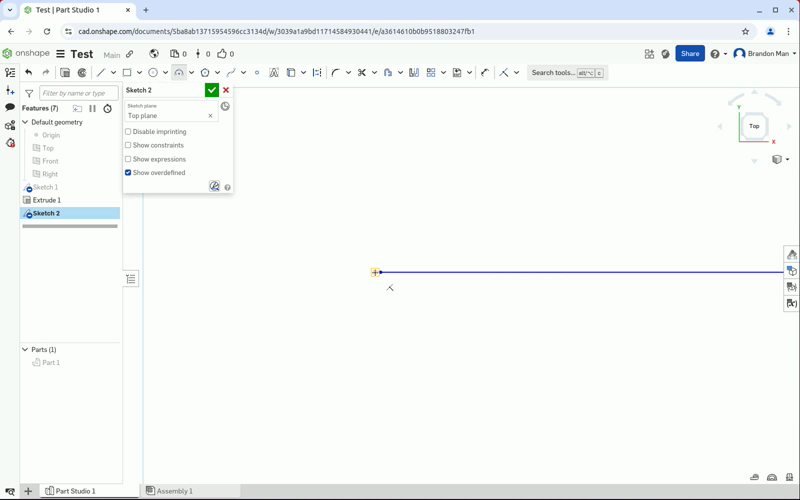
scroll(-6)
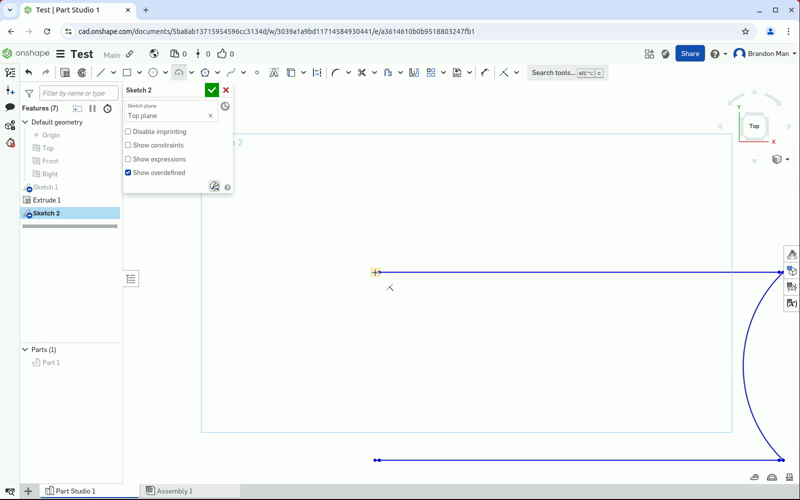
scroll(-6)
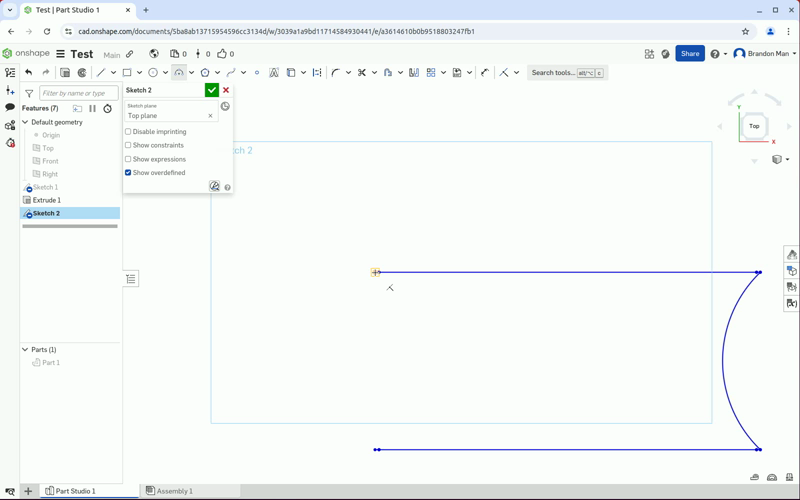
scroll(-6)
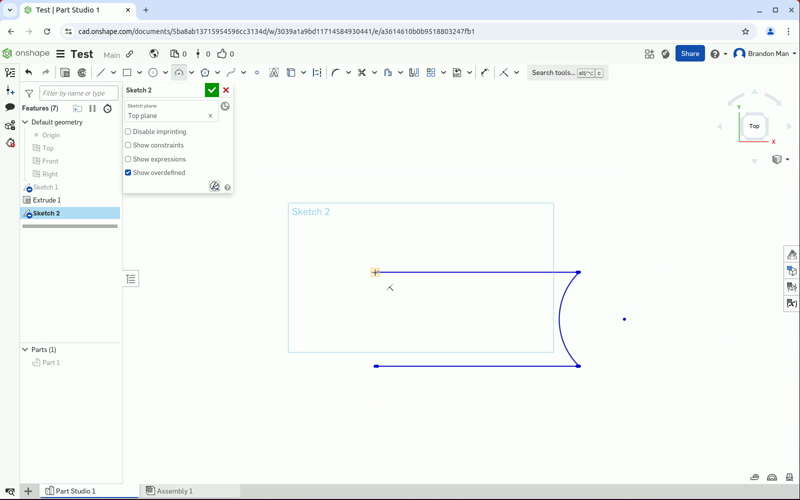
scroll(-6)
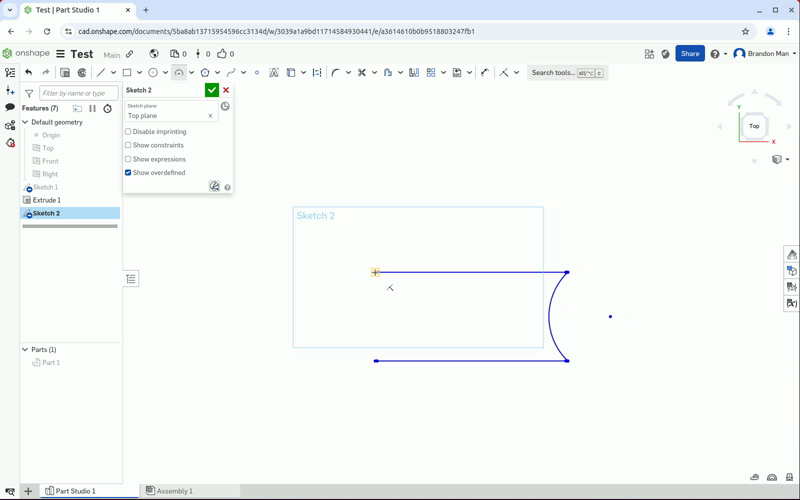
scroll(-6)
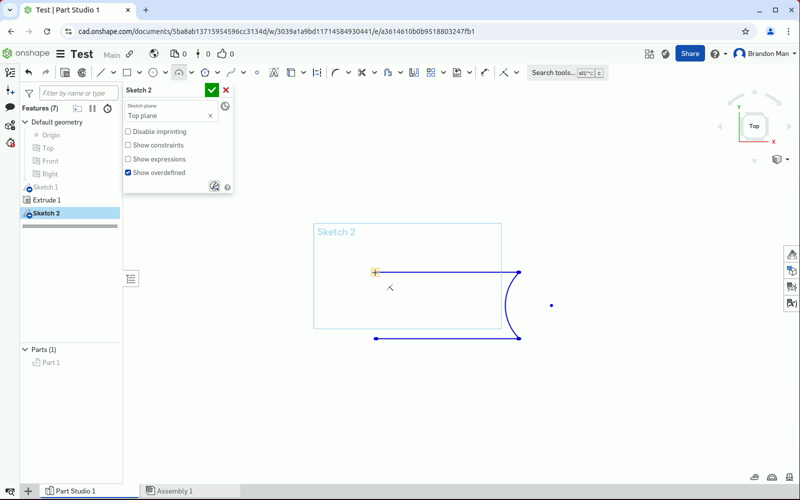
scroll(-6)
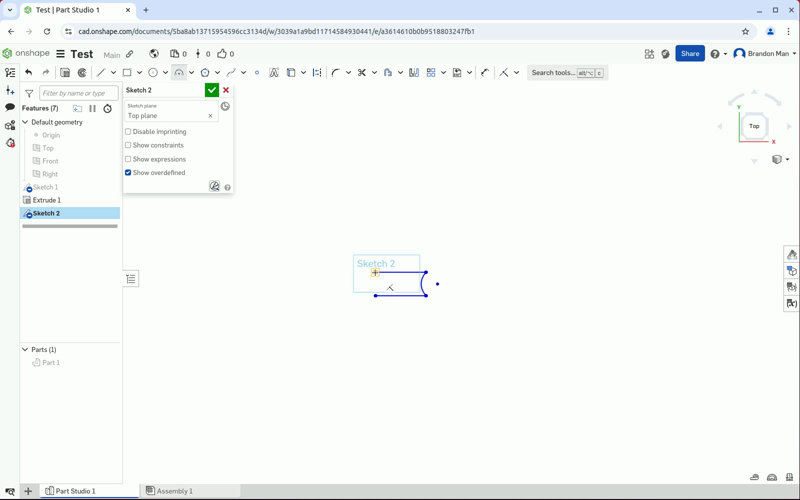
mouse_move(375, 295)
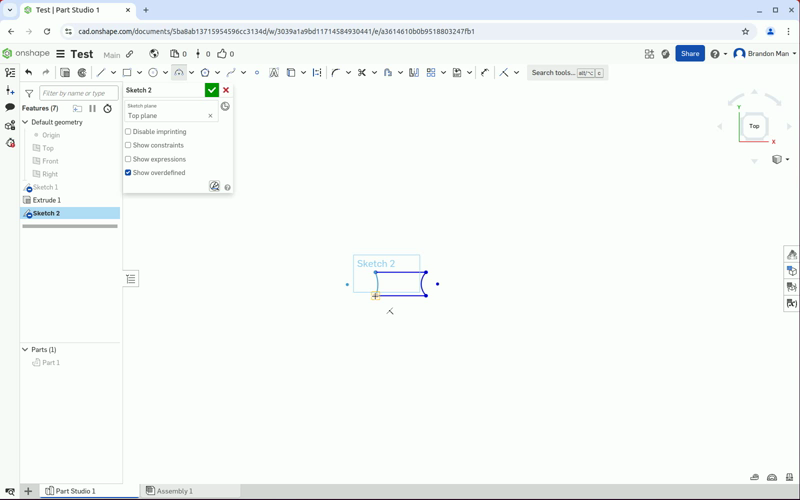
scroll(6)
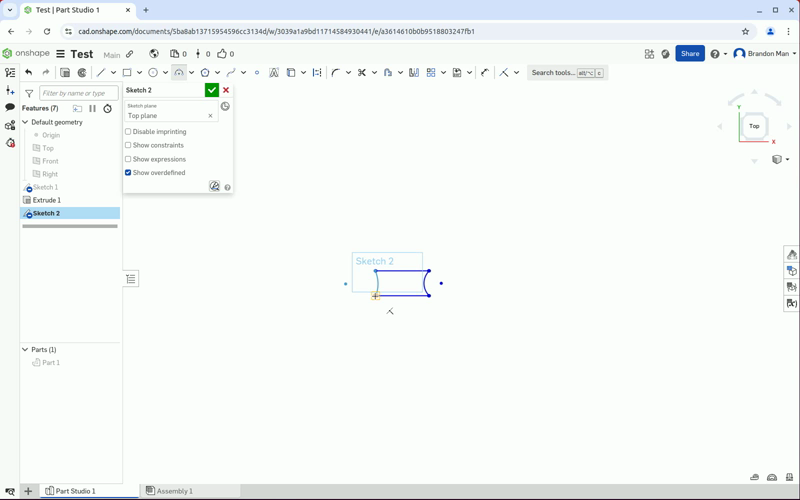
scroll(6)
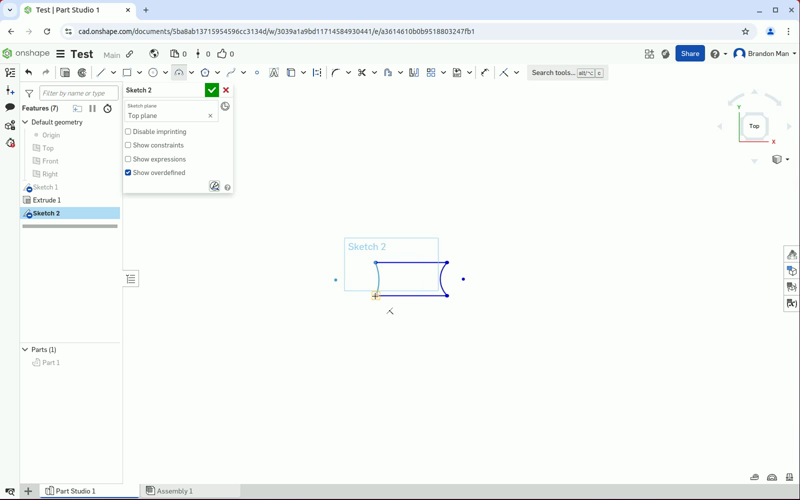
scroll(6)
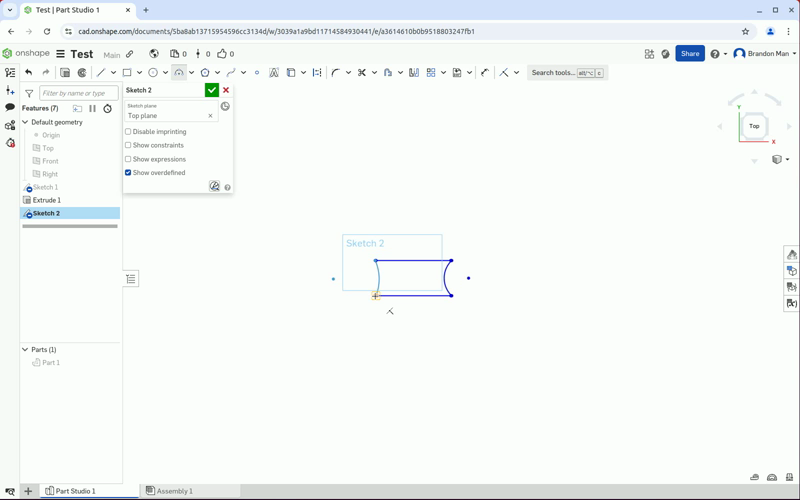
scroll(6)
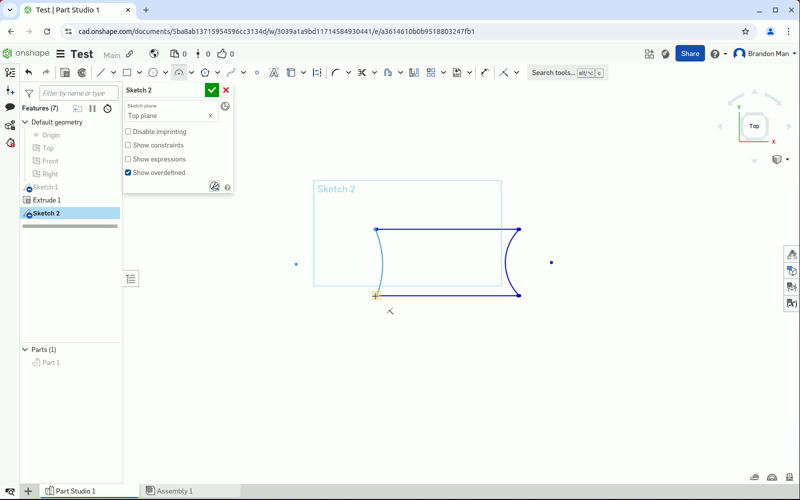
scroll(6)
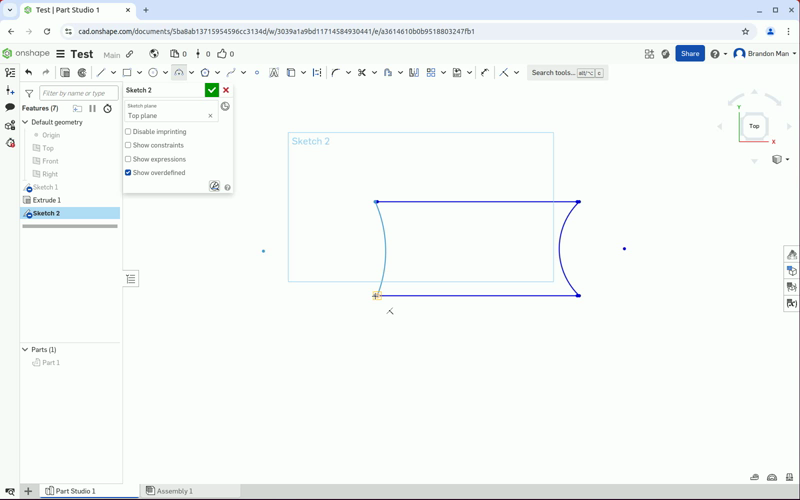
scroll(6)
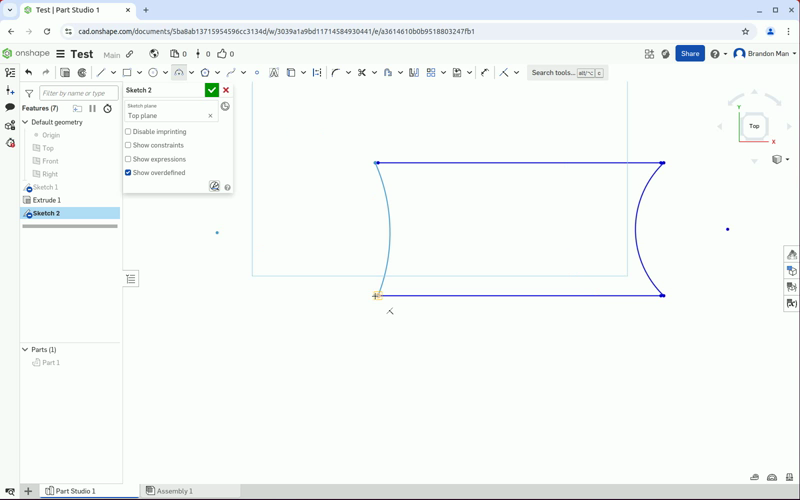
scroll(6)
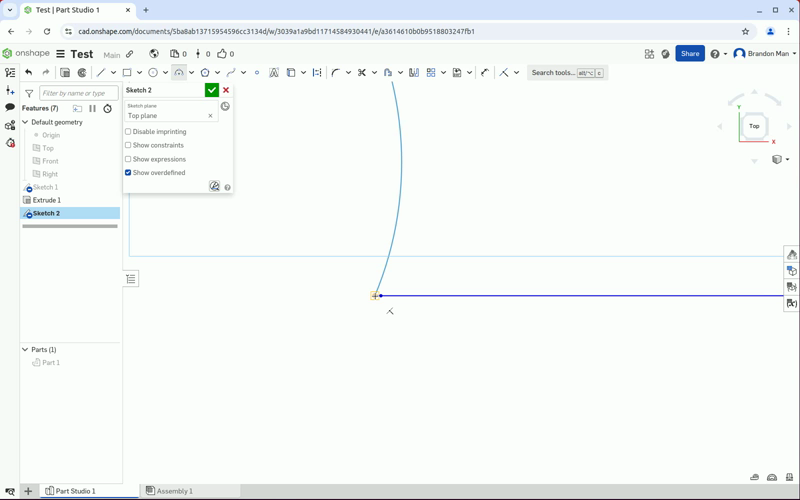
click(375, 295)
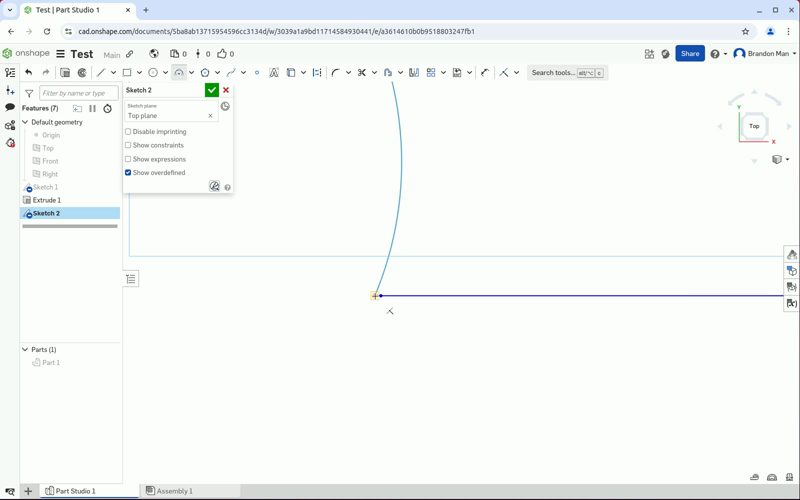
scroll(-6)
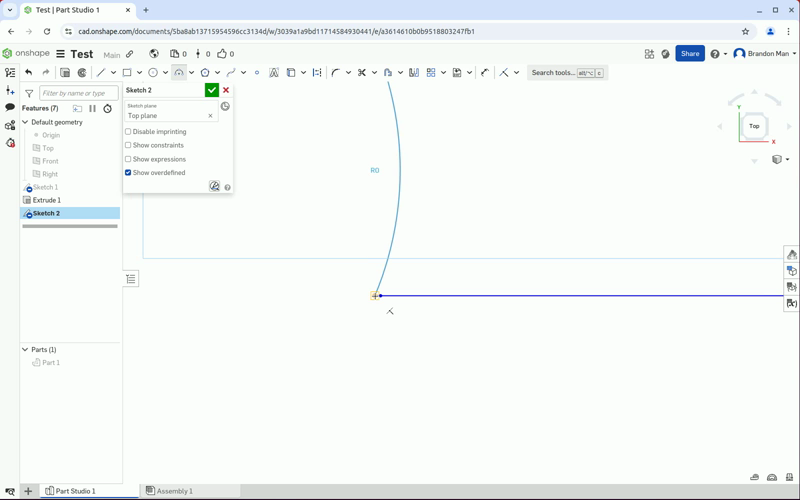
scroll(-6)
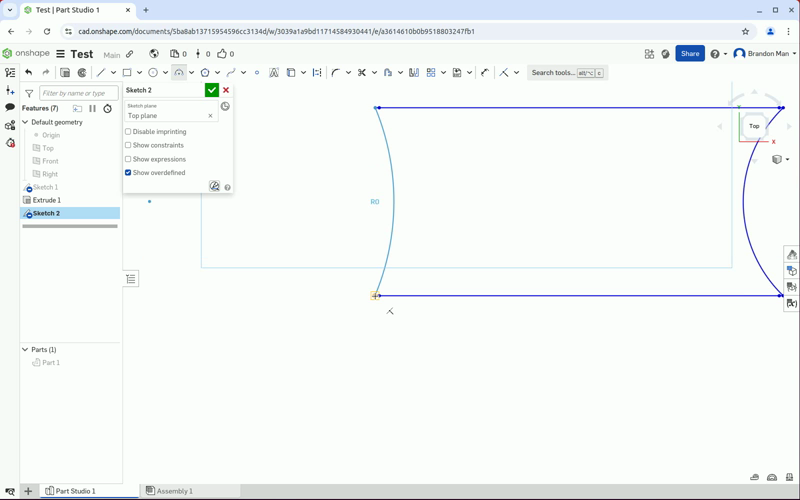
scroll(-6)
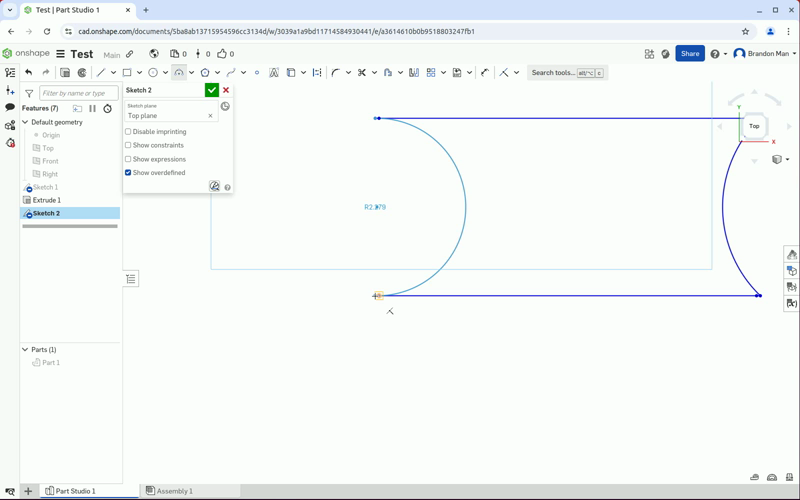
scroll(-6)
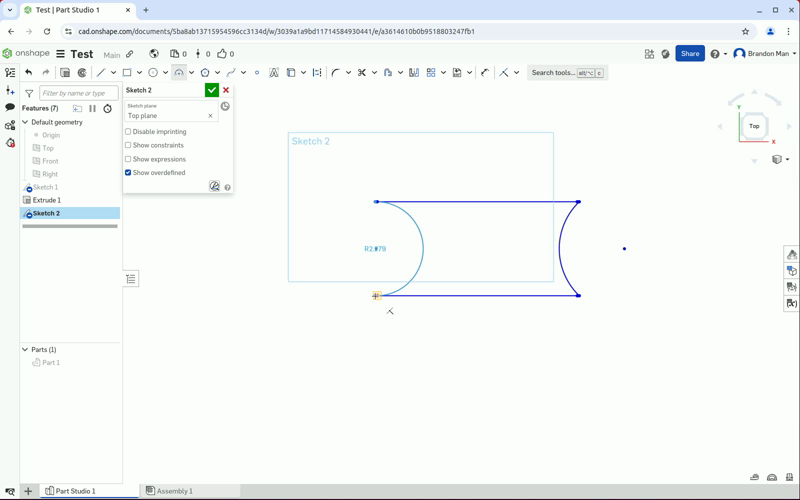
scroll(-6)
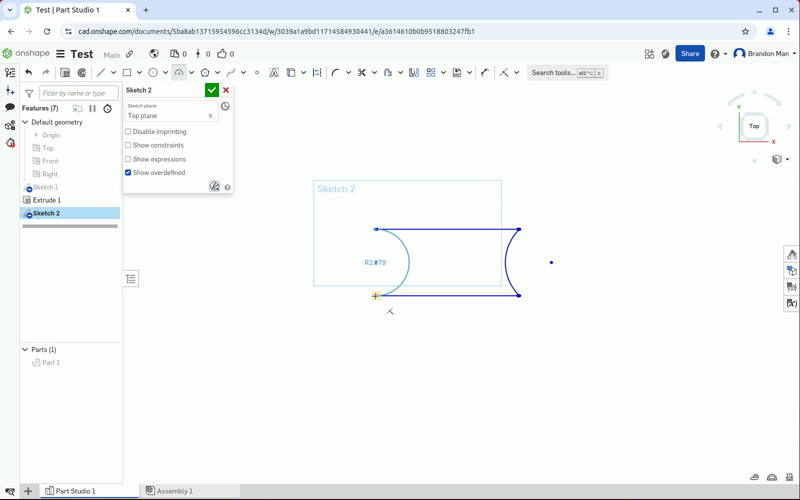
scroll(-6)
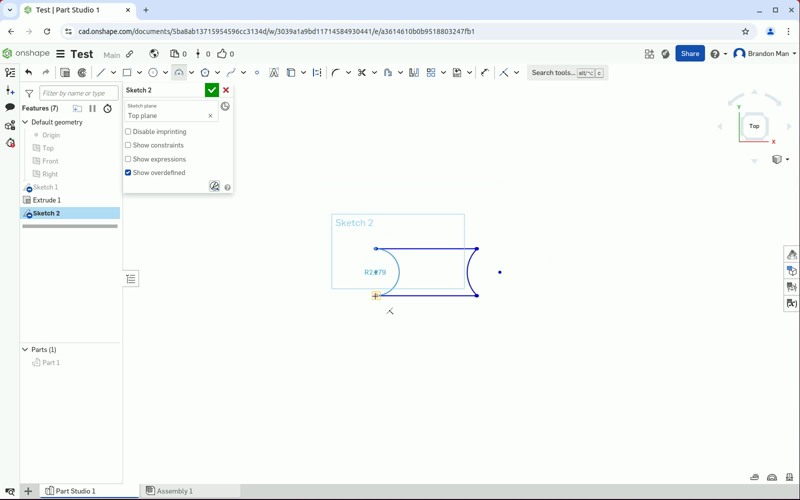
scroll(-6)
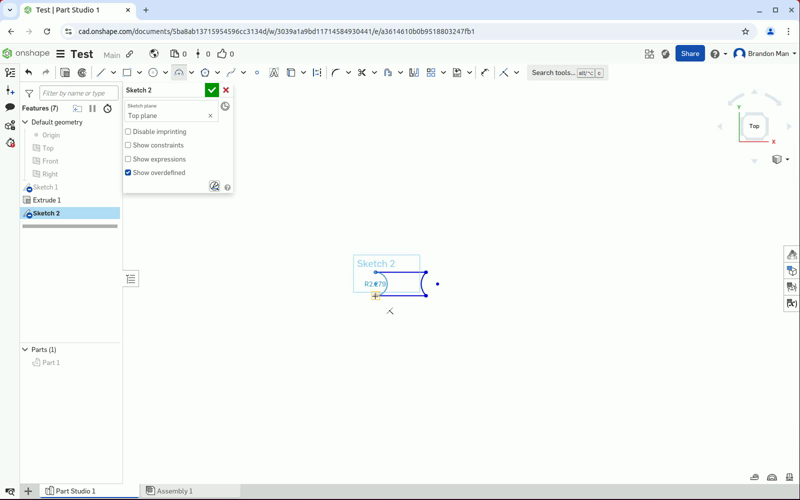
key_down(shift)
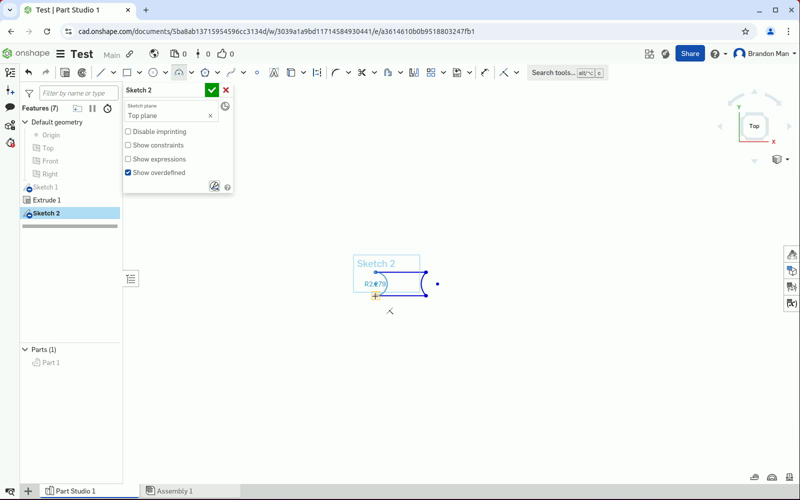
mouse_move(380, 284)
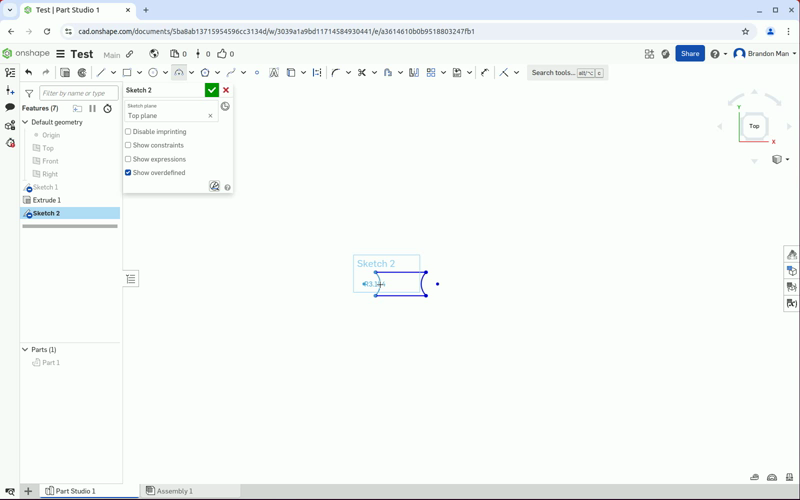
click(380, 284)
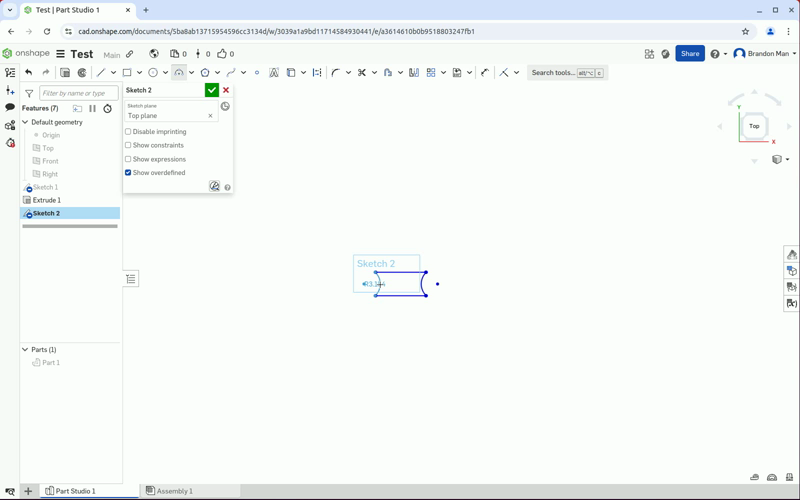
key_up(shift)
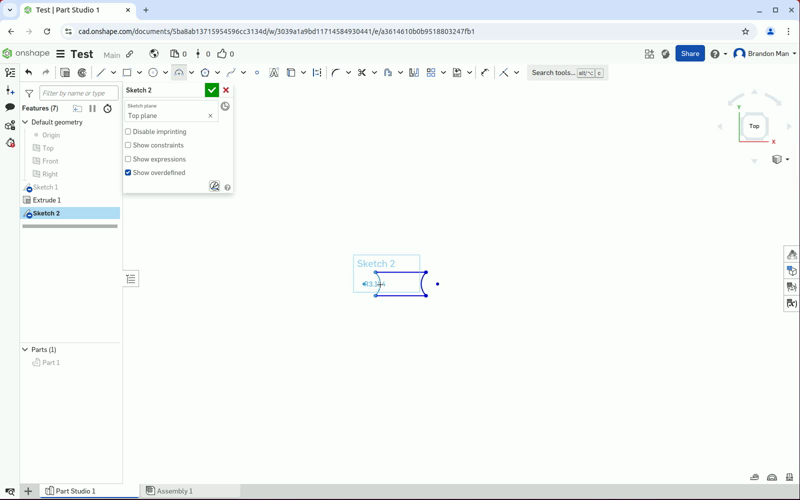
key(esc)
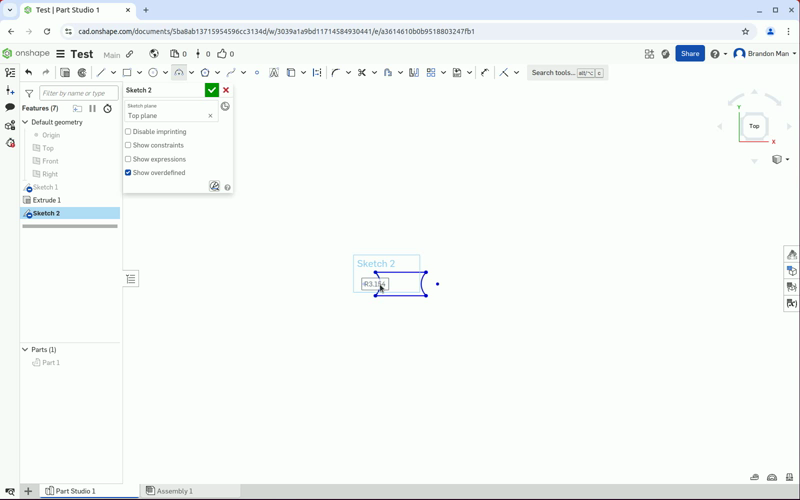
mouse_move(397, 293)
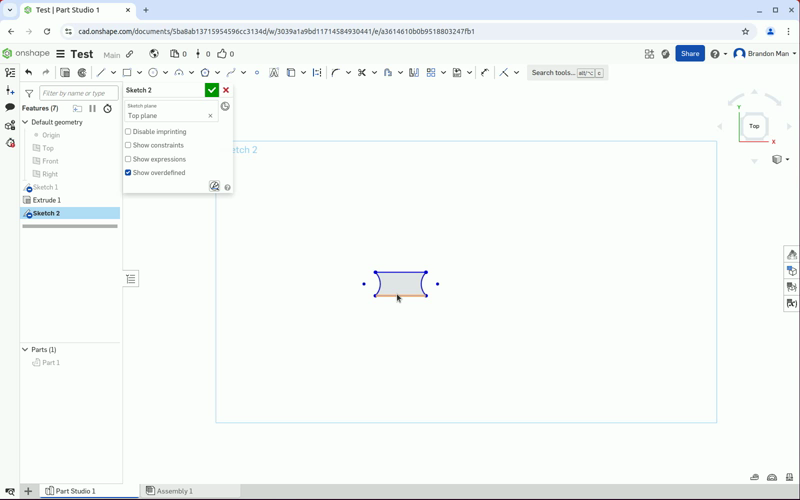
scroll(6)
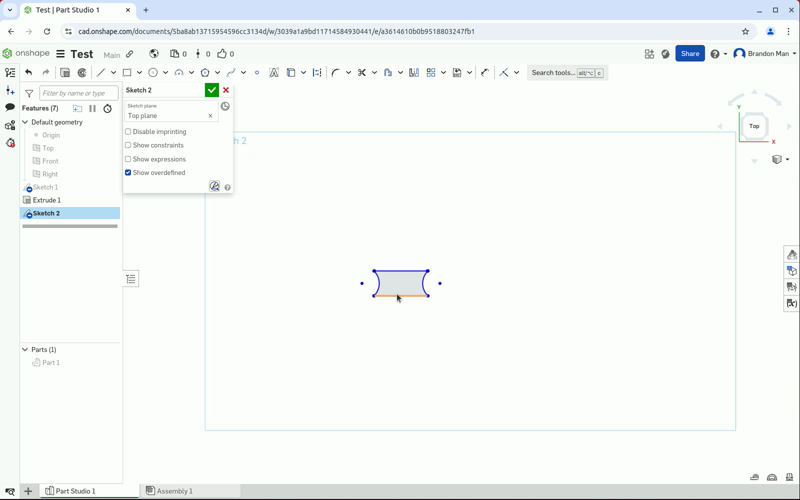
scroll(6)
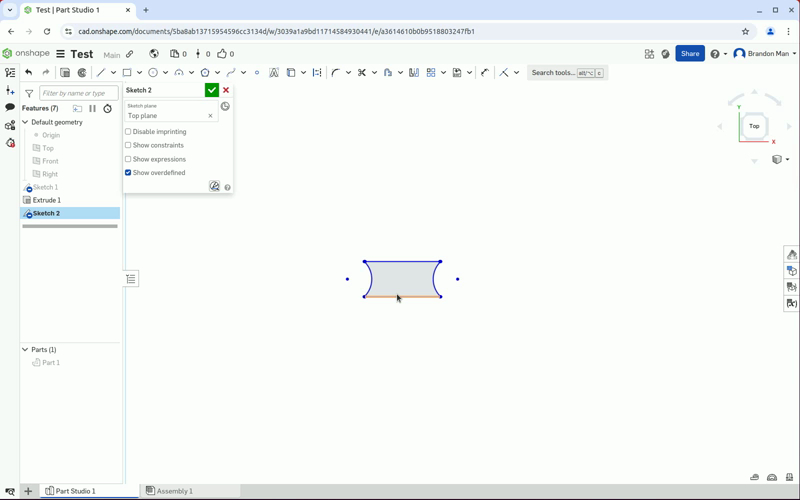
scroll(6)
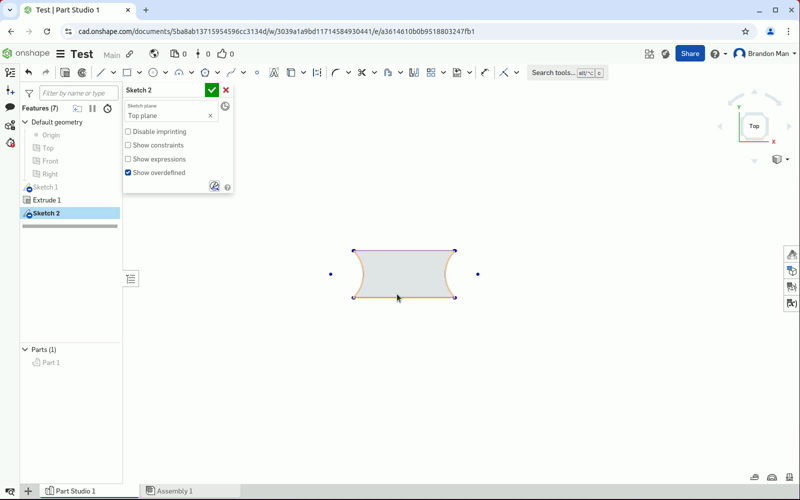
scroll(6)
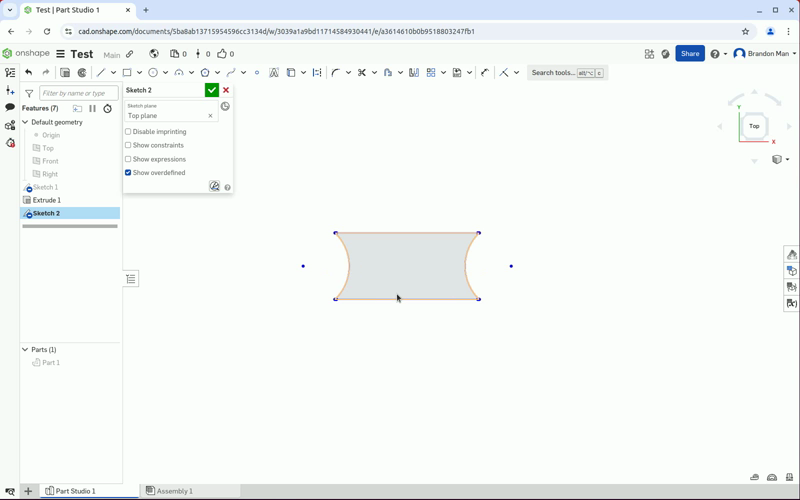
scroll(6)
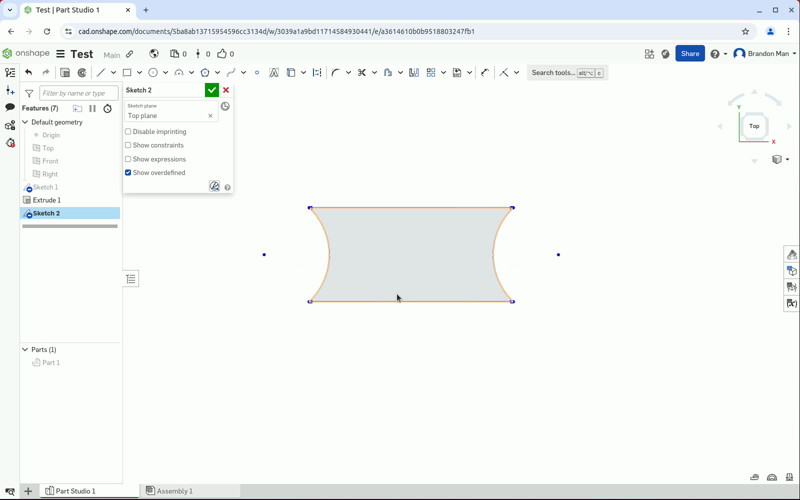
scroll(6)
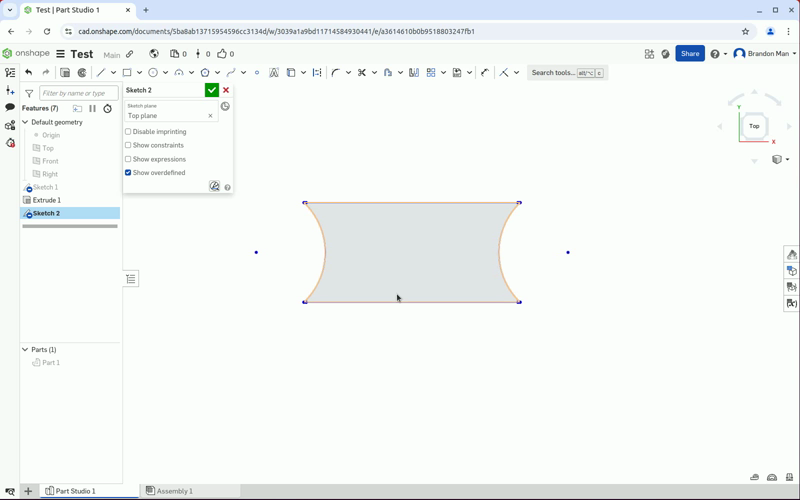
scroll(6)
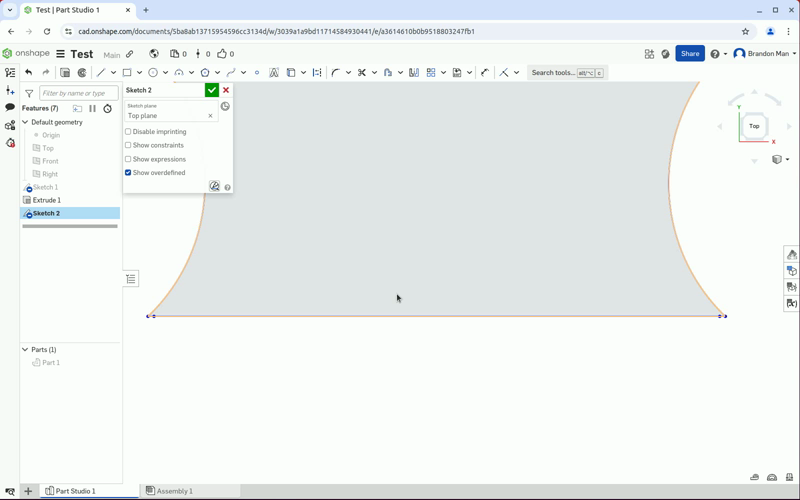
click(397, 293)
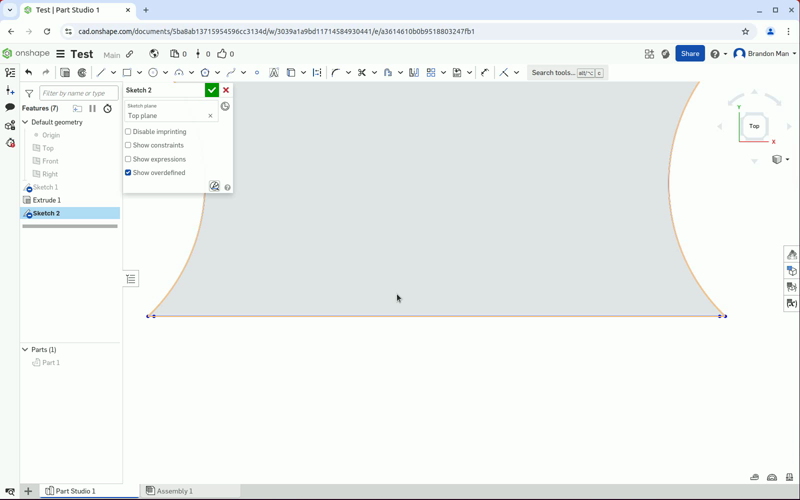
scroll(-6)
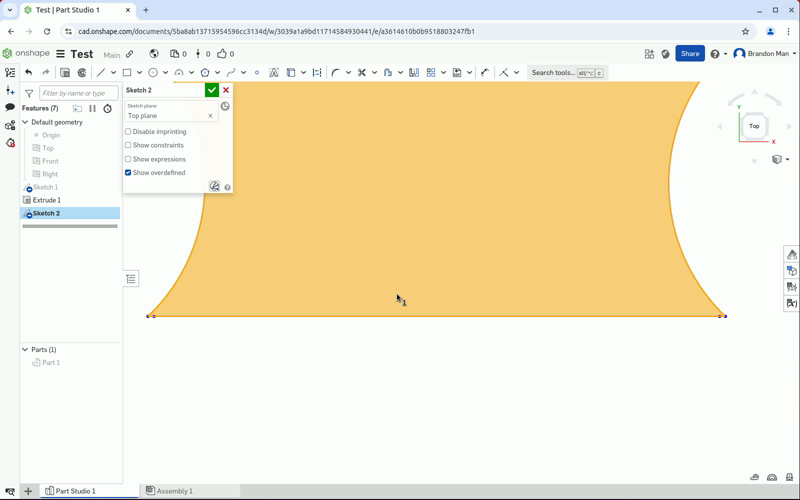
scroll(-6)
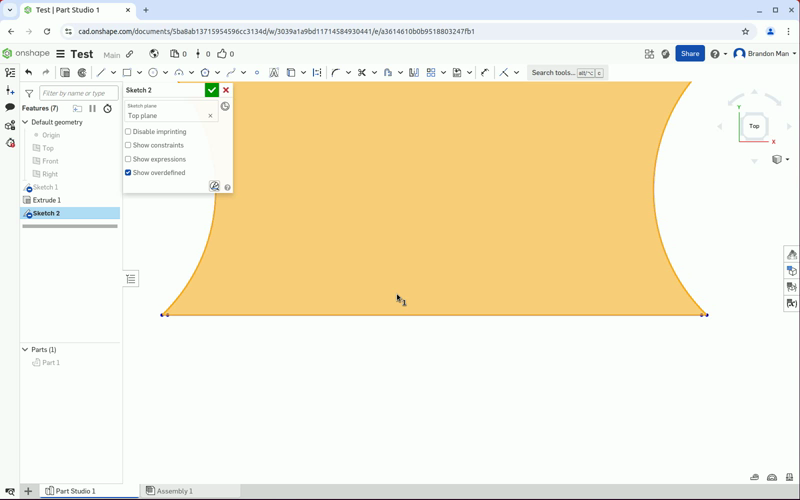
scroll(-6)
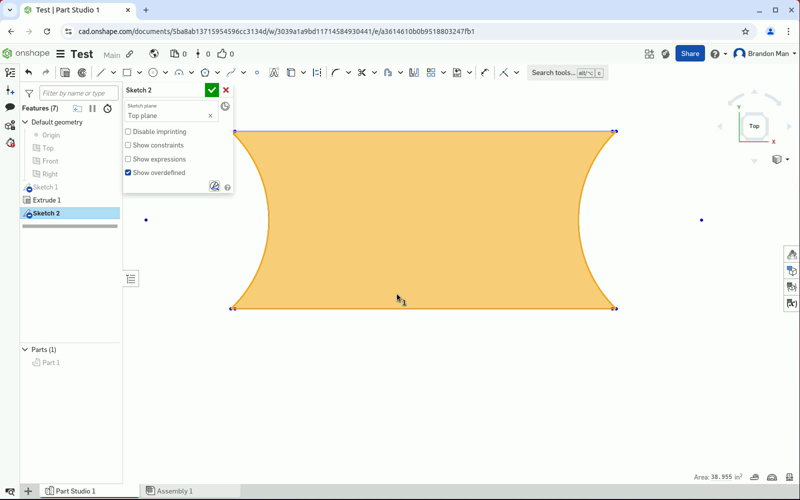
scroll(-6)
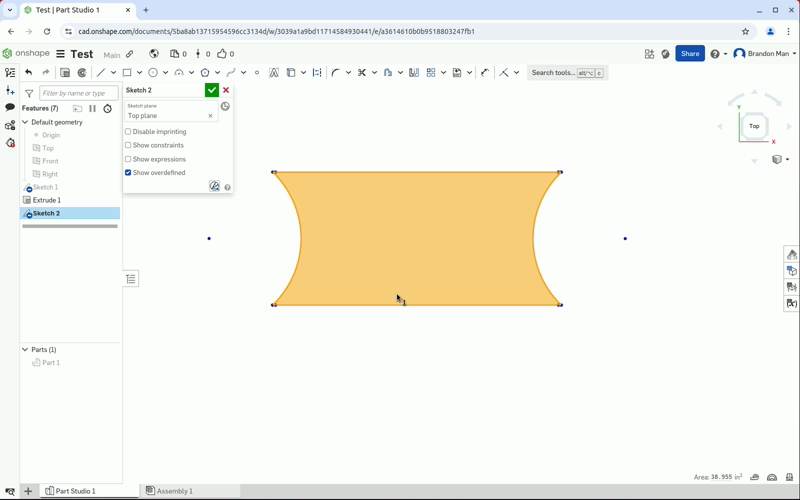
scroll(-6)
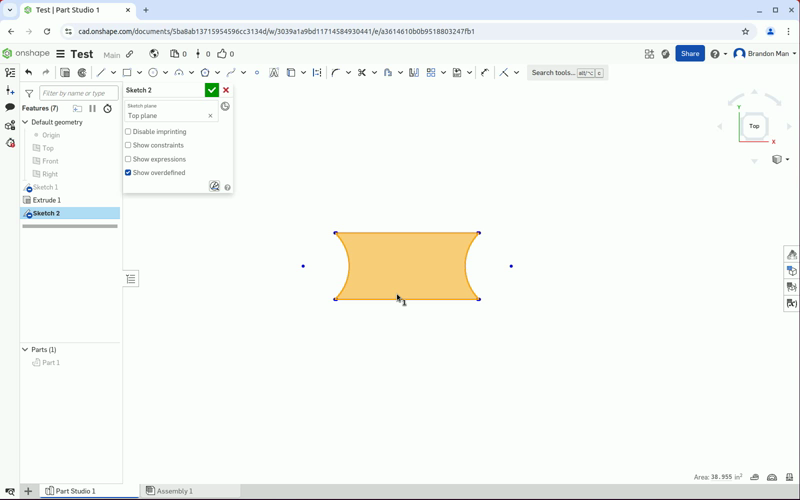
scroll(-6)
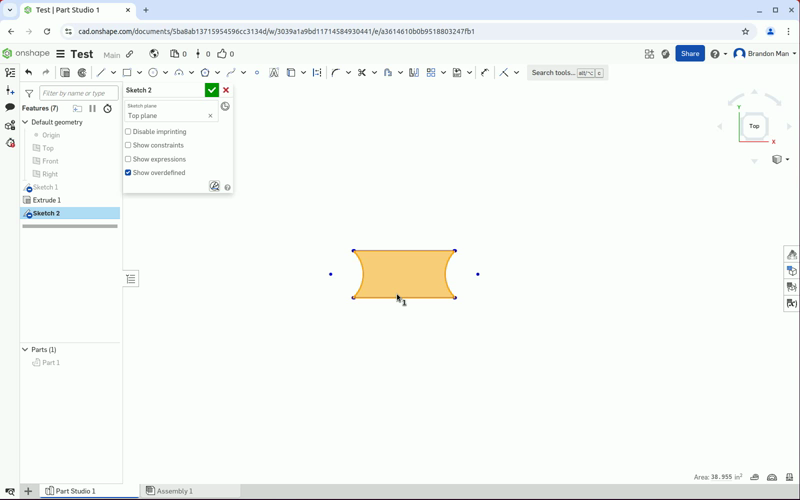
scroll(-6)
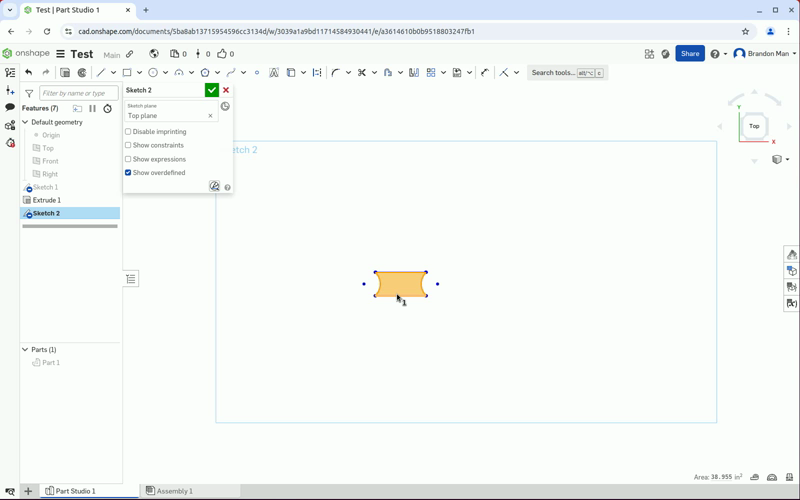
mouse_move(73, 352)
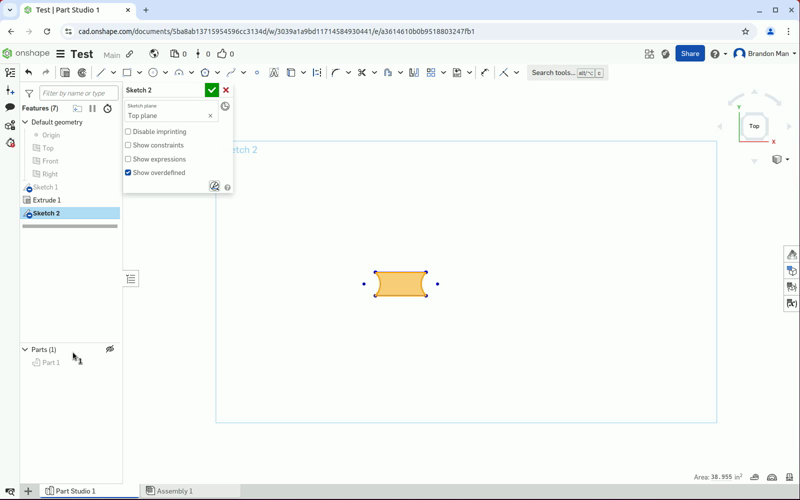
key(shift+y)
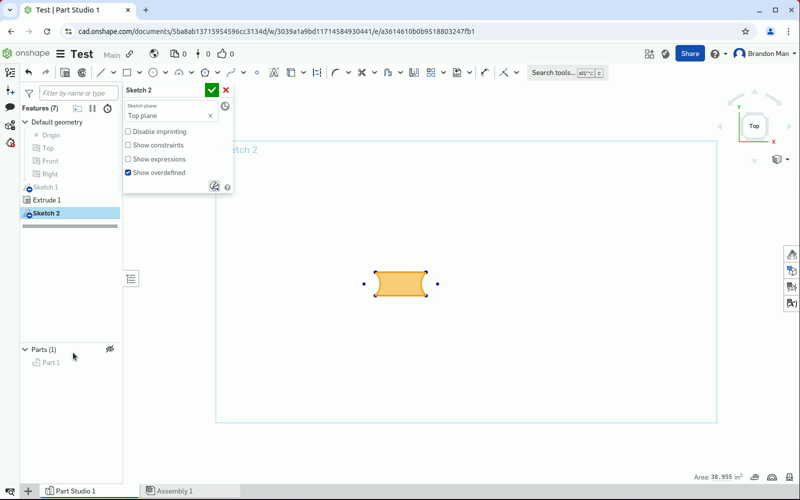
key(shift+e)
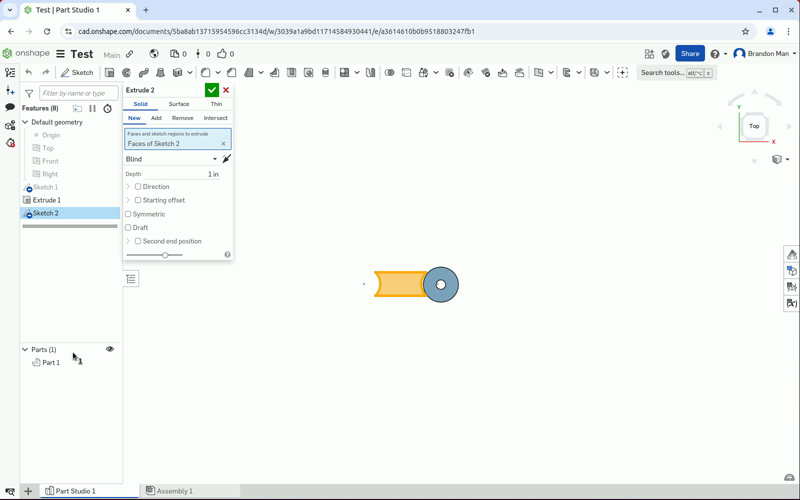
mouse_move(143, 106)
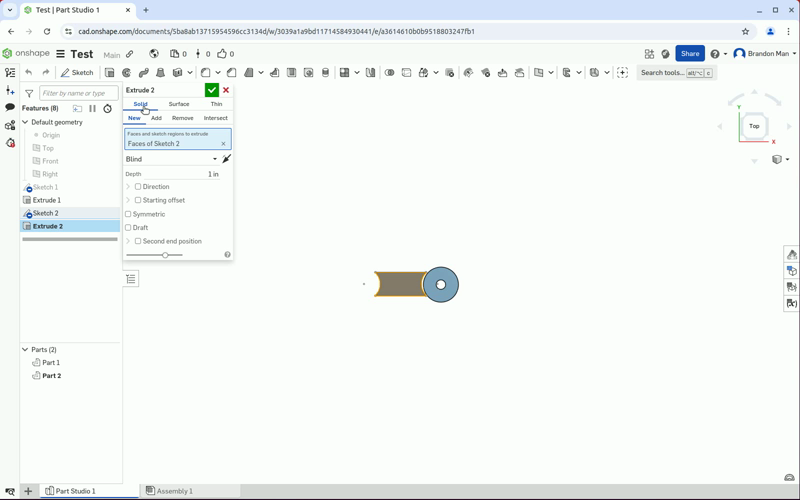
click(143, 106)
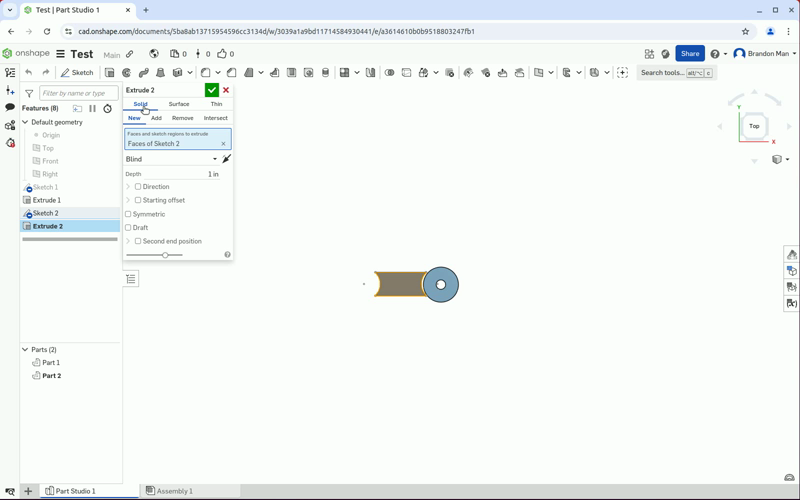
mouse_move(137, 120)
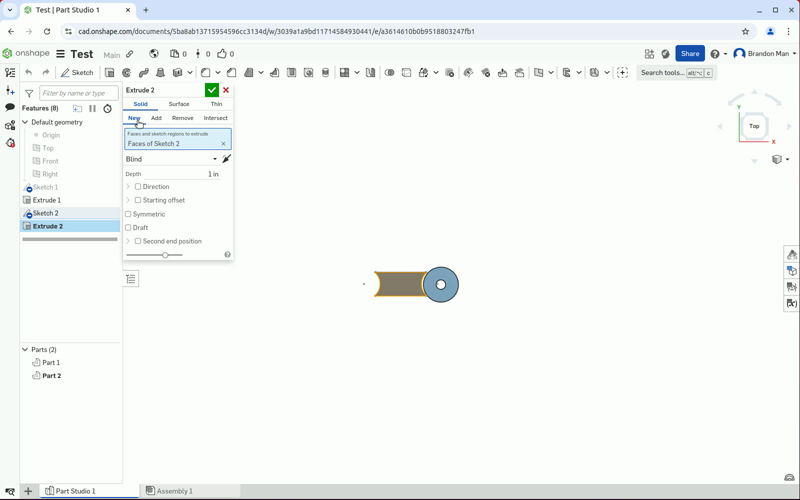
click(137, 120)
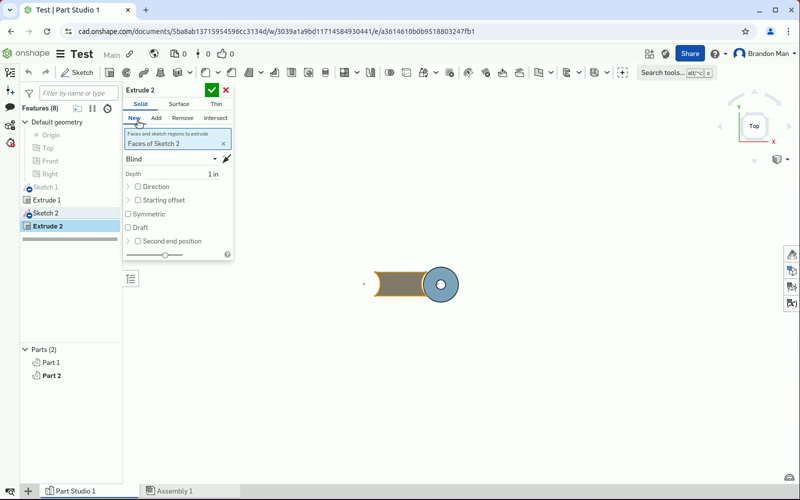
key(tab, 4)
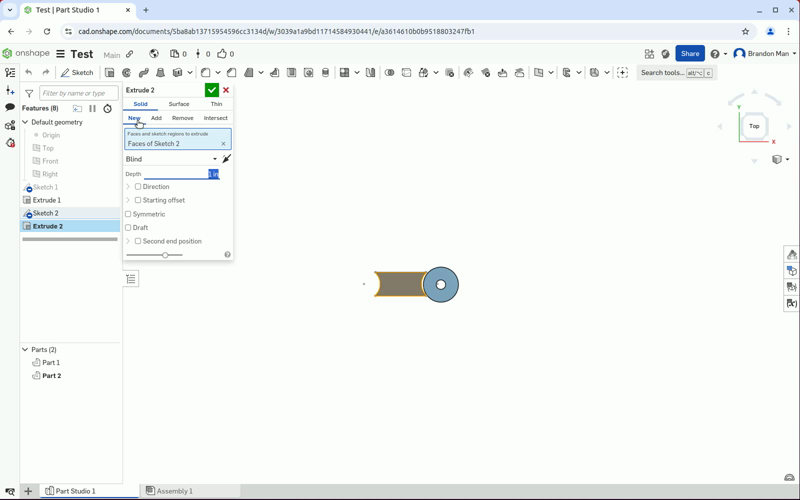
text(2.889)
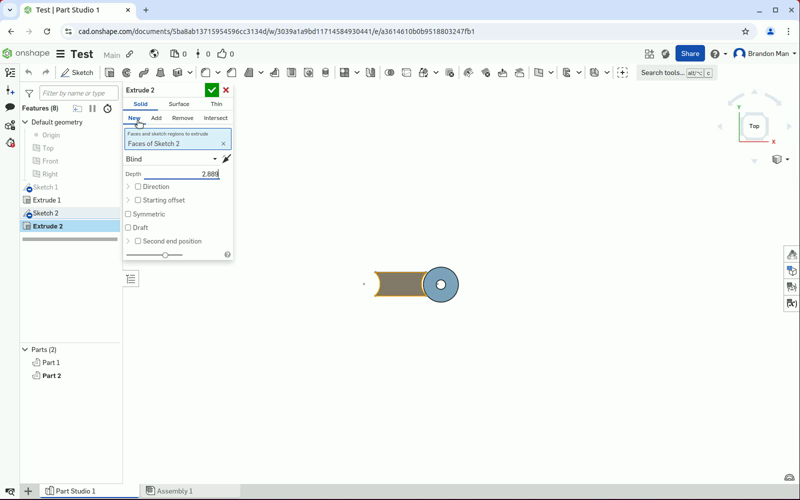
key(enter)
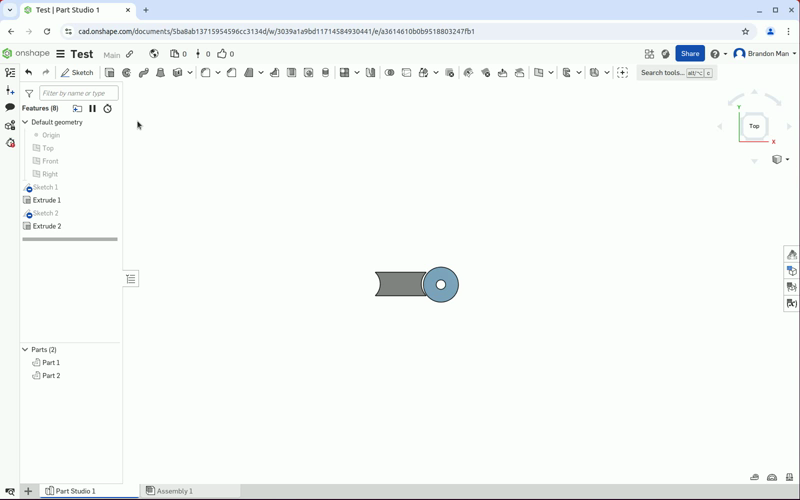
key(shift+h)
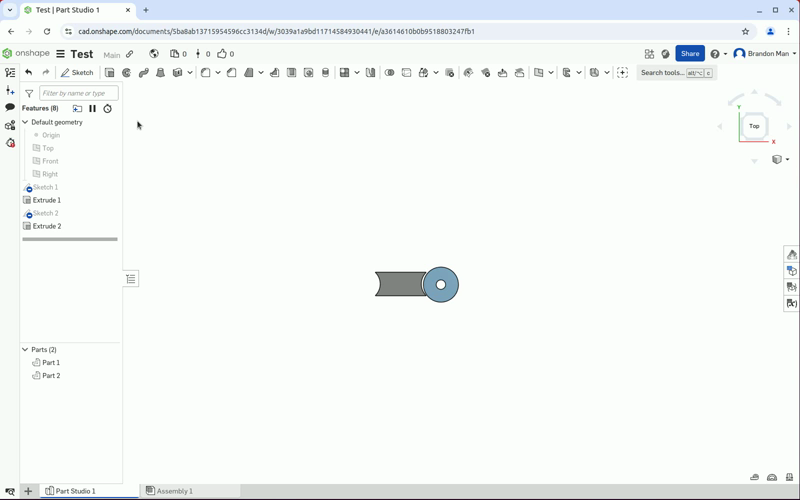
key(shift+h)
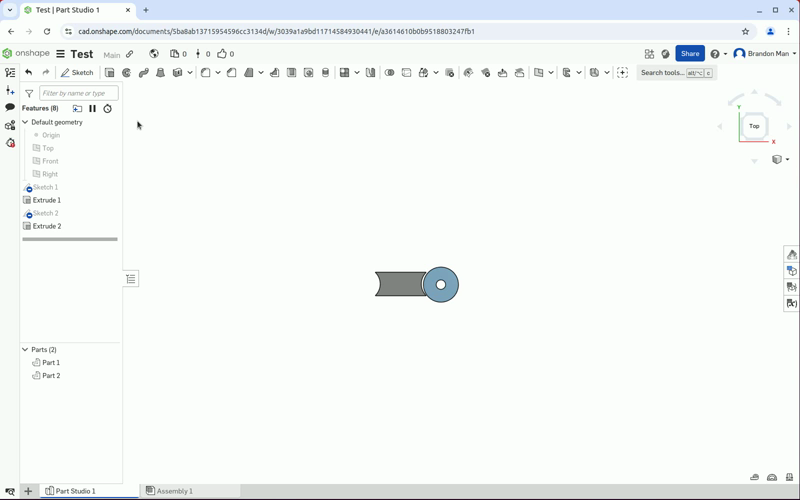
mouse_move(73, 189)
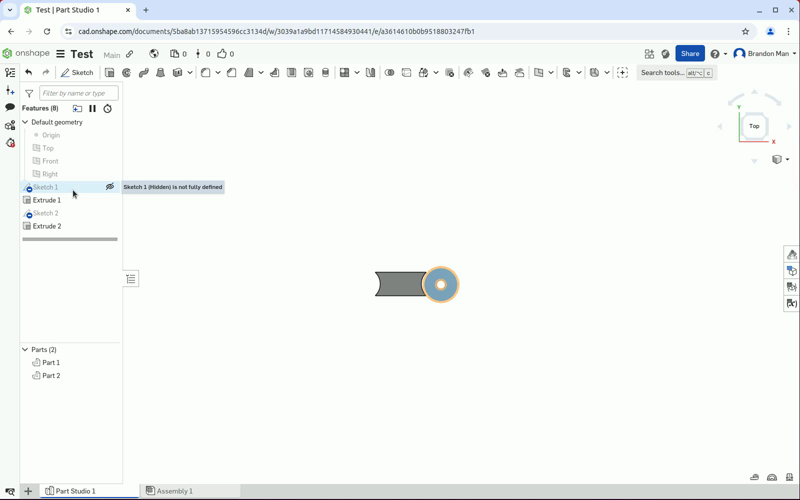
click(73, 189)
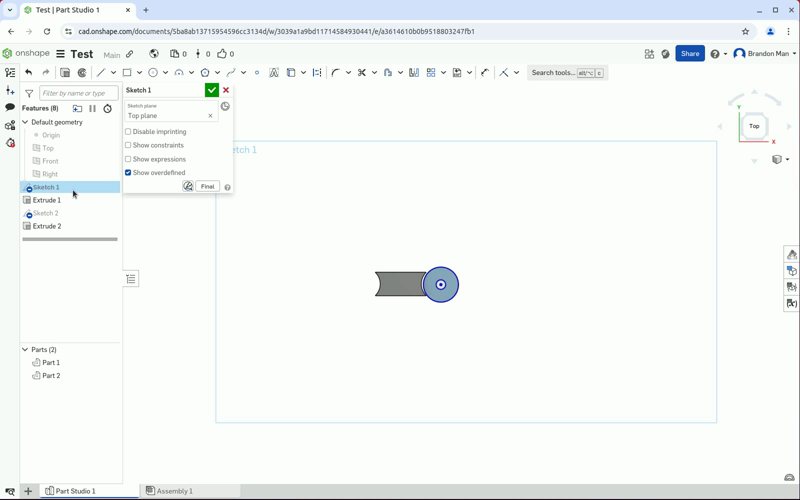
mouse_move(229, 92)
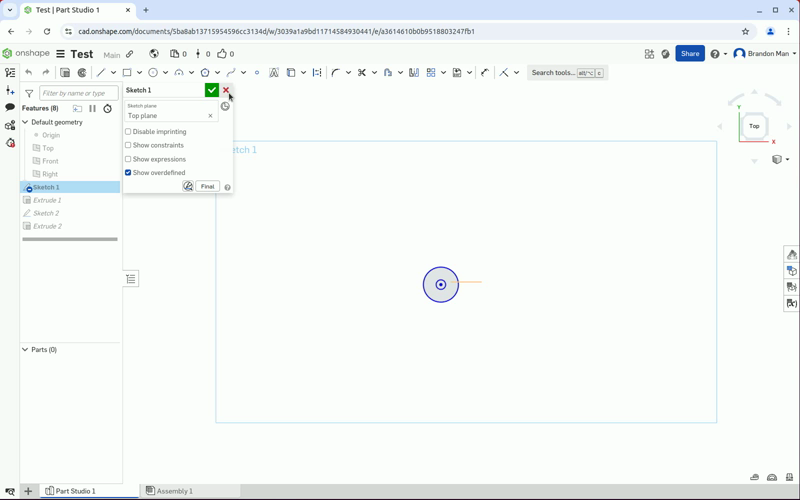
click(229, 92)
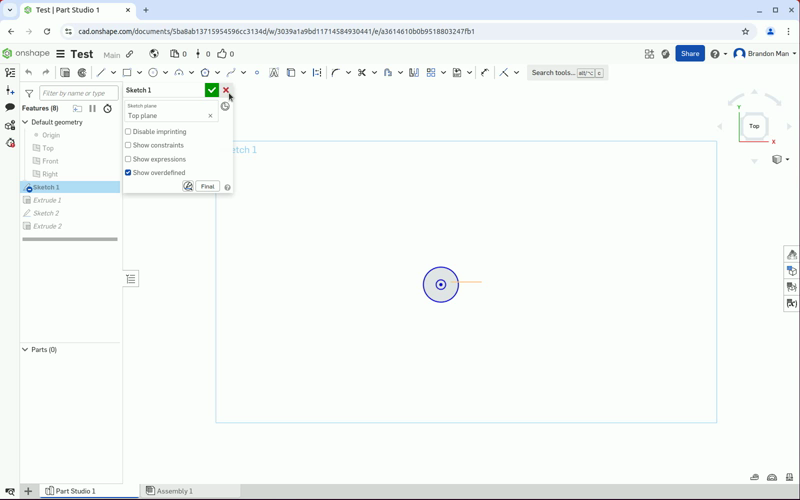
key(shift+s)
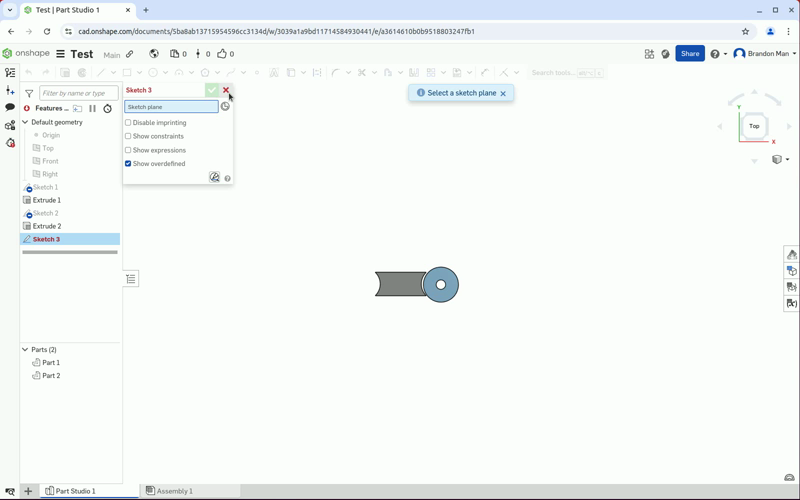
mouse_move(73, 150)
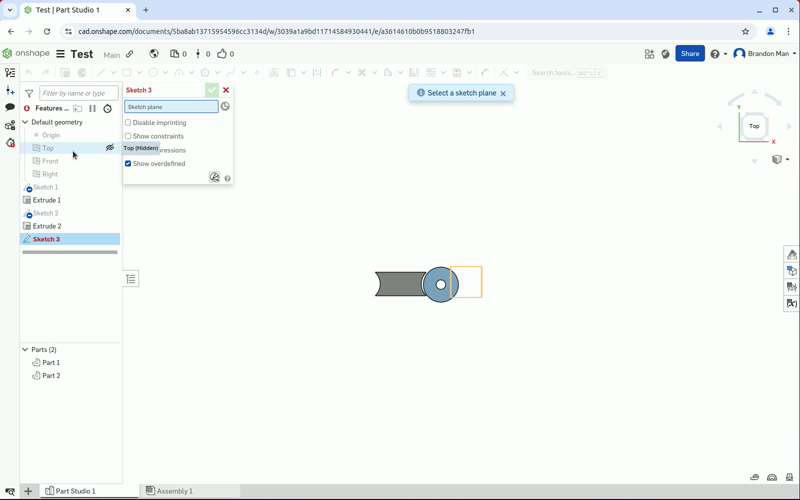
click(73, 150)
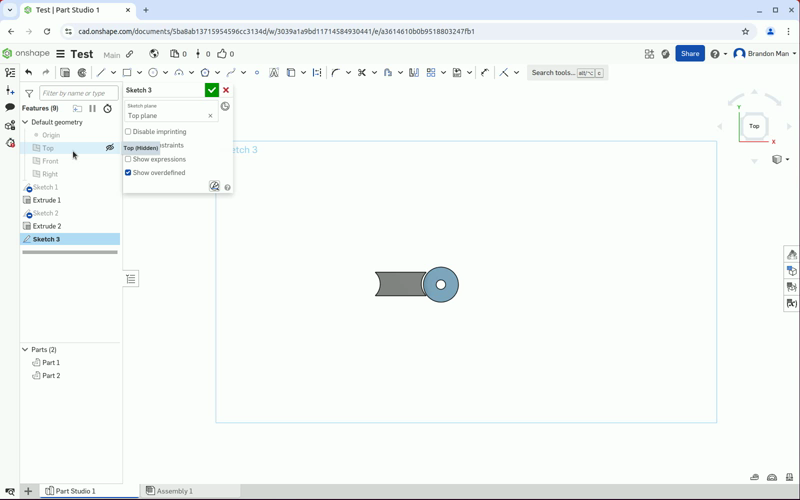
mouse_move(73, 352)
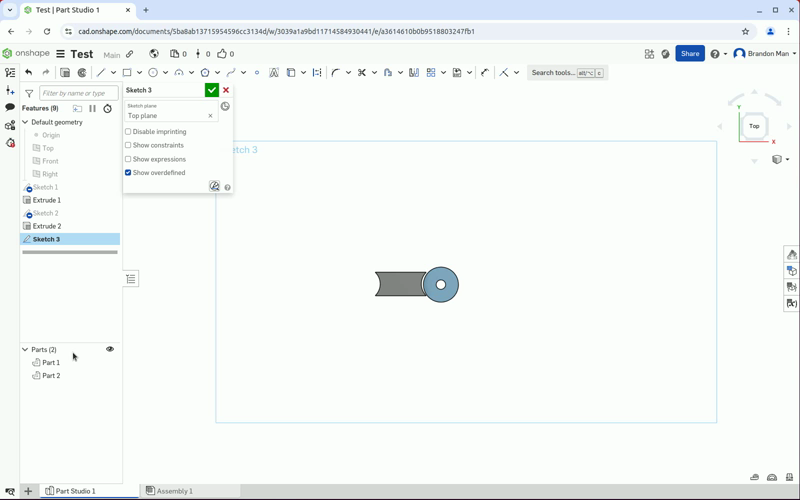
key(y)
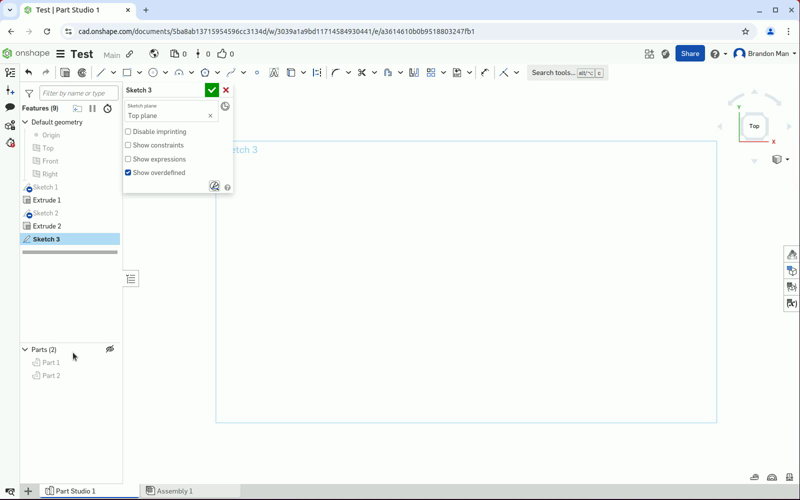
key(c)
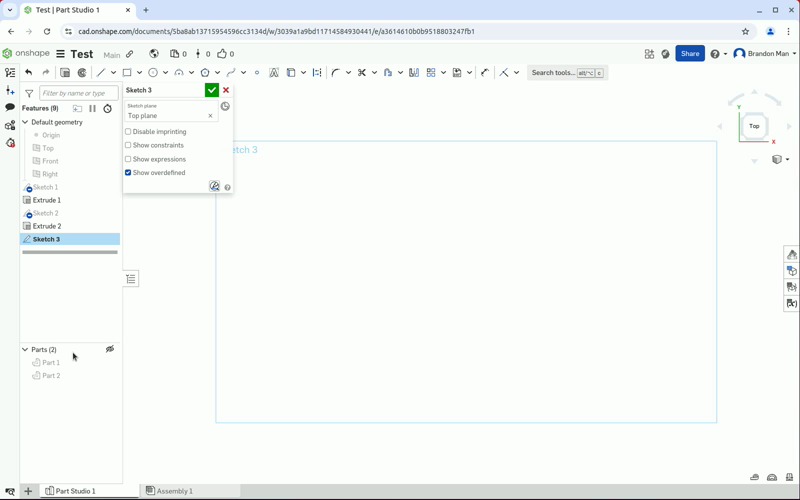
key_down(shift)
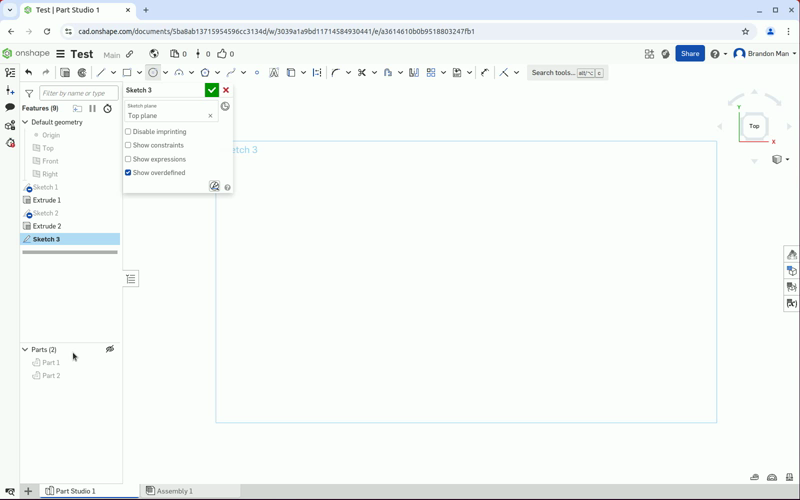
mouse_move(364, 285)
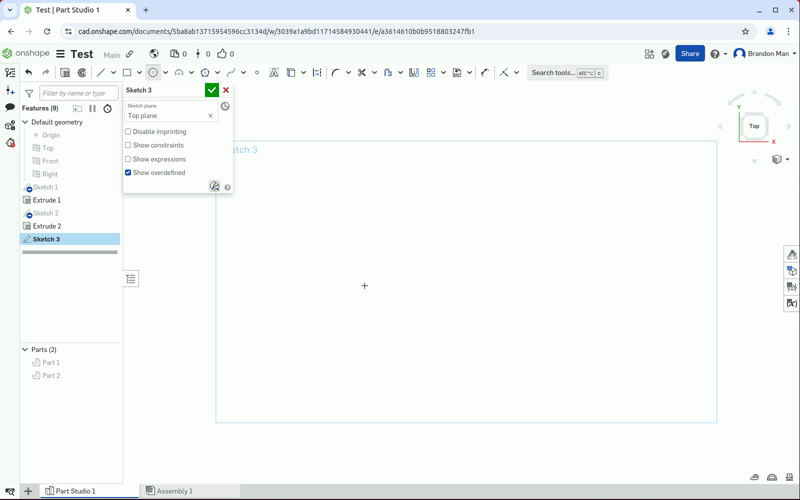
click(364, 285)
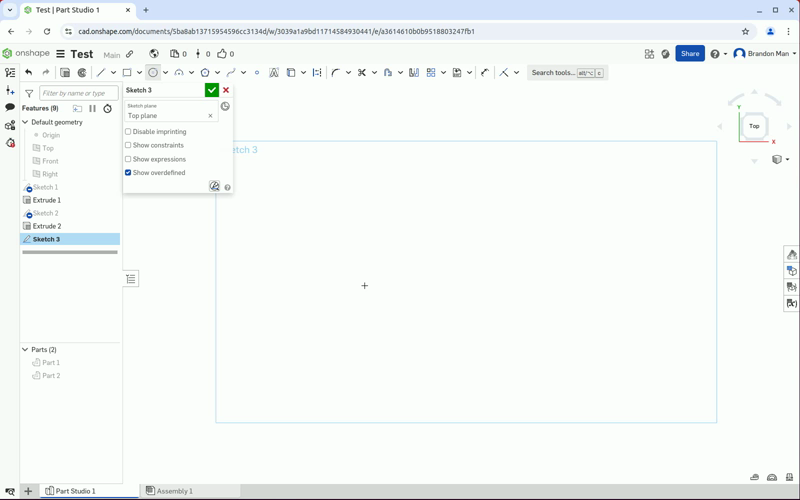
key_up(shift)
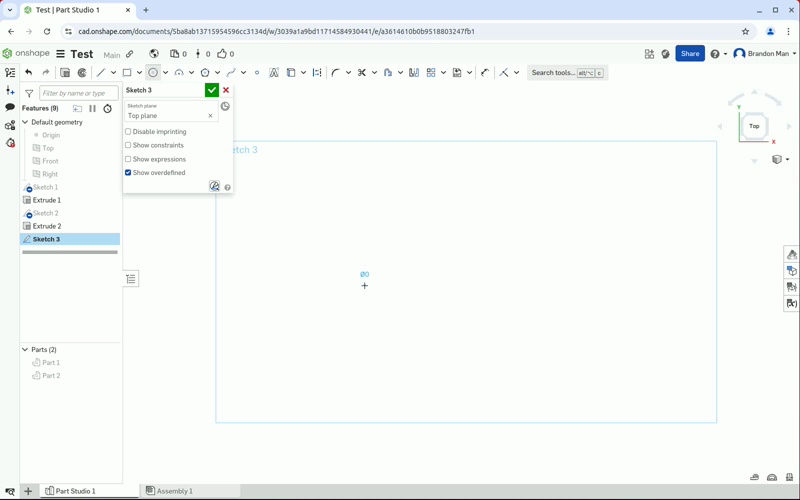
mouse_move(381, 285)
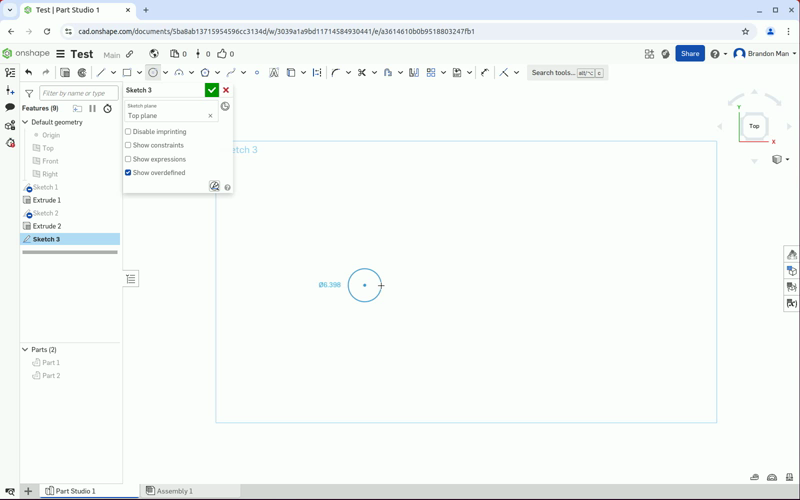
click(381, 285)
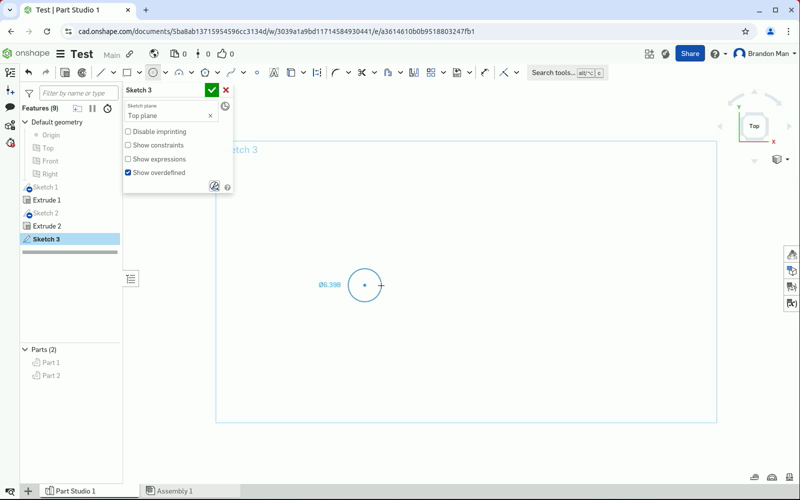
key(esc)
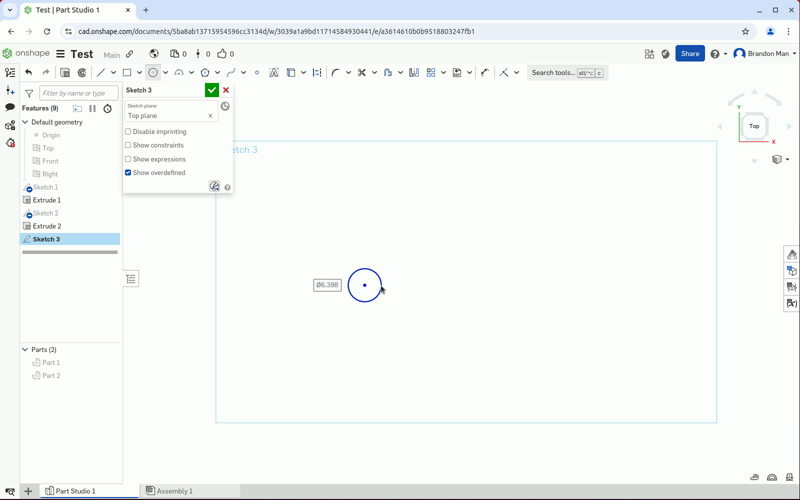
key(c)
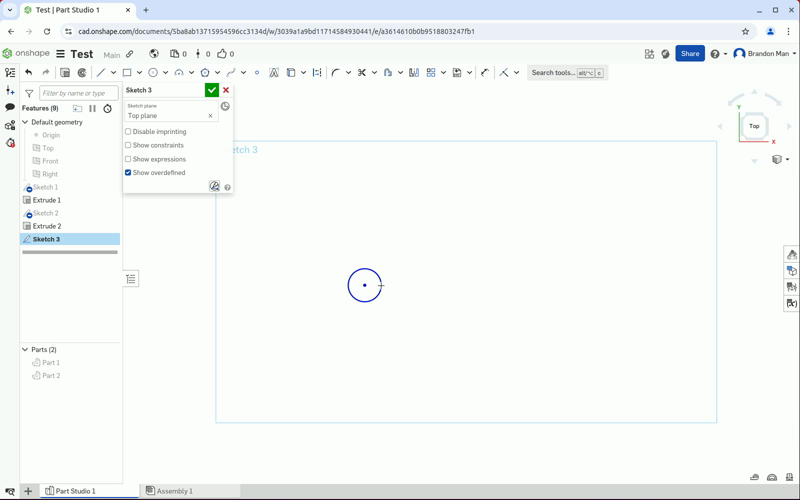
key_down(shift)
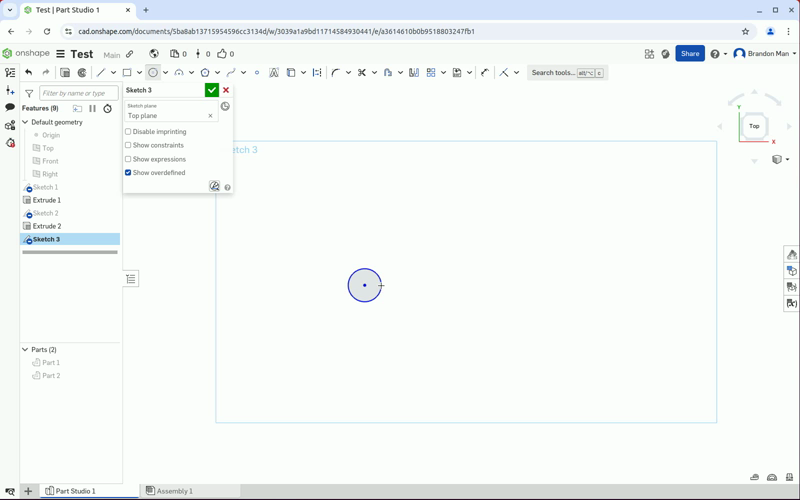
mouse_move(364, 285)
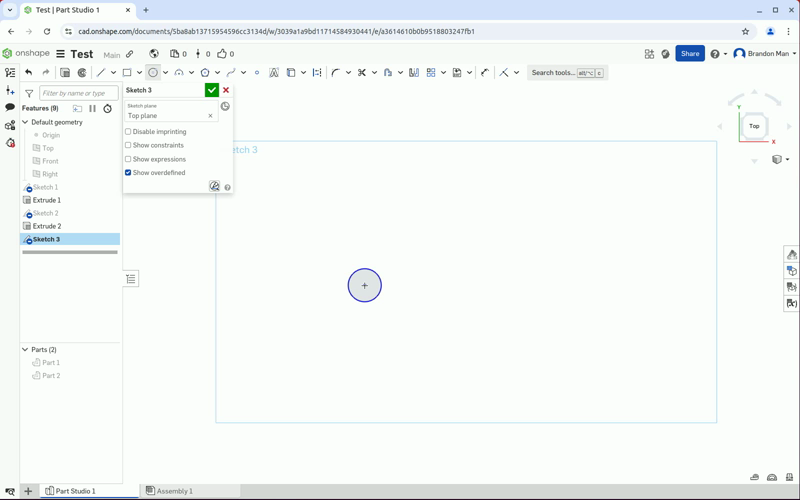
click(364, 285)
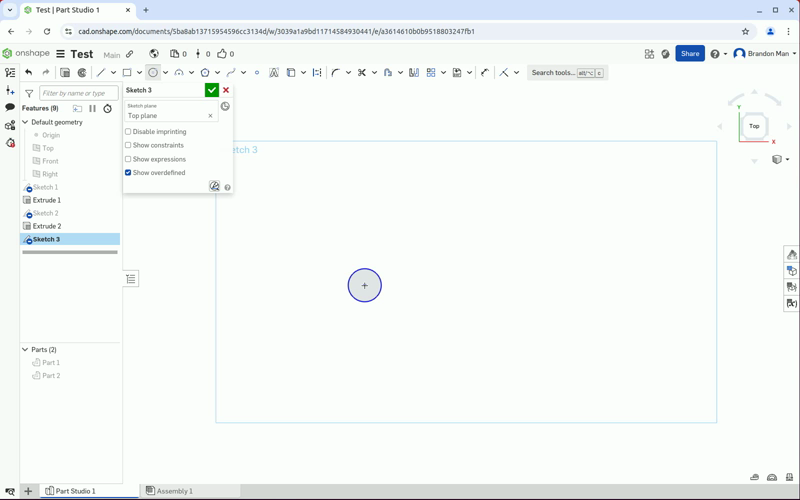
key_up(shift)
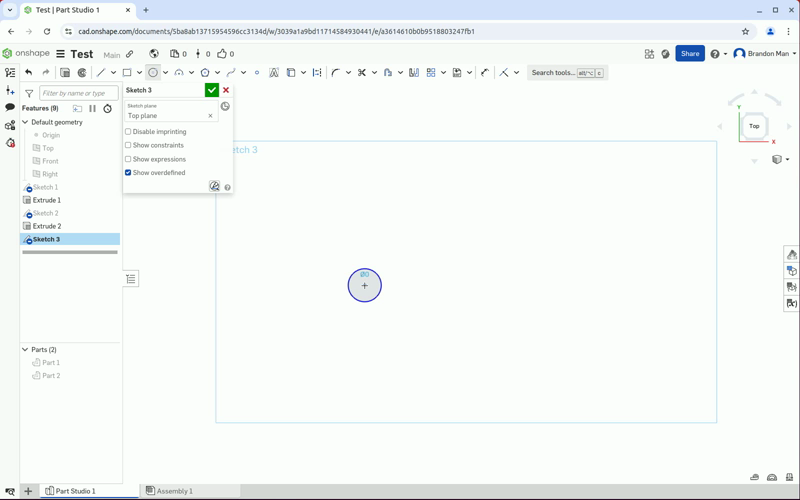
mouse_move(369, 285)
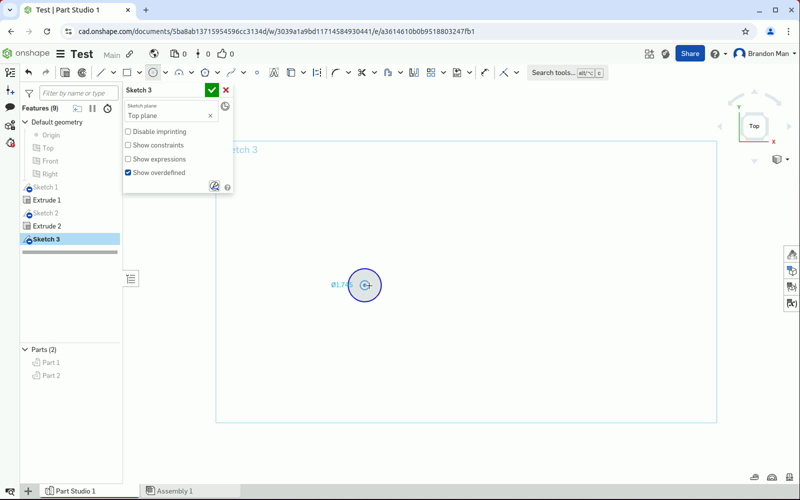
click(369, 285)
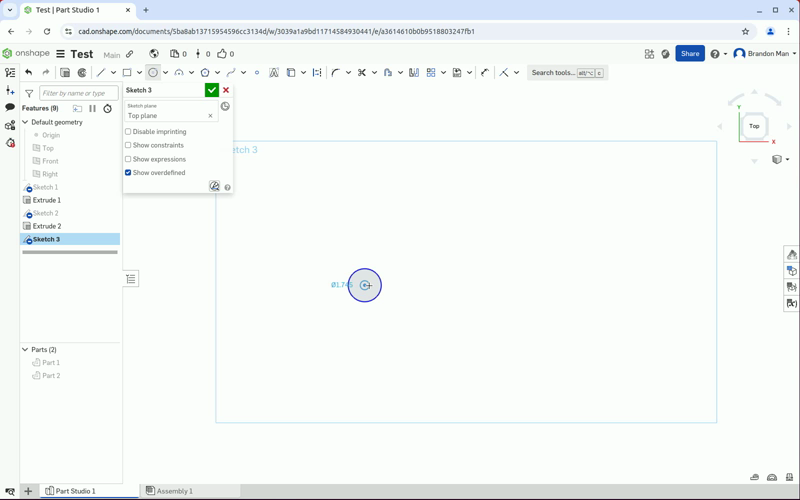
key(esc)
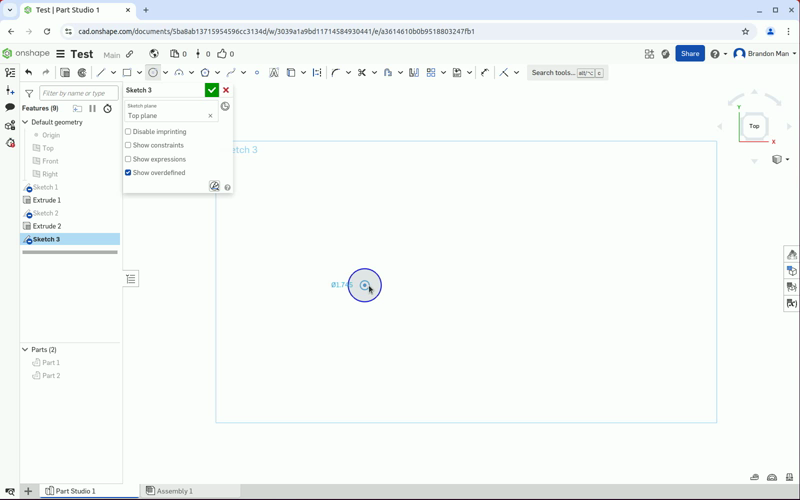
mouse_move(365, 294)
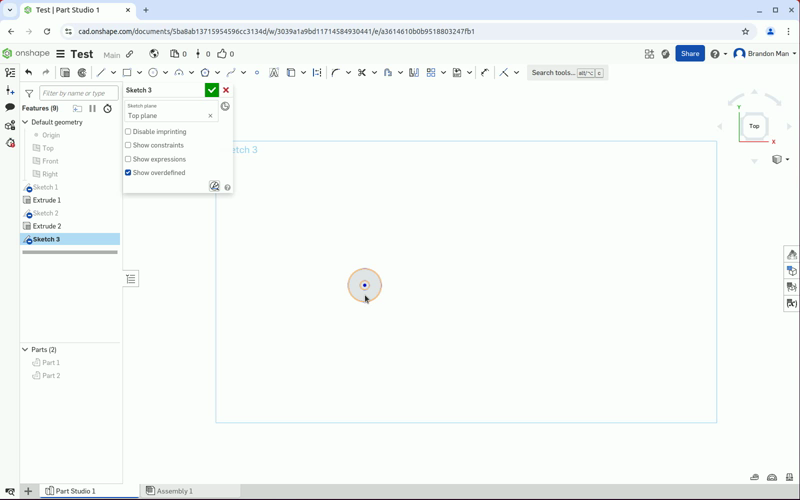
scroll(6)
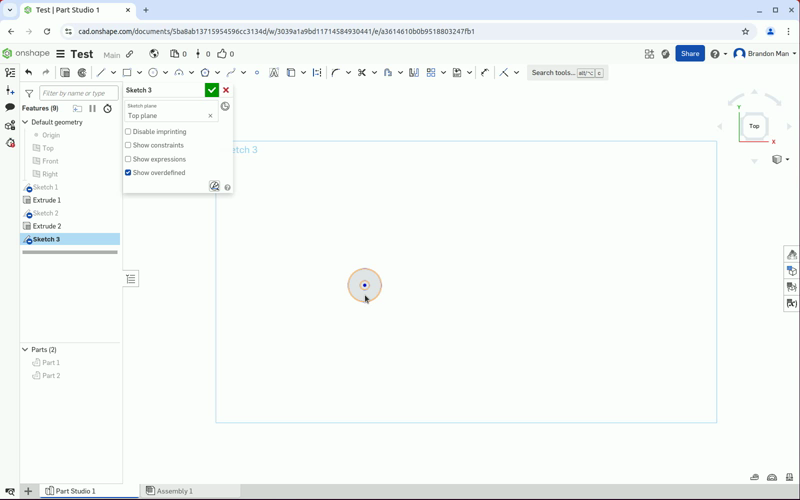
scroll(6)
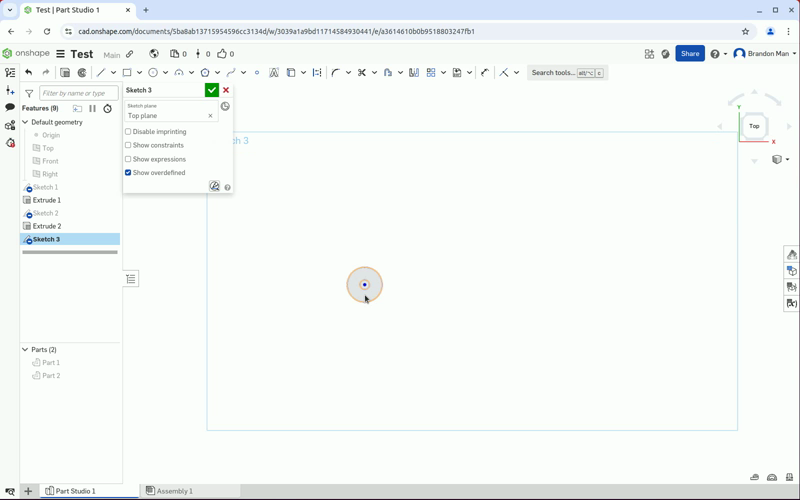
scroll(6)
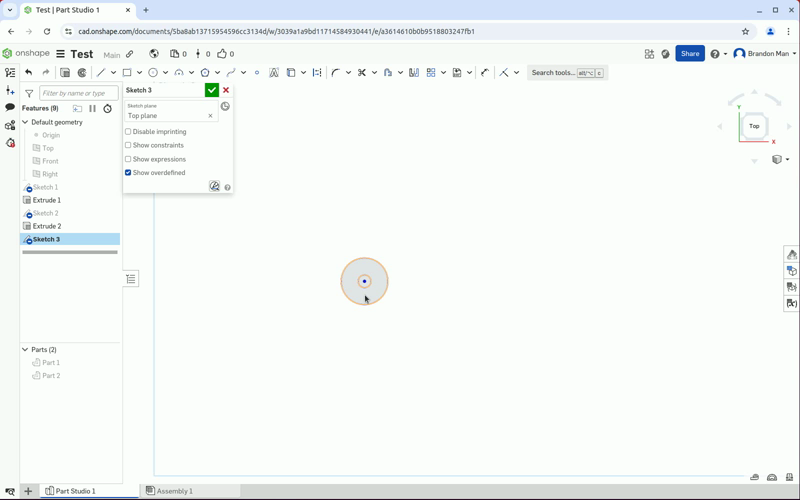
scroll(6)
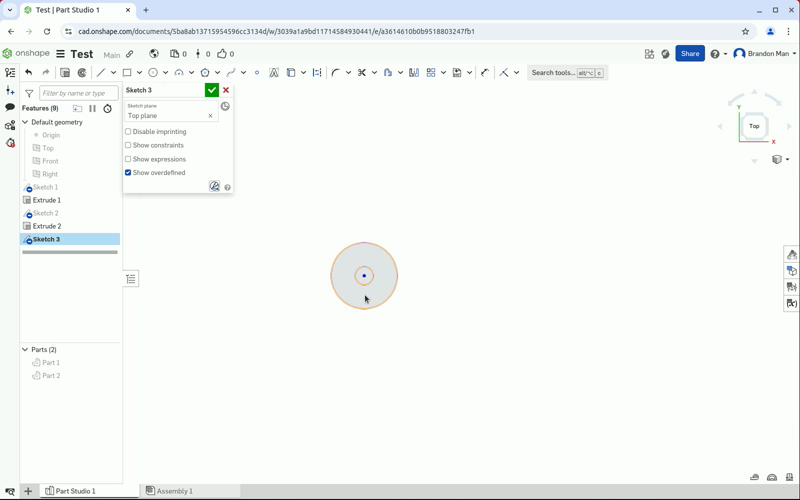
scroll(6)
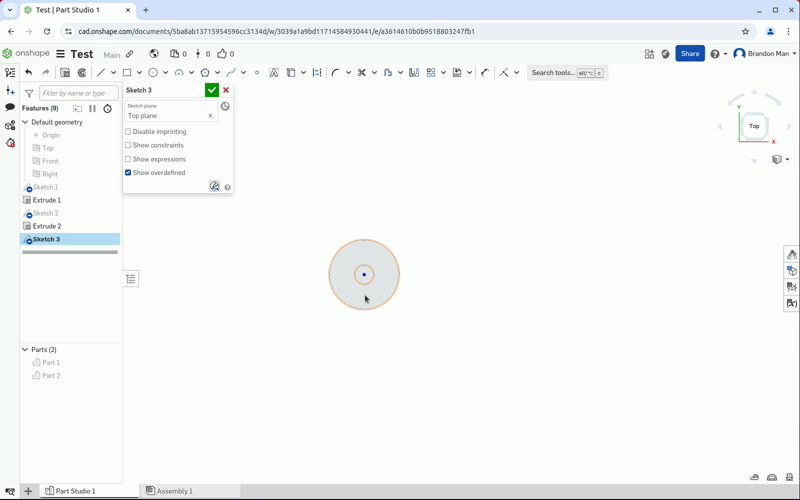
scroll(6)
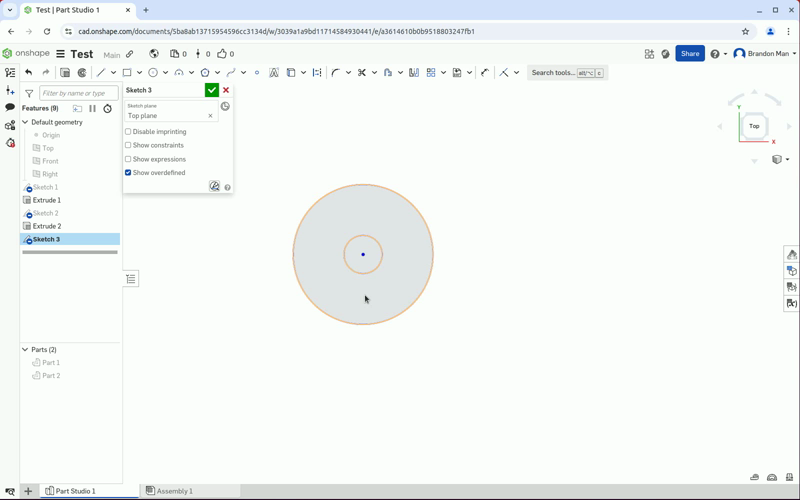
scroll(6)
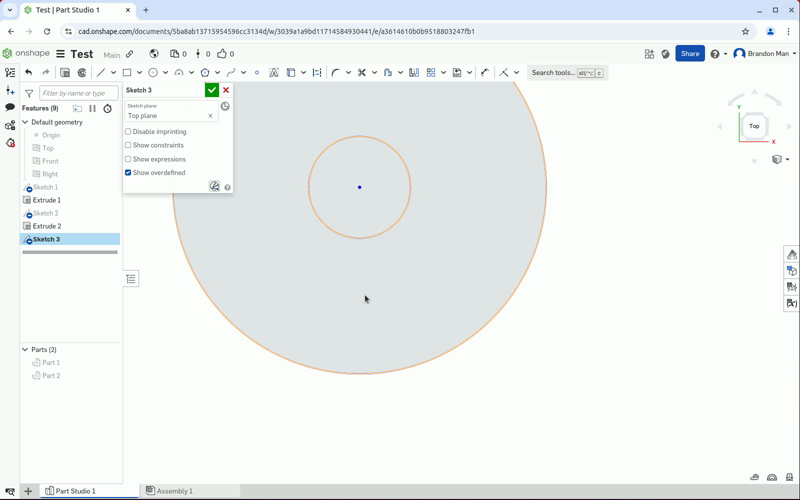
click(365, 294)
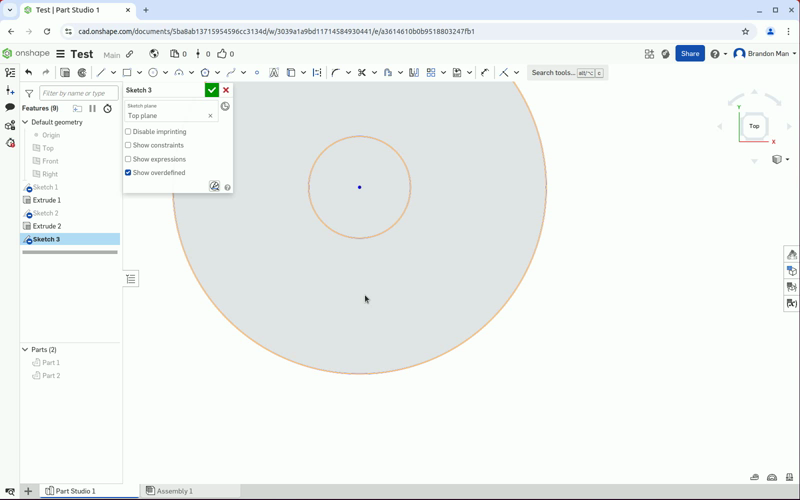
scroll(-6)
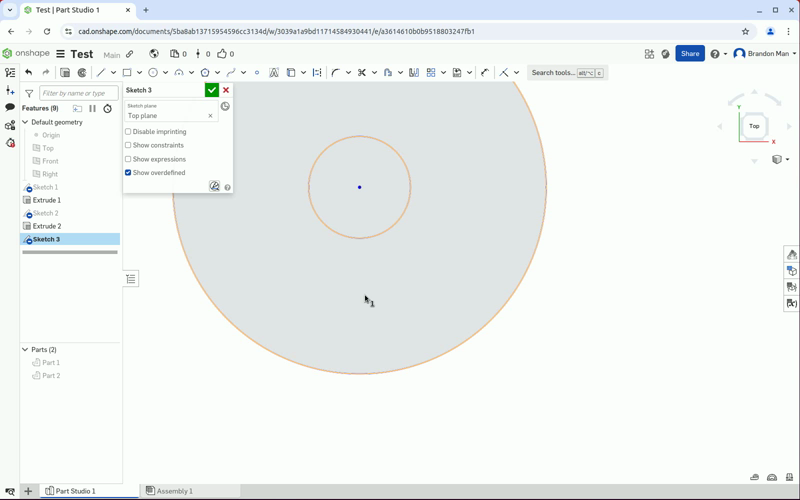
scroll(-6)
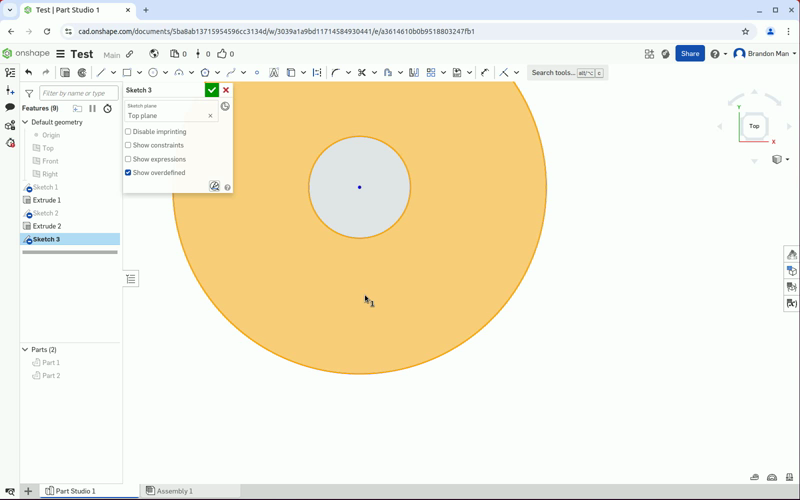
scroll(-6)
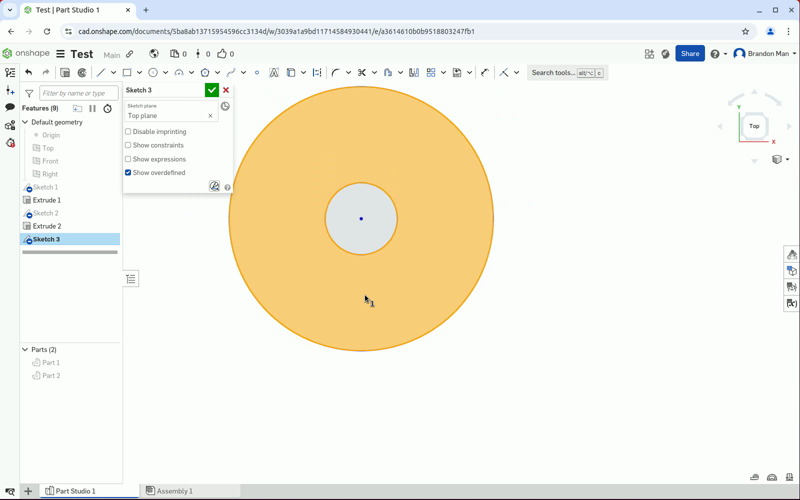
scroll(-6)
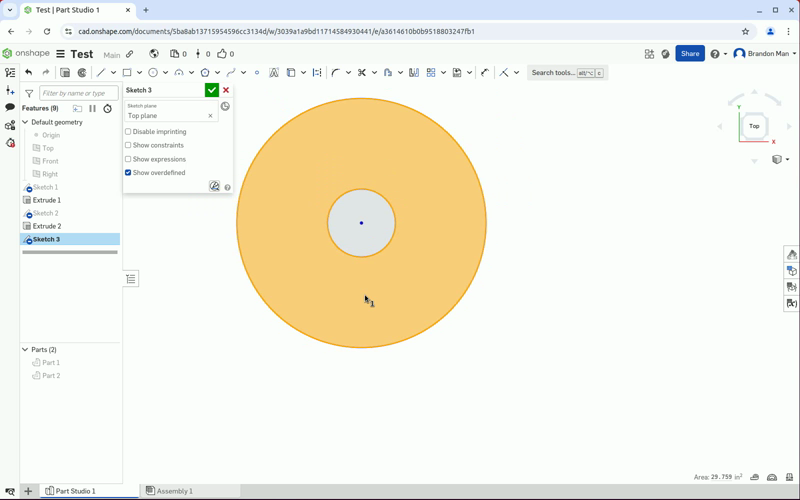
scroll(-6)
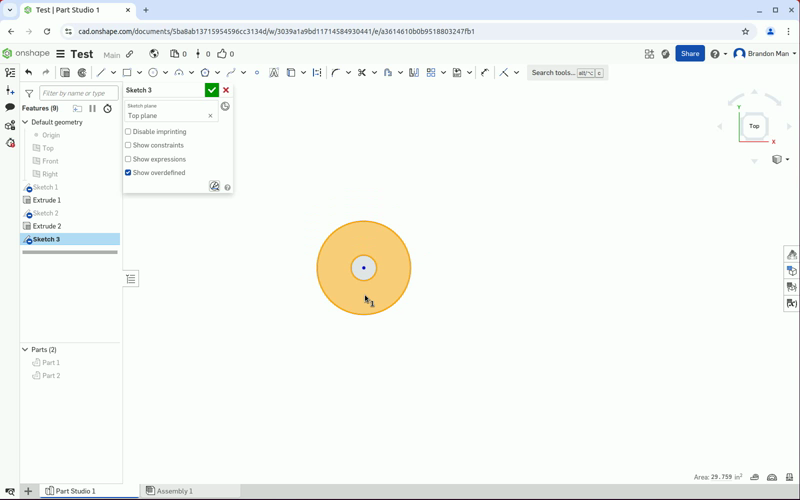
scroll(-6)
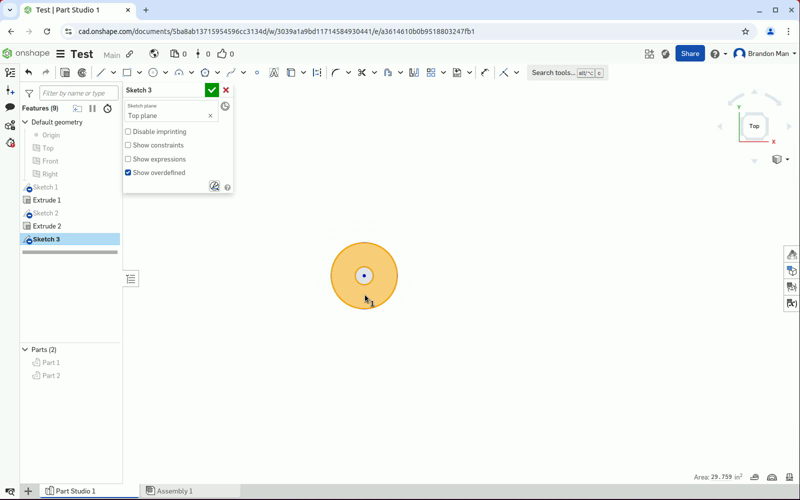
scroll(-6)
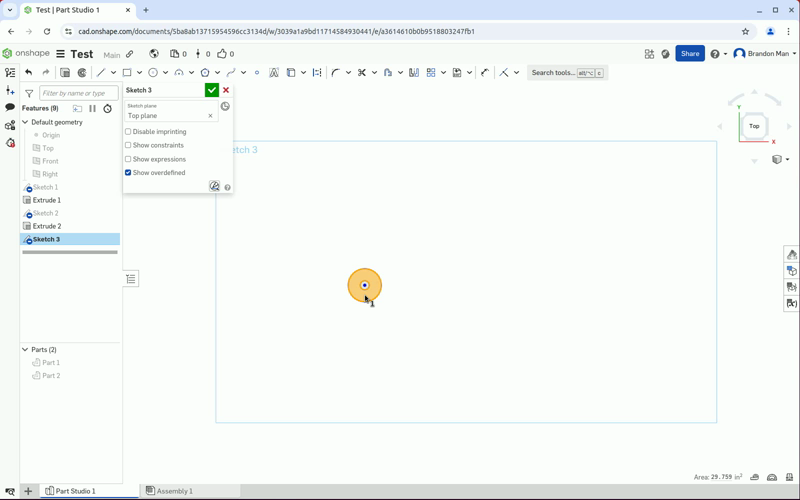
mouse_move(73, 352)
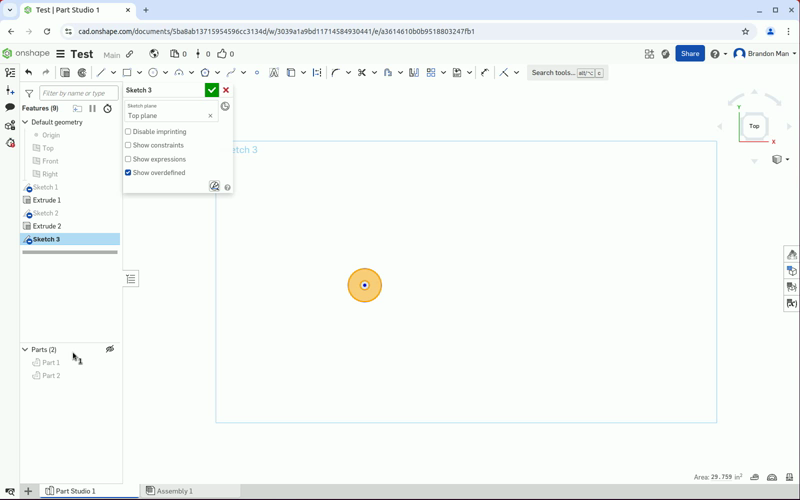
key(shift+y)
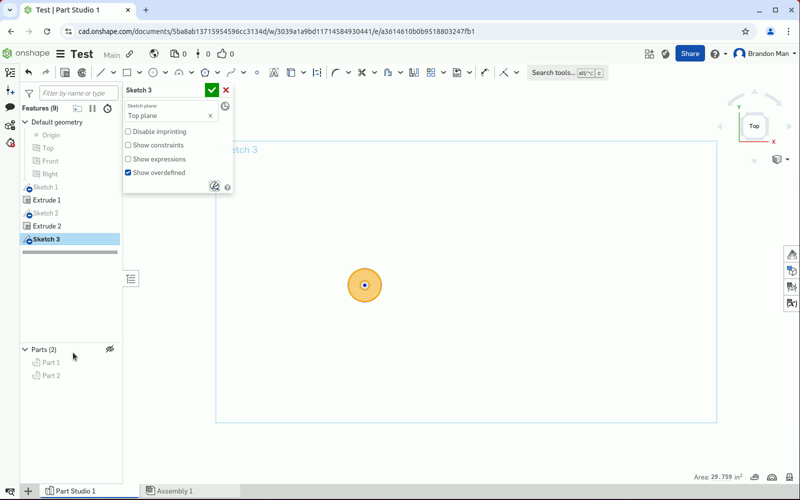
key(shift+e)
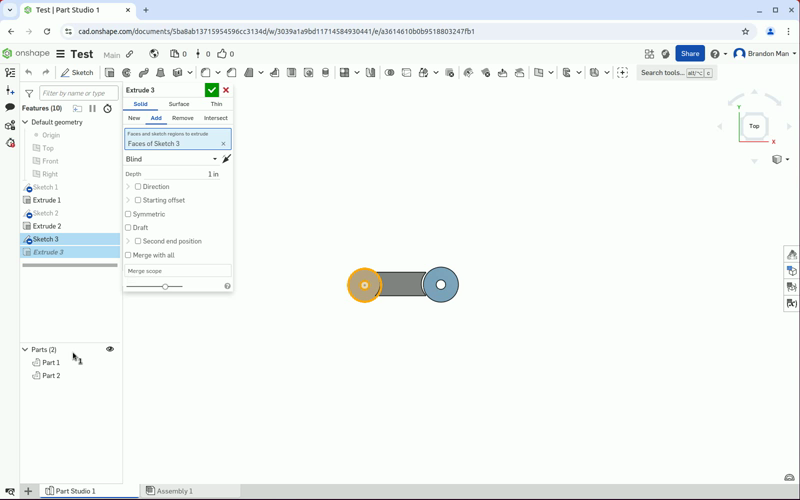
mouse_move(143, 106)
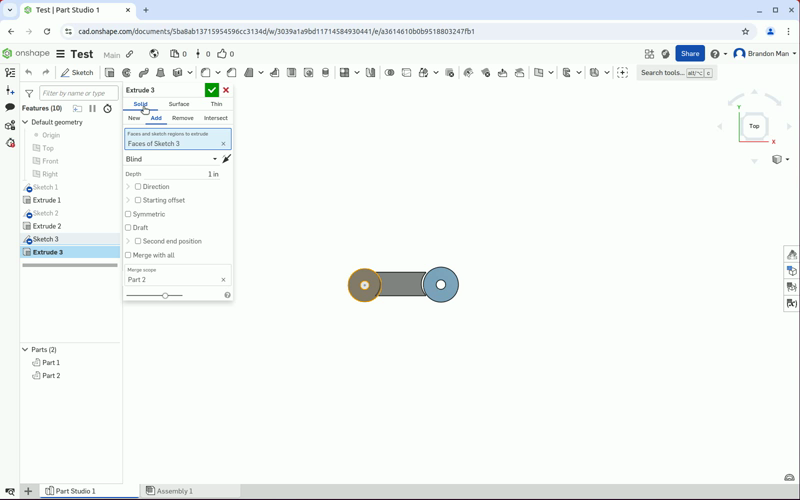
click(143, 106)
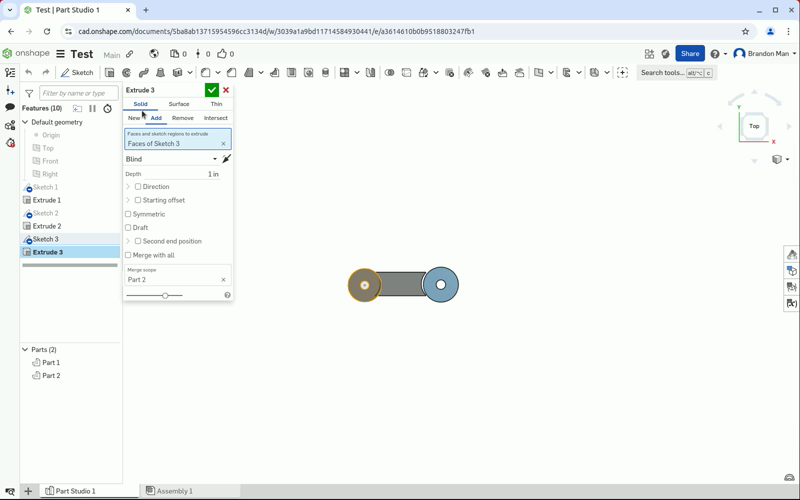
mouse_move(137, 120)
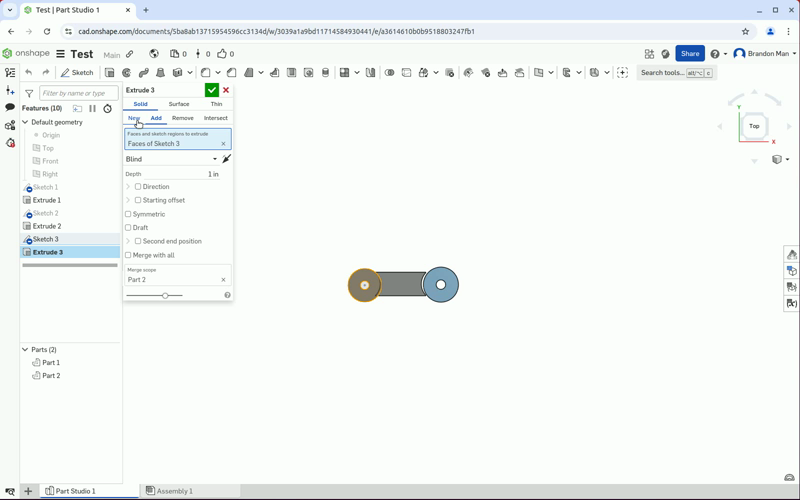
click(137, 120)
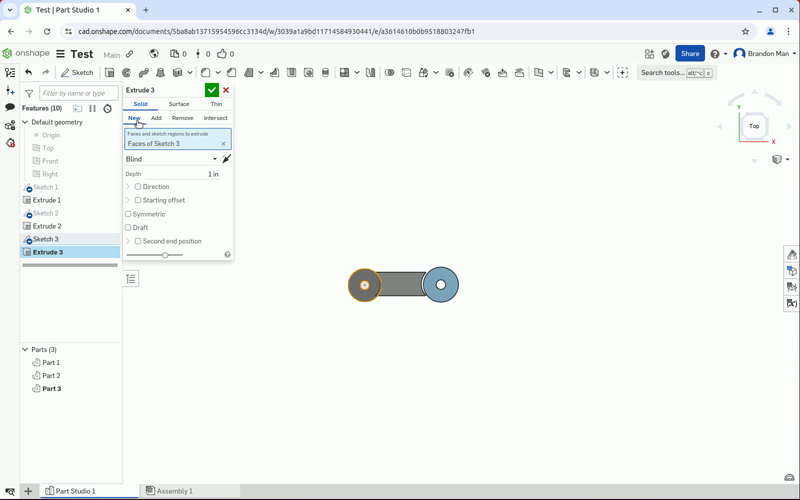
key(tab, 4)
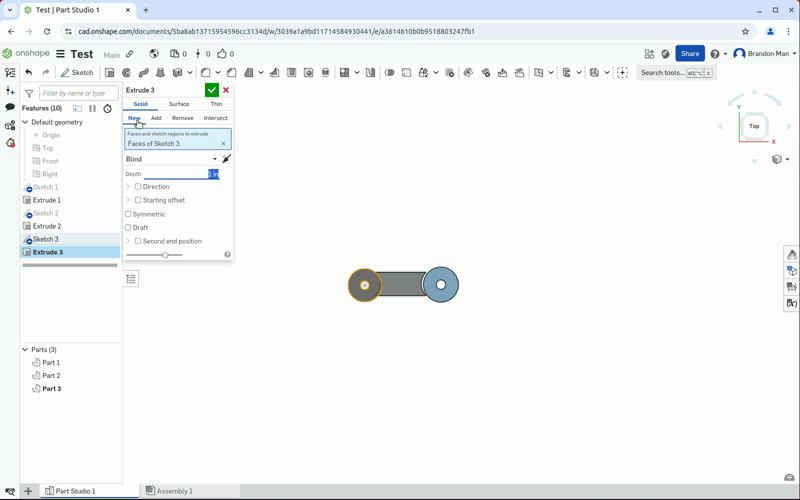
text(2.889)
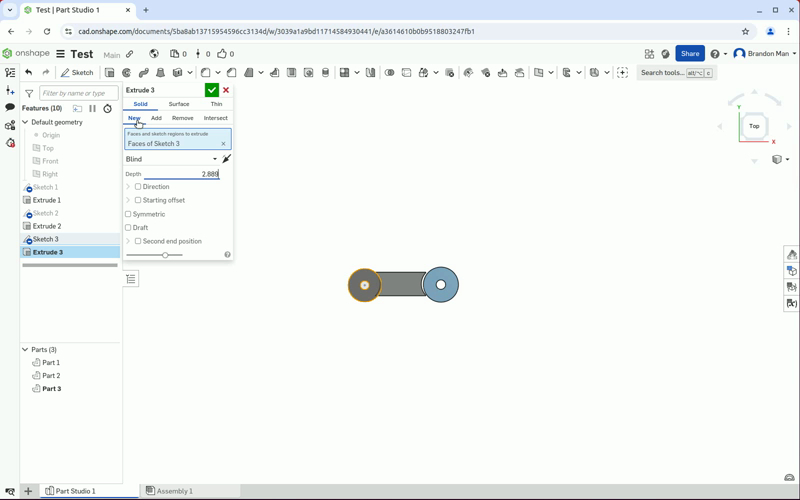
key(enter)
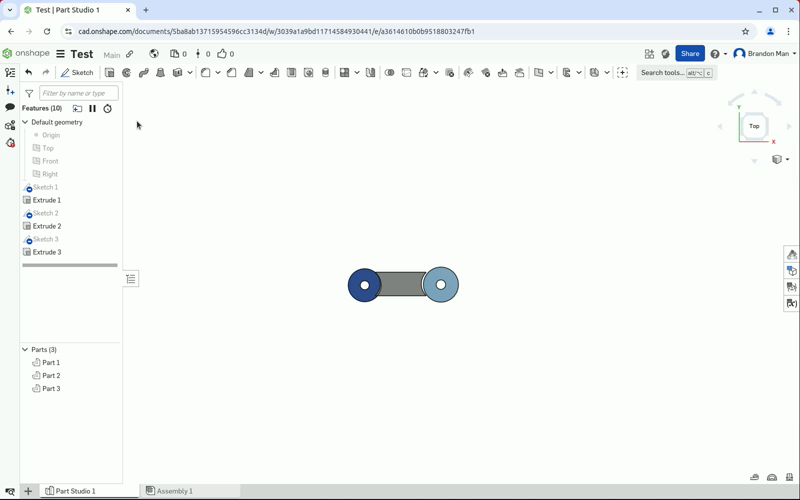
key(shift+h)
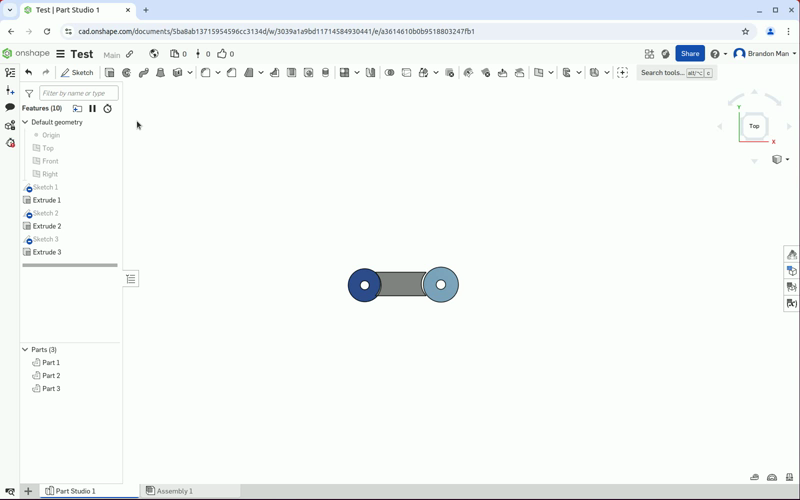
key(shift+h)
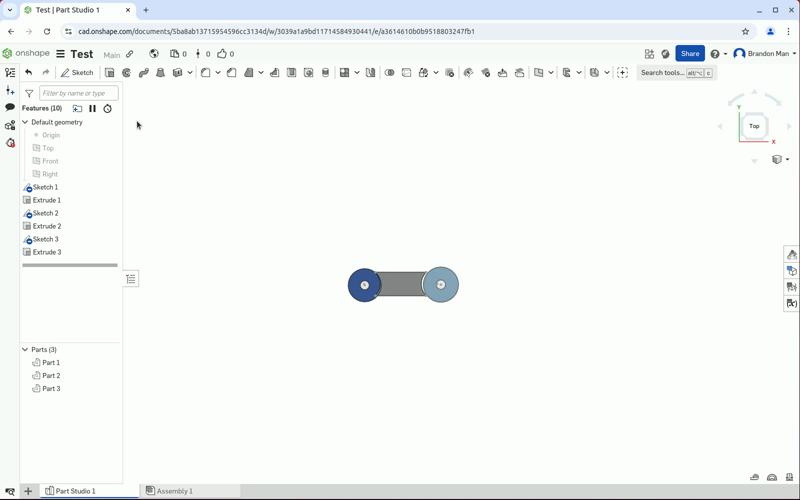
key(shift+7)
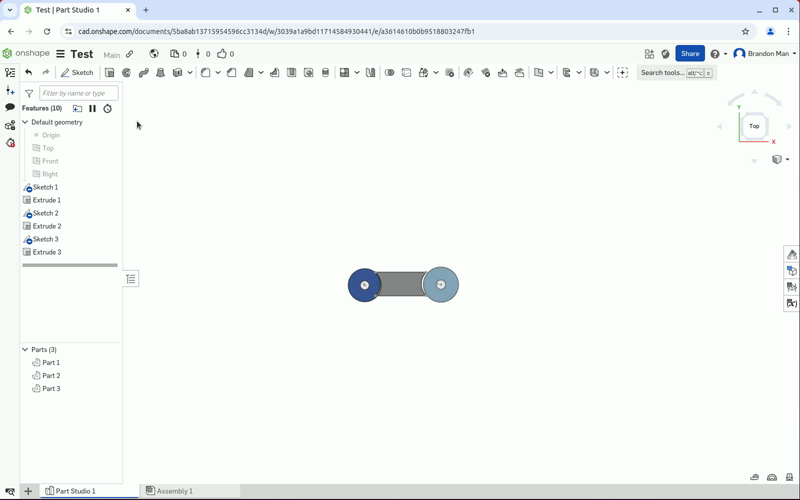
key(up, 3)
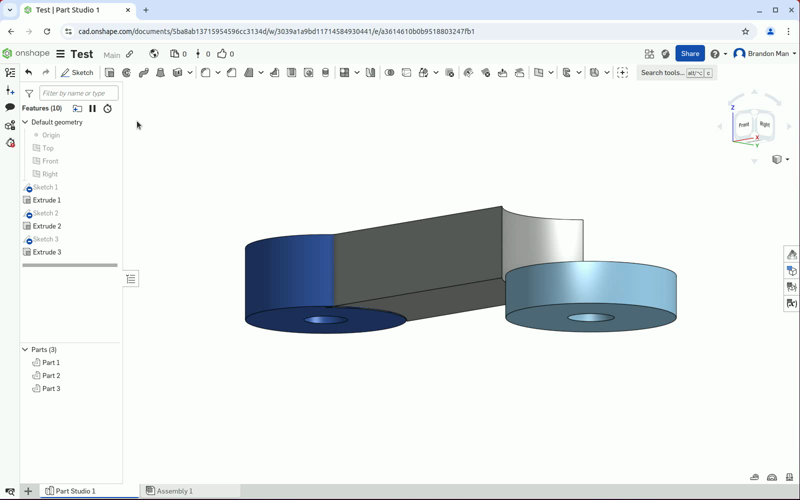
key(left, 3)
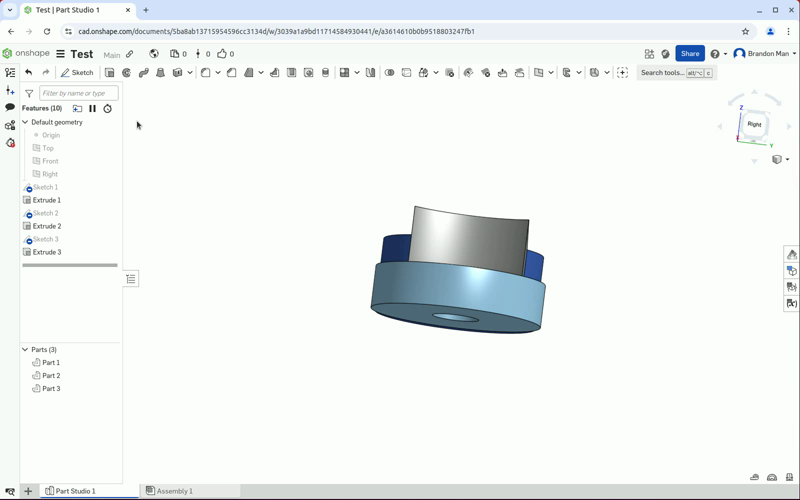
key(right, 3)
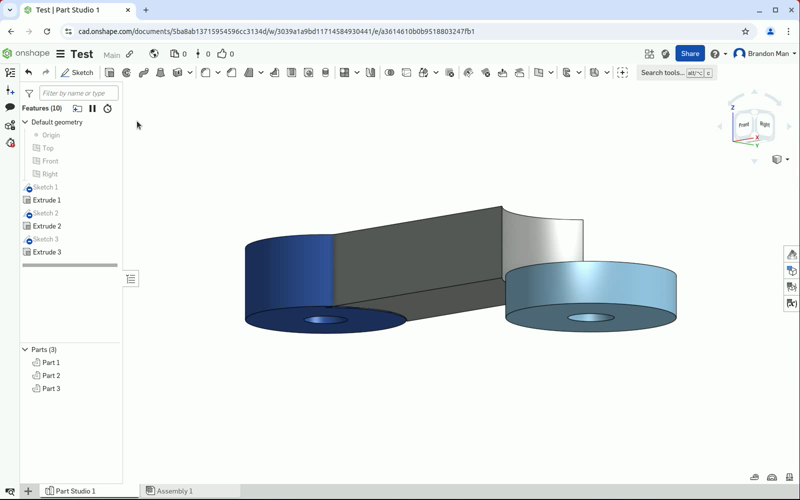
key(down, 3)
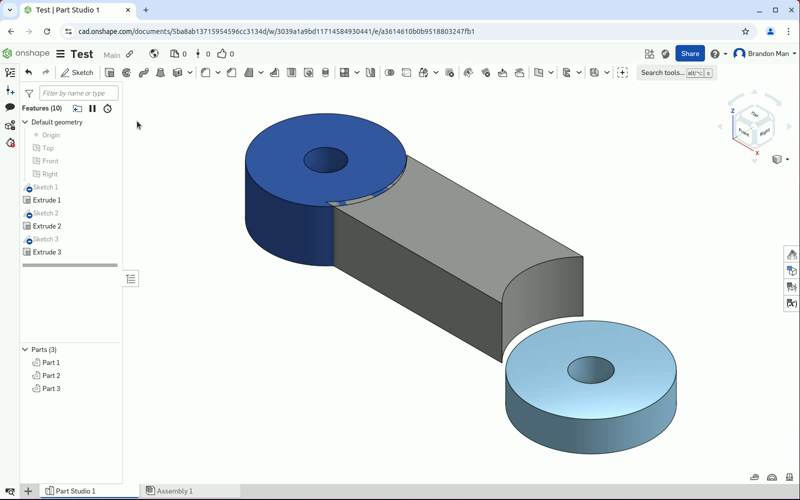
mouse_move(73, 189)
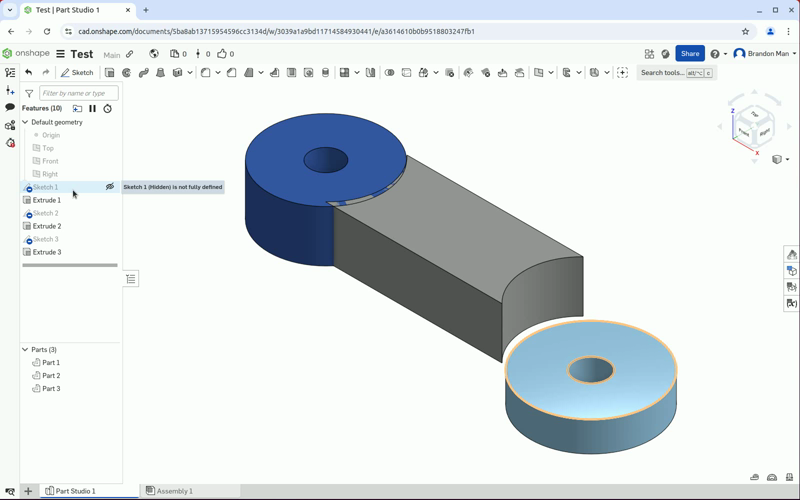
click(73, 189)